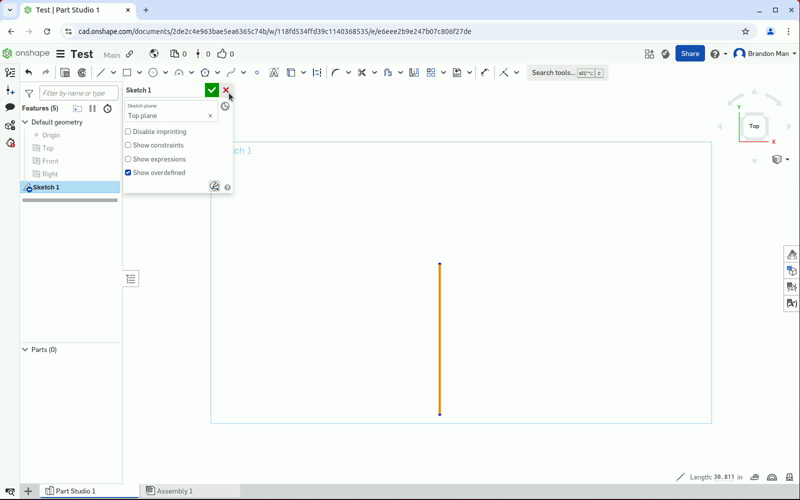
key(shift+h)
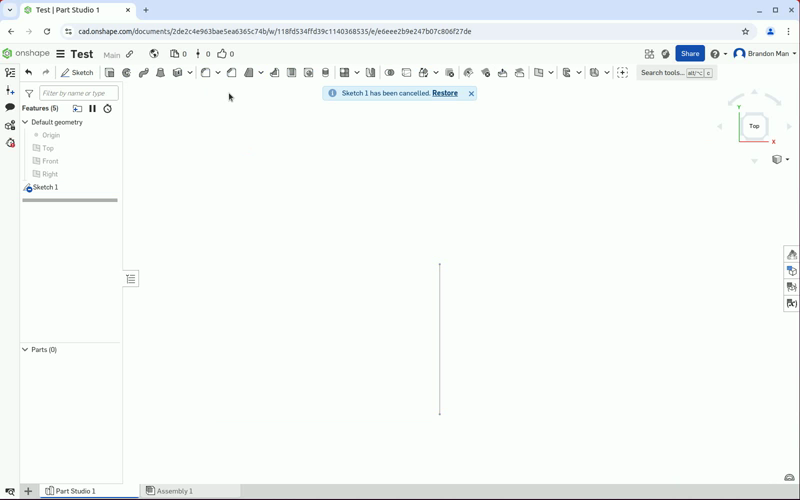
key(shift+s)
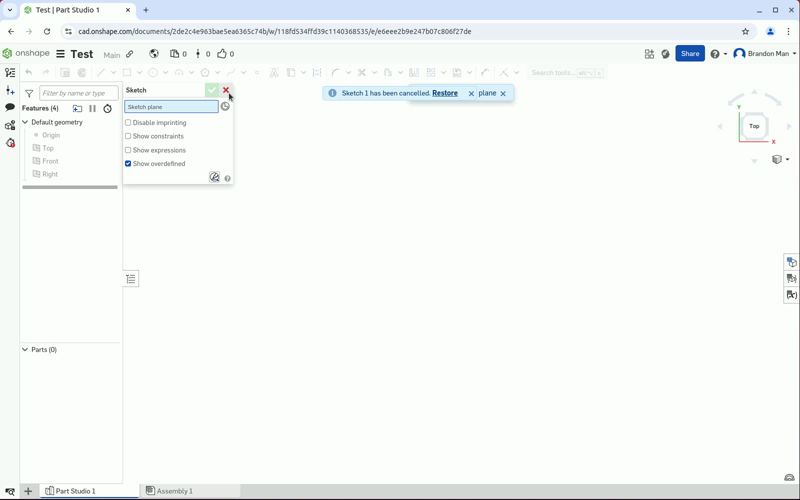
mouse_move(73, 150)
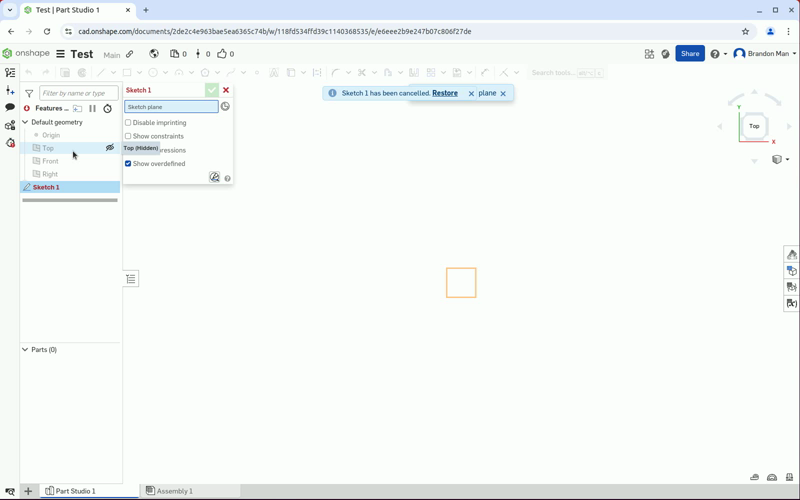
click(73, 150)
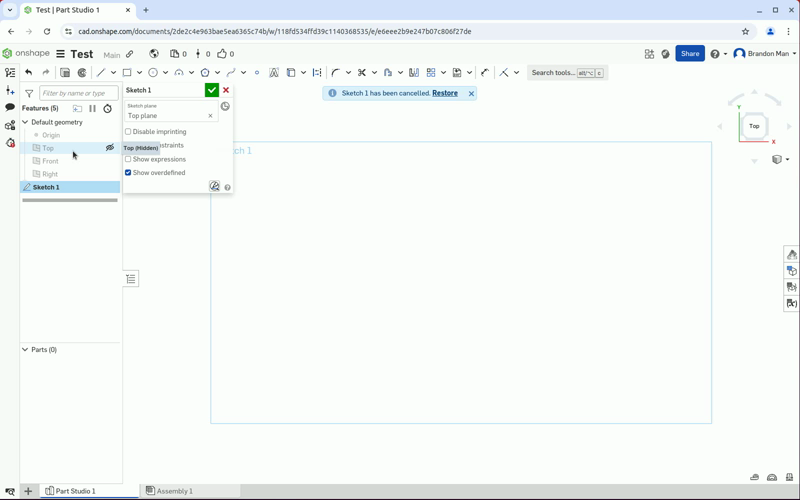
mouse_move(73, 352)
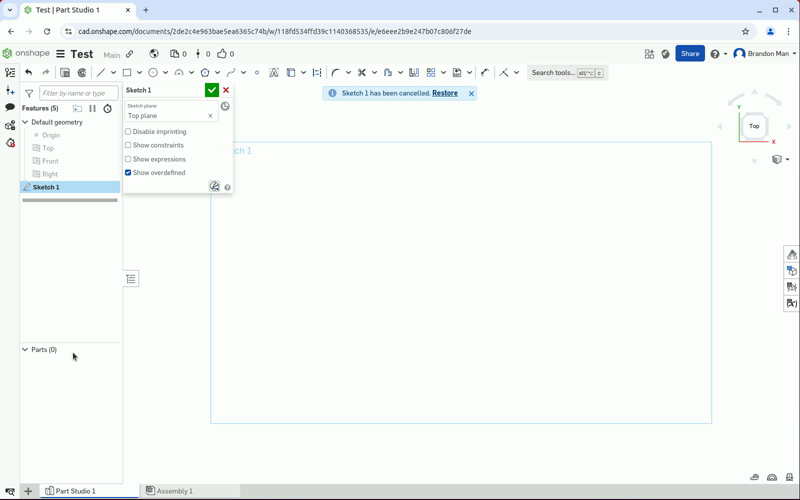
key(y)
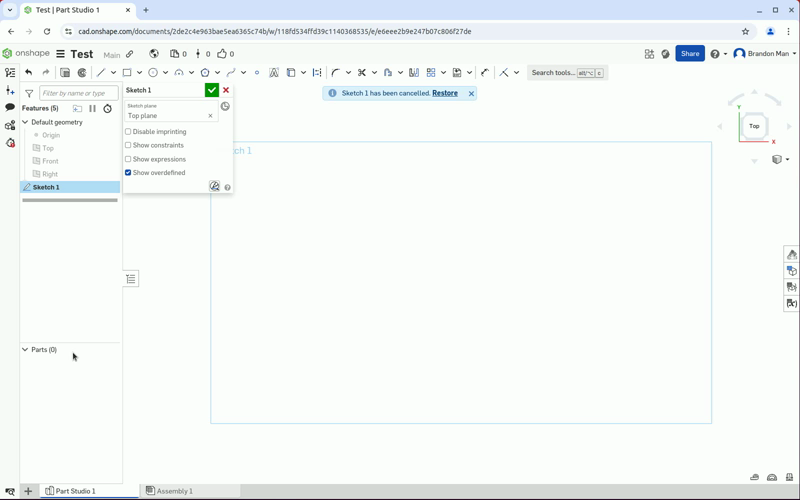
key(l)
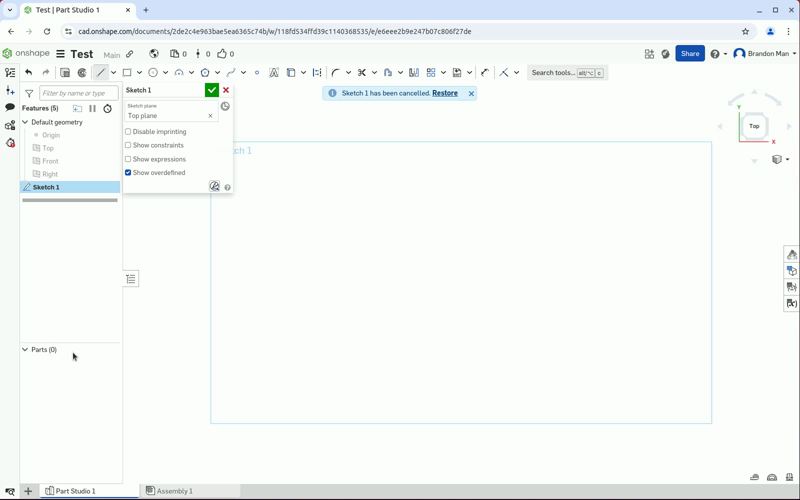
key_down(shift)
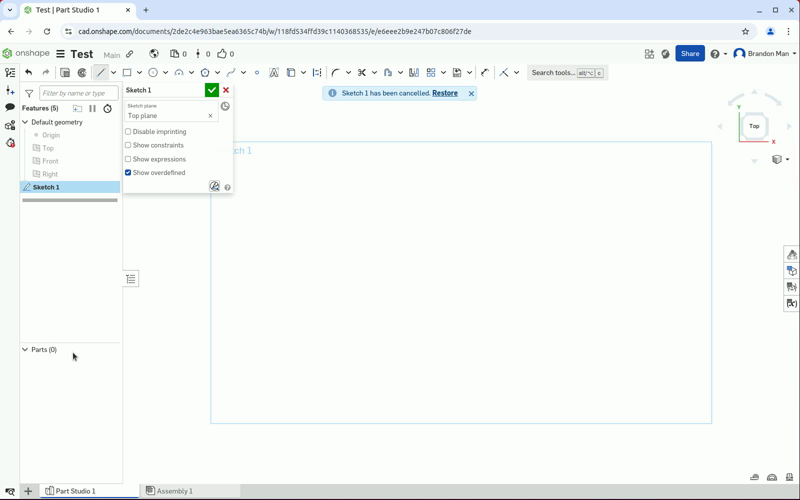
mouse_move(348, 322)
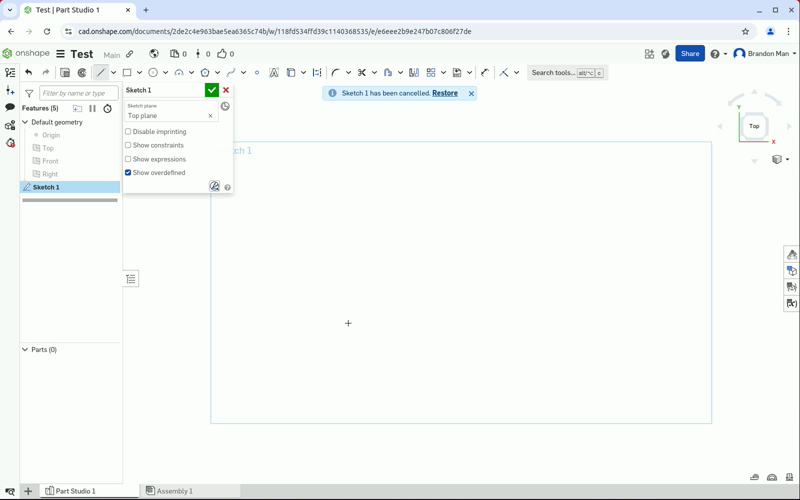
click(348, 322)
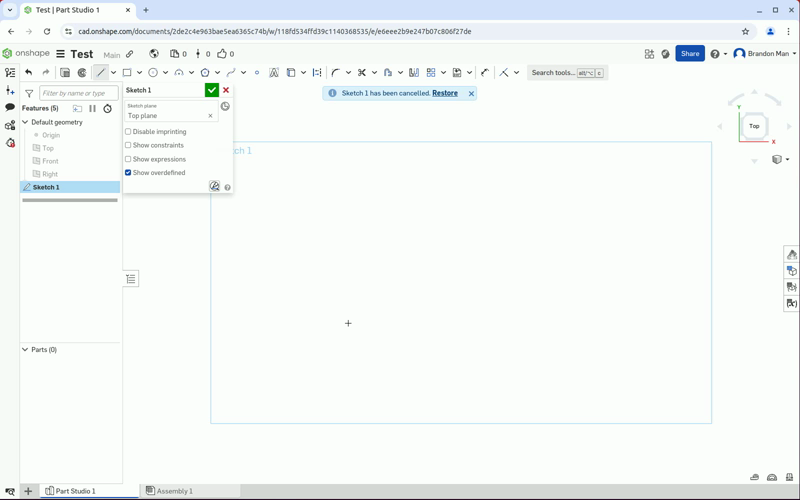
key_up(shift)
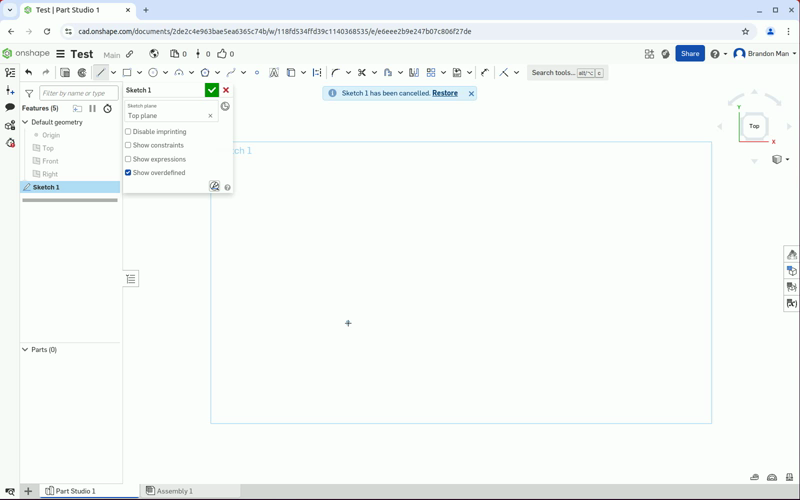
key_down(shift)
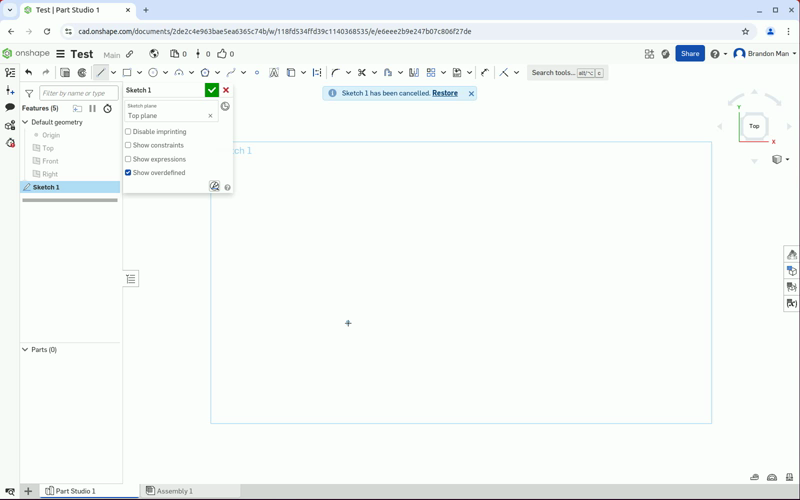
mouse_move(378, 322)
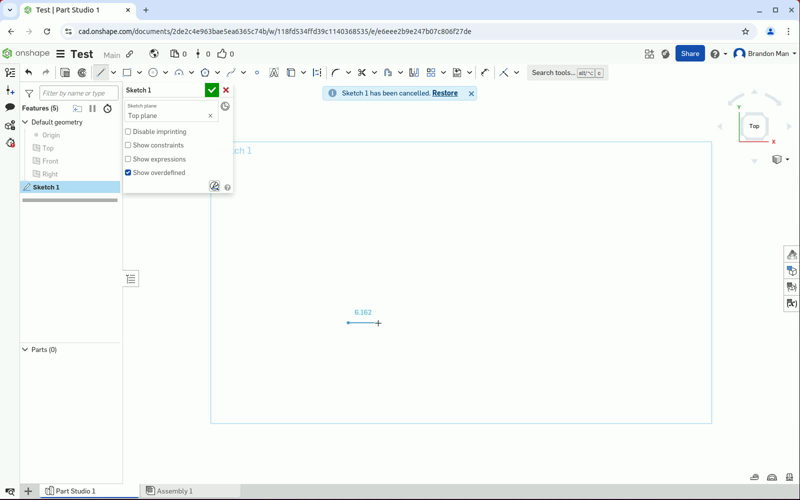
mouse_move(390, 322)
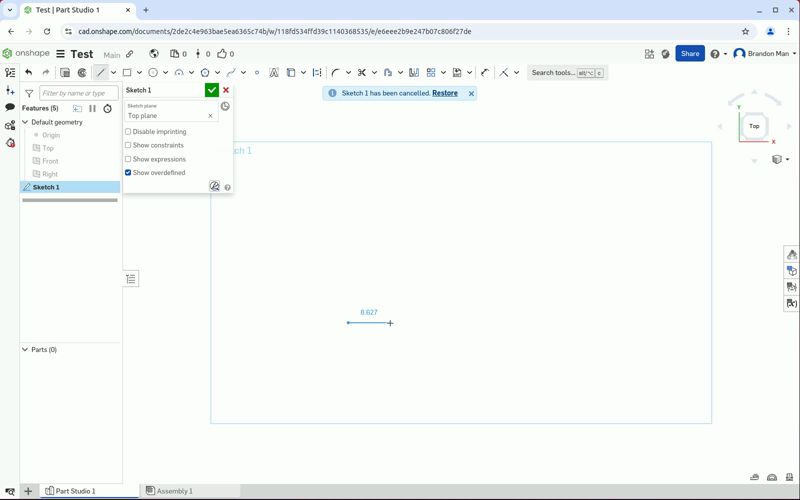
click(390, 322)
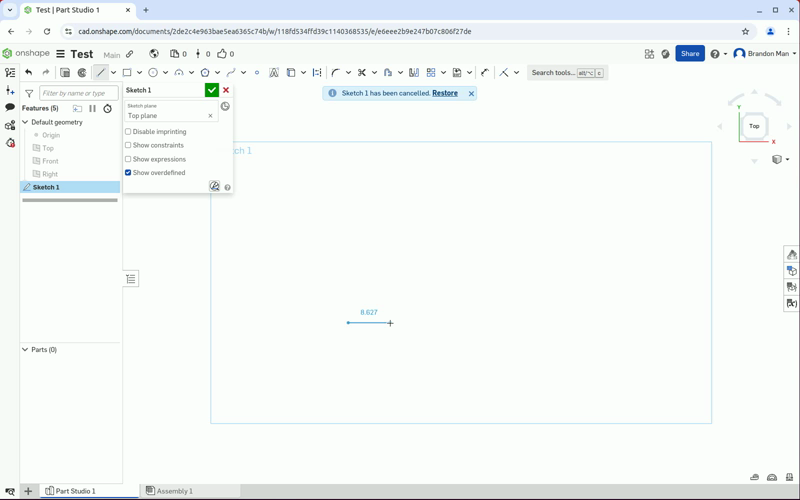
key_up(shift)
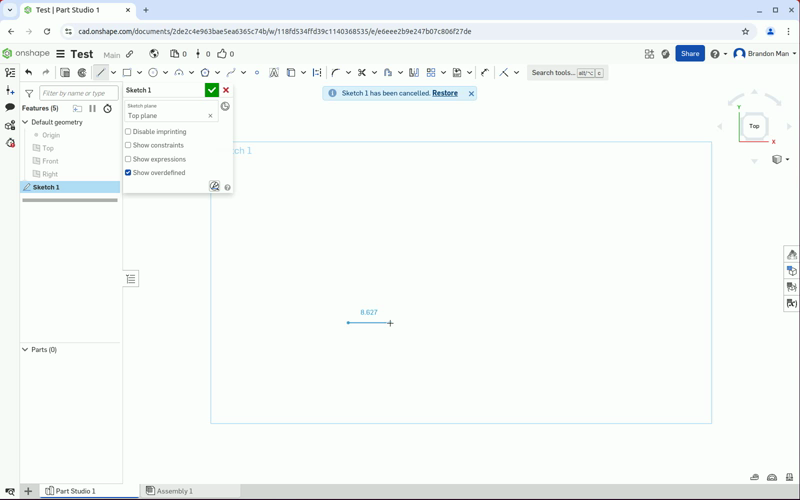
key_down(shift)
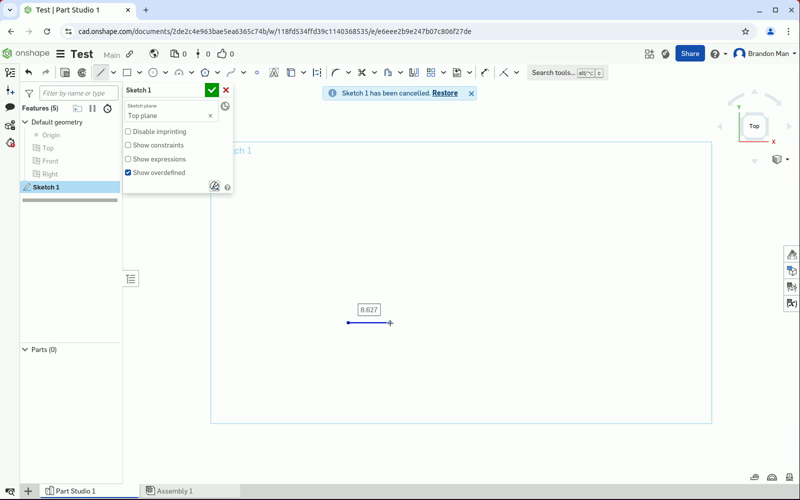
mouse_move(390, 242)
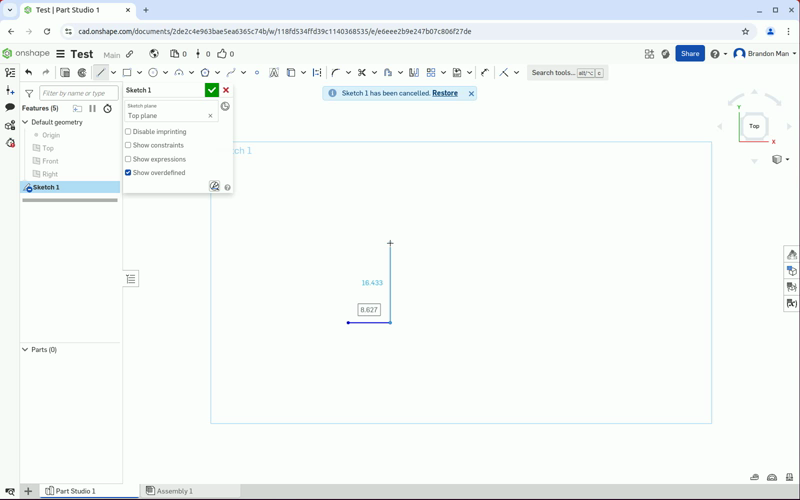
click(390, 242)
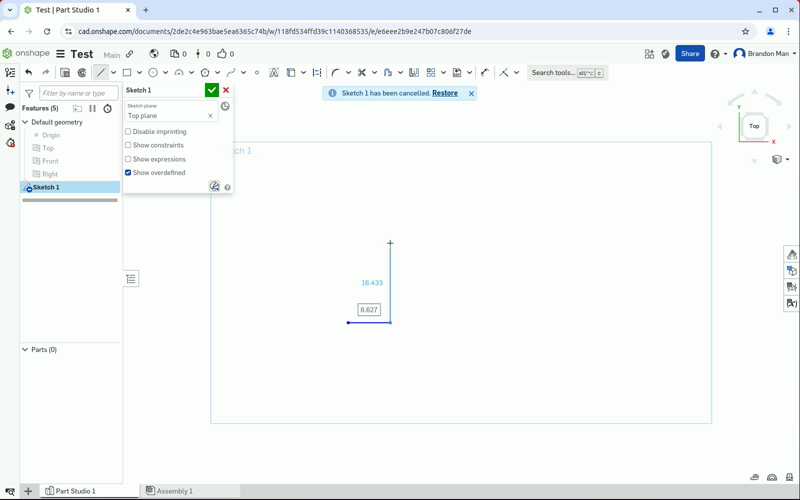
key_up(shift)
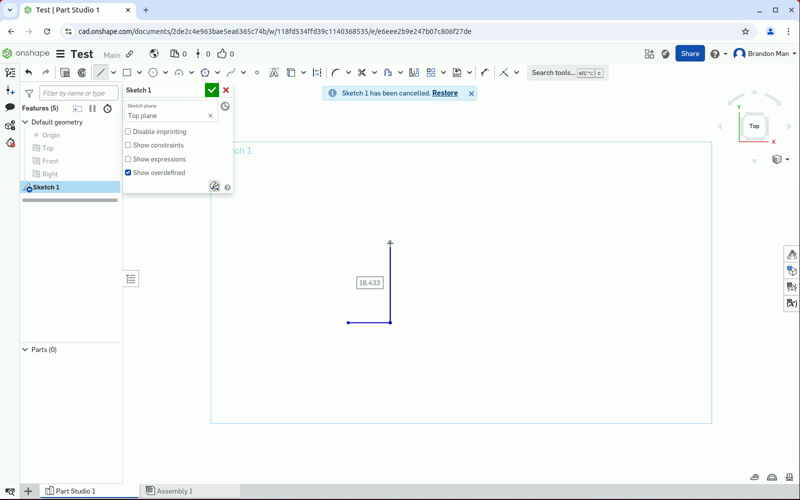
key_down(shift)
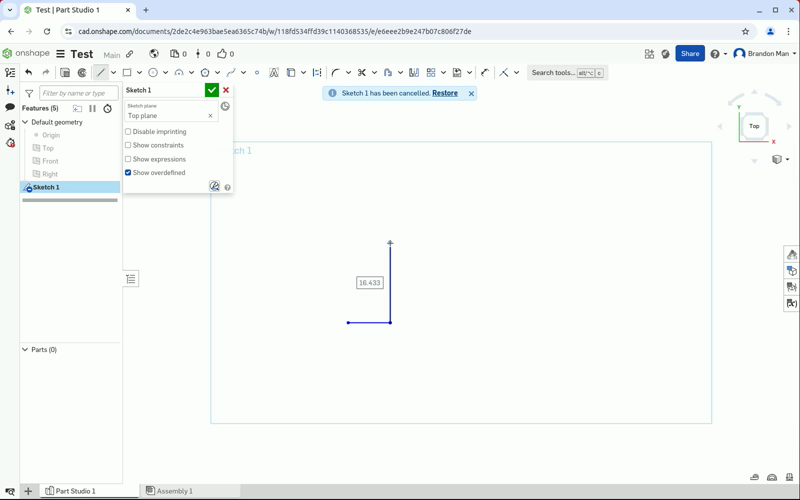
mouse_move(420, 242)
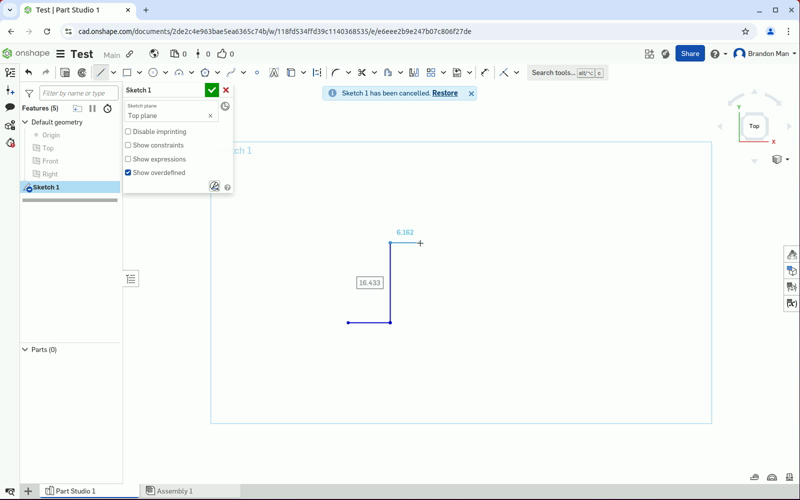
mouse_move(348, 242)
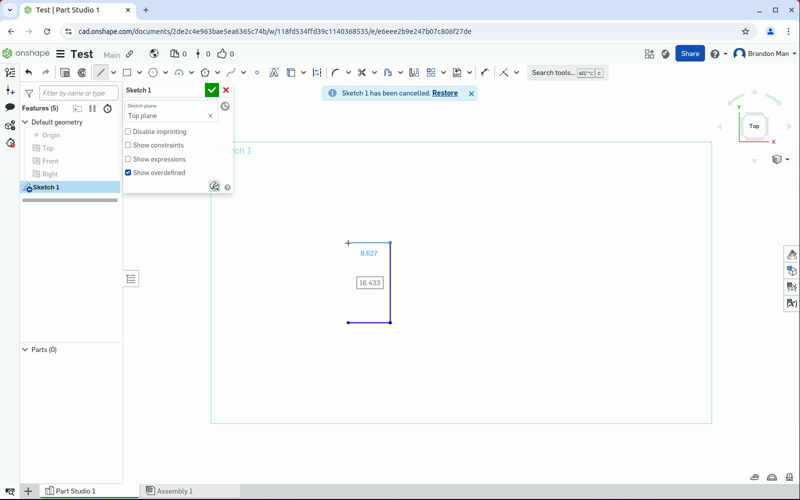
click(348, 242)
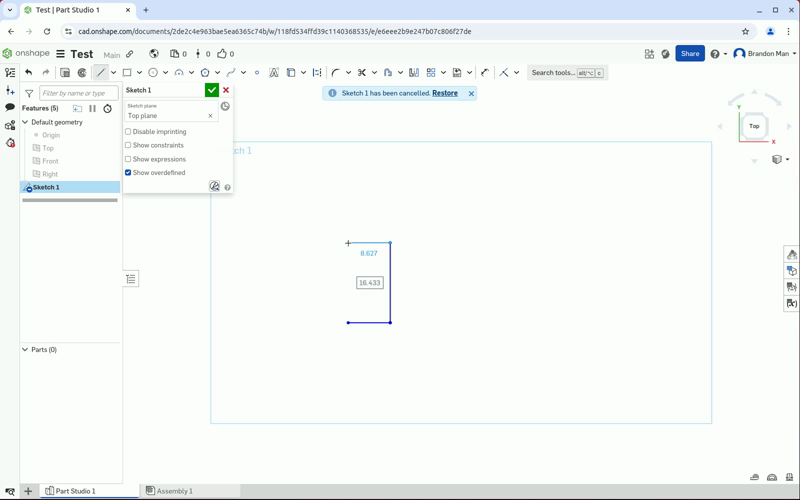
key_up(shift)
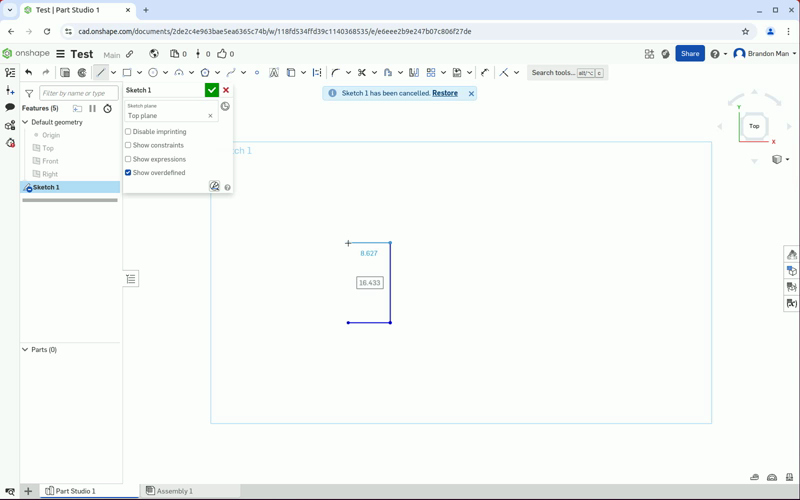
key_down(shift)
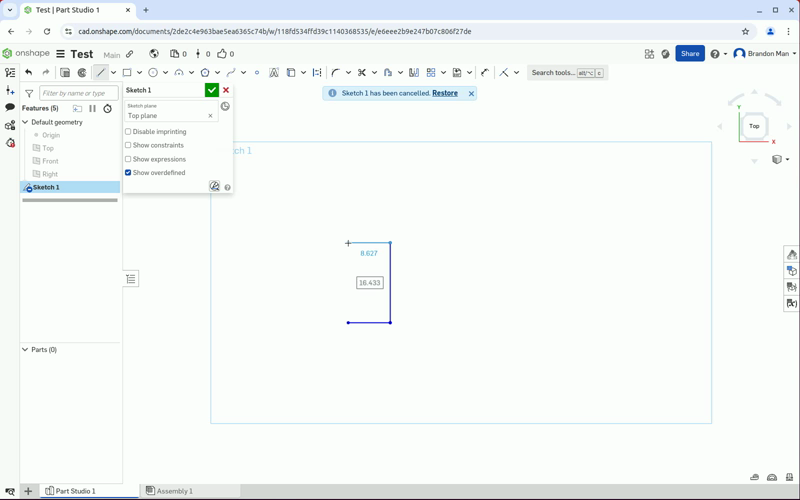
mouse_move(348, 322)
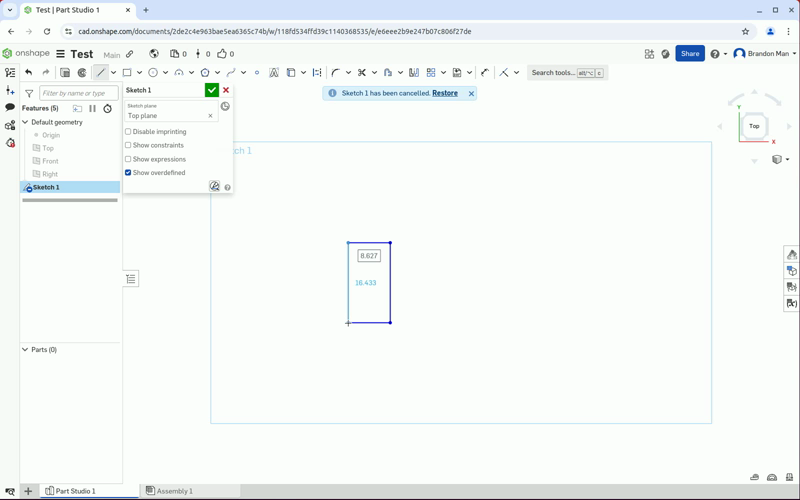
key_up(shift)
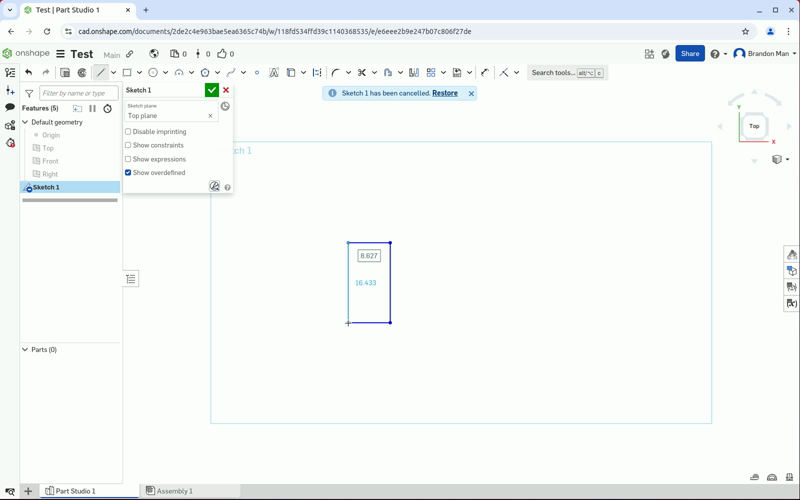
click(348, 322)
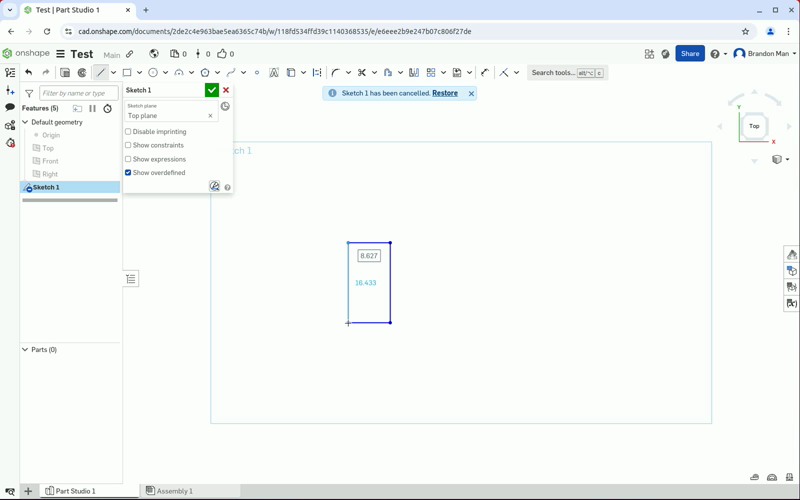
key(esc)
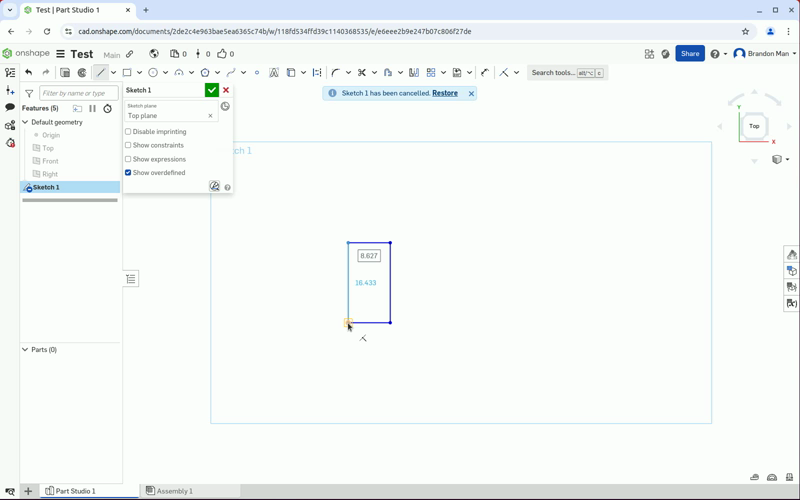
key(c)
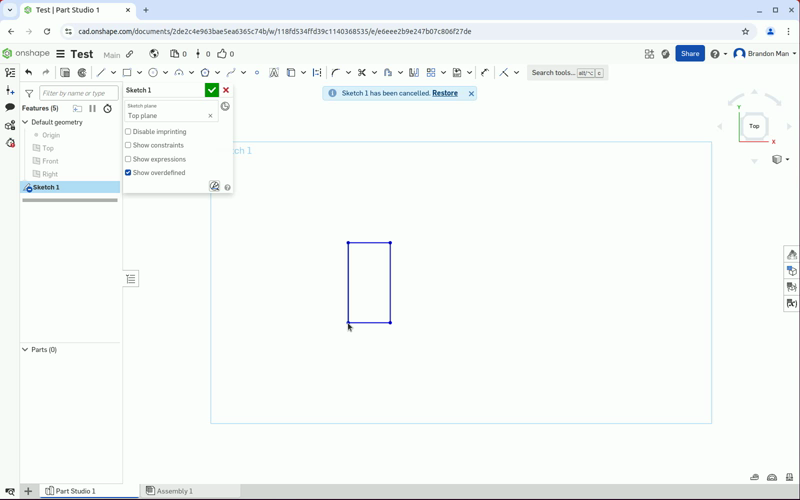
key_down(shift)
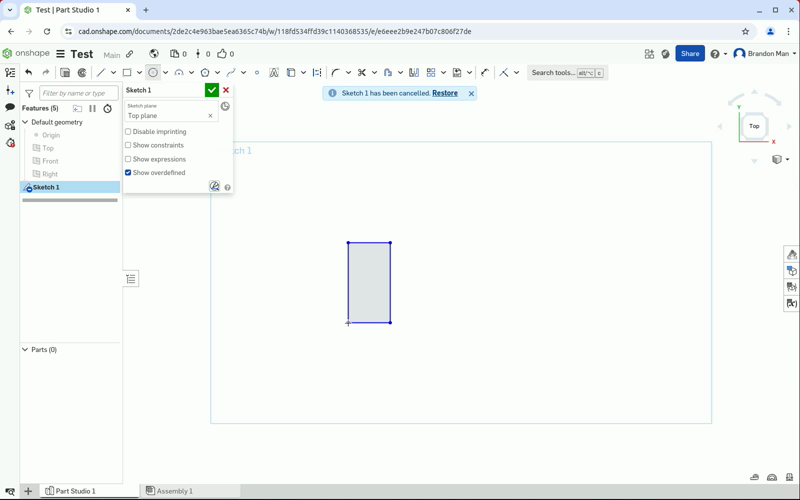
mouse_move(370, 282)
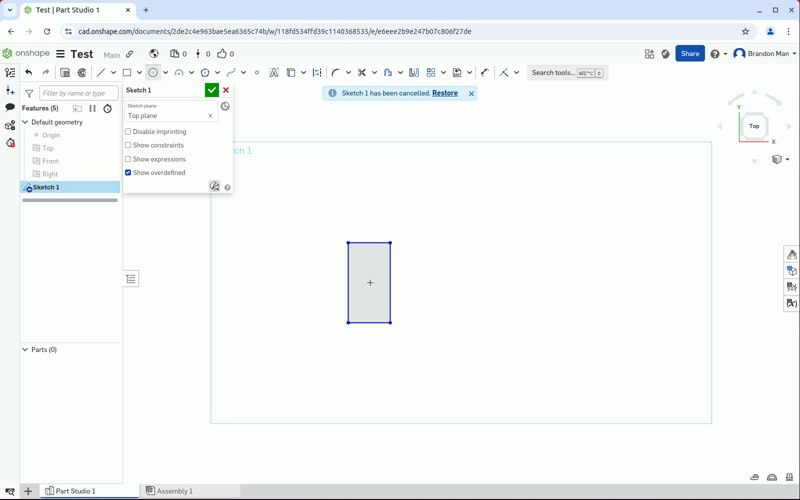
click(370, 282)
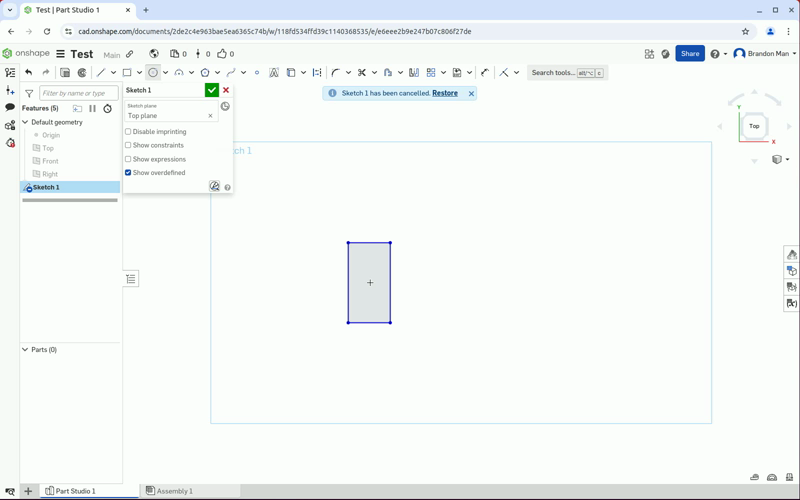
key_up(shift)
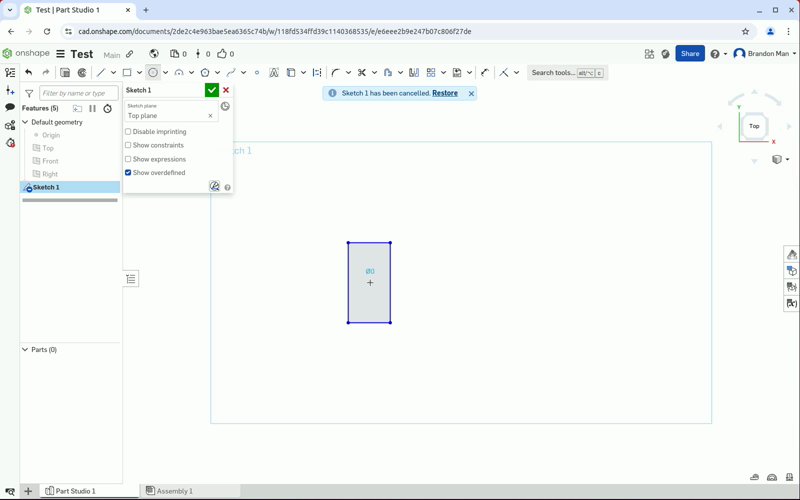
mouse_move(380, 282)
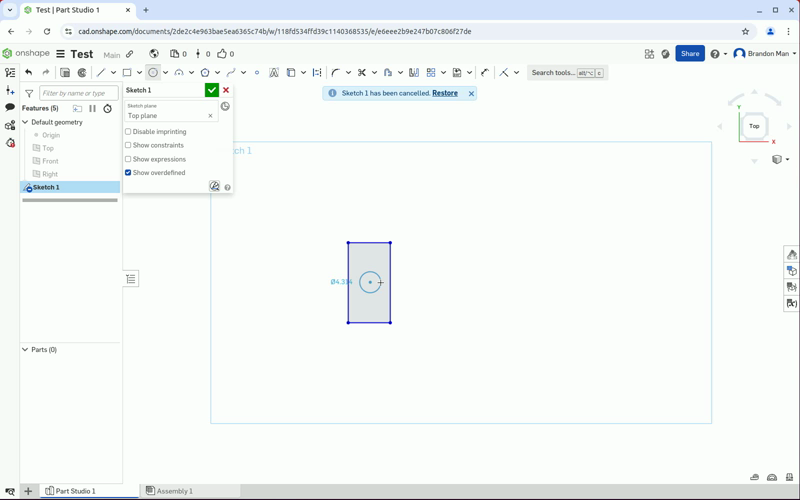
click(380, 282)
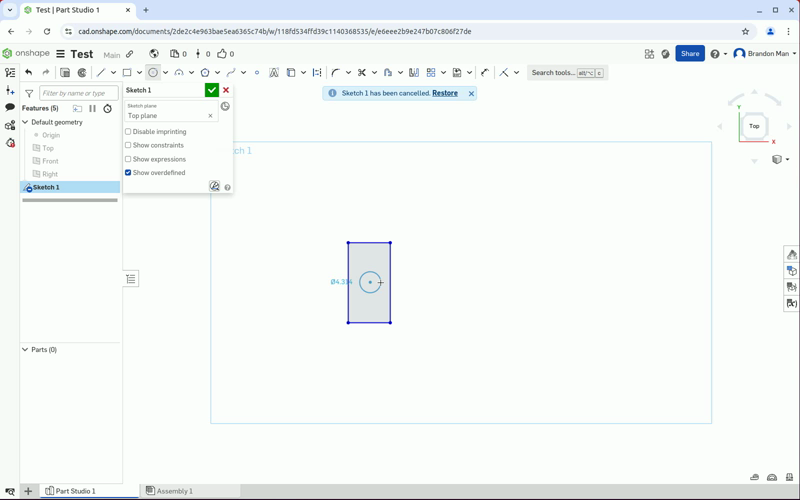
key(esc)
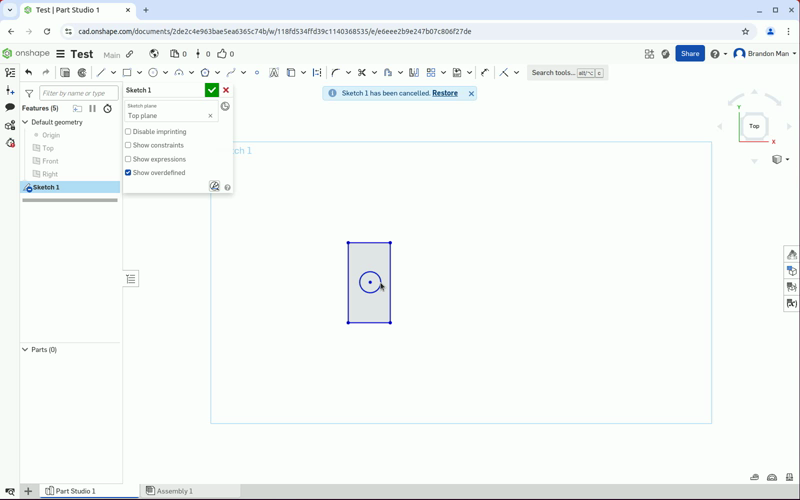
mouse_move(371, 299)
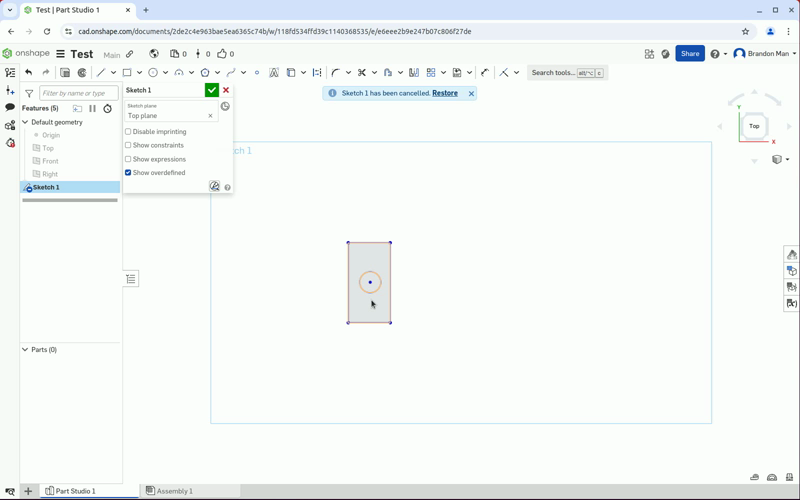
click(371, 299)
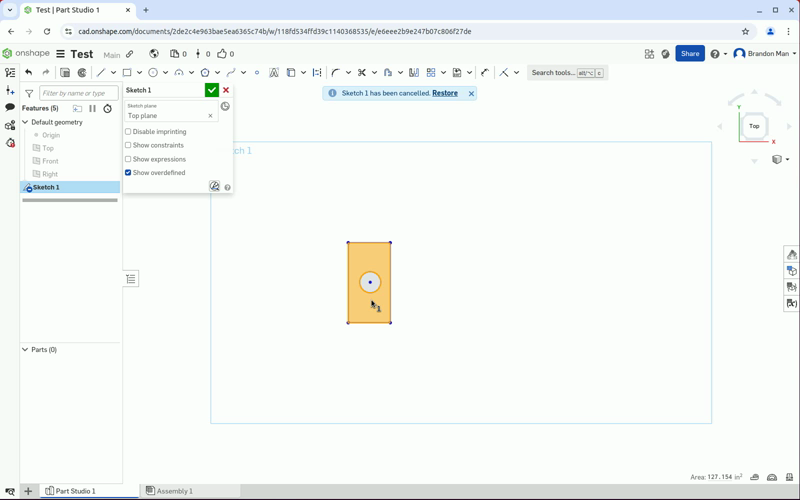
mouse_move(73, 352)
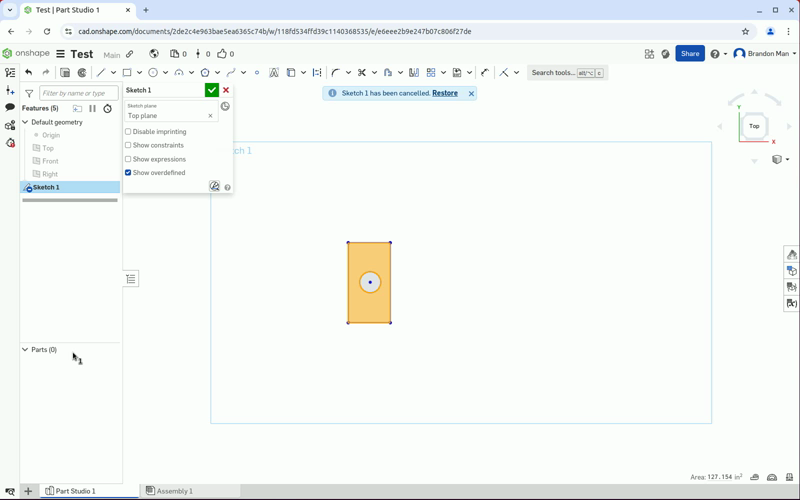
key(shift+y)
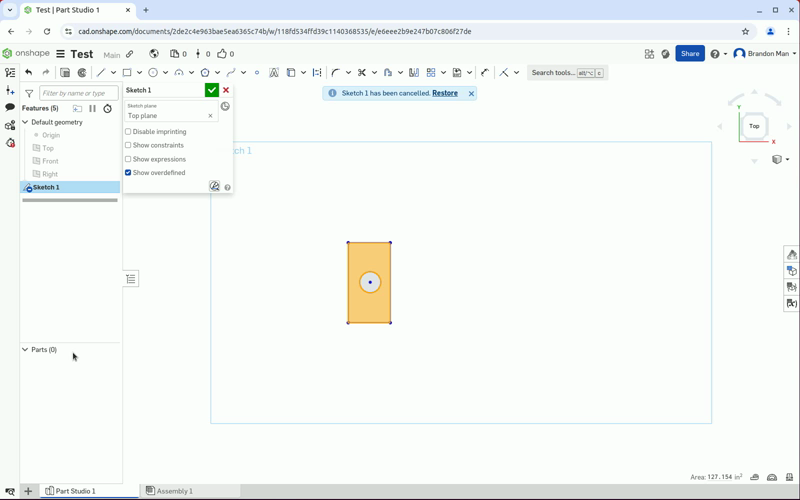
key(shift+e)
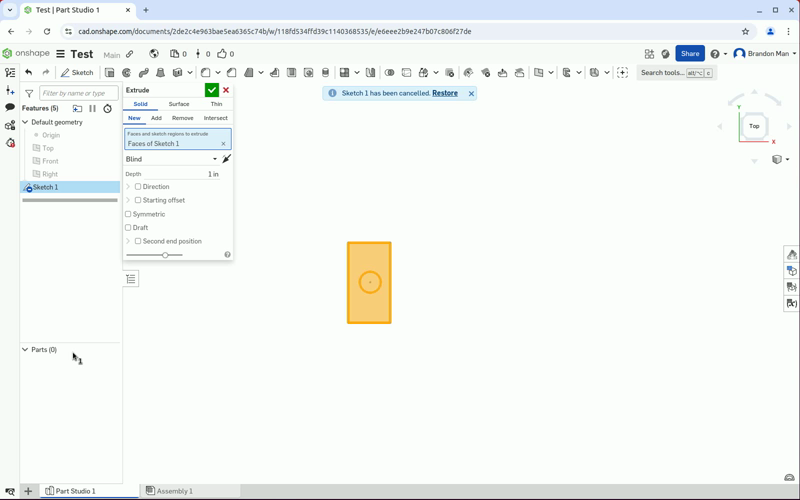
mouse_move(143, 106)
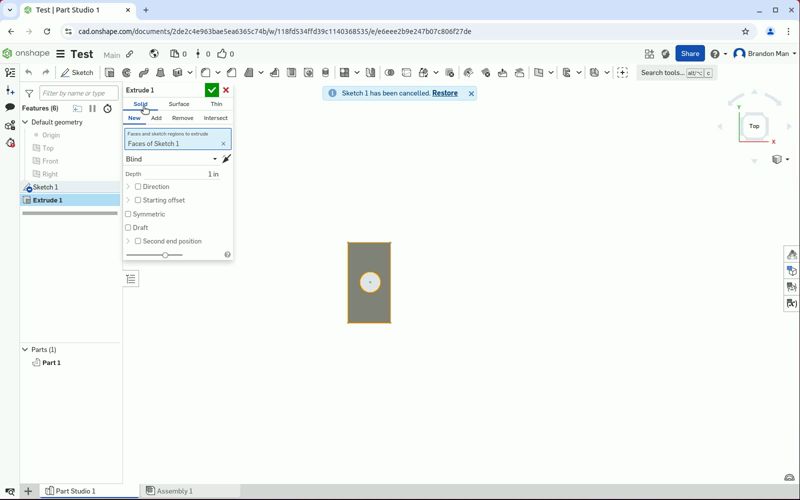
click(143, 106)
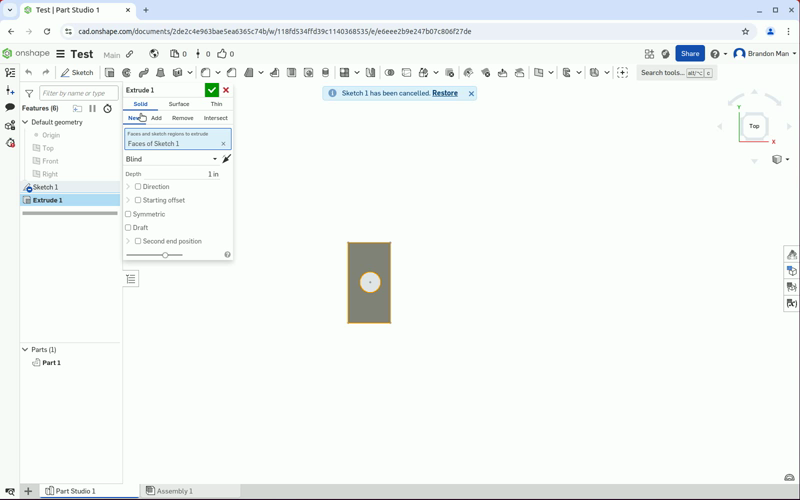
mouse_move(137, 120)
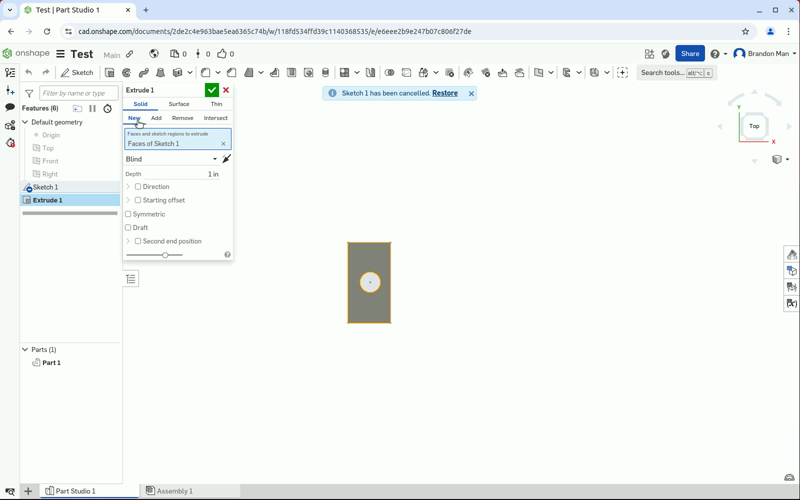
click(137, 120)
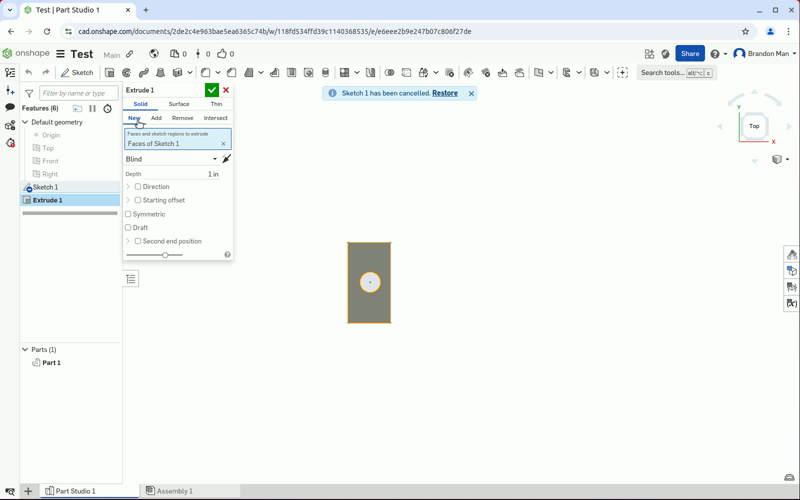
key(tab, 4)
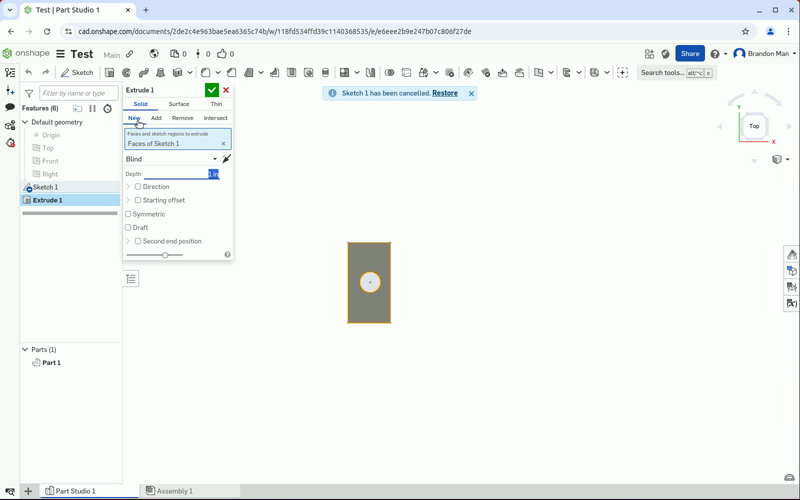
text(1.685)
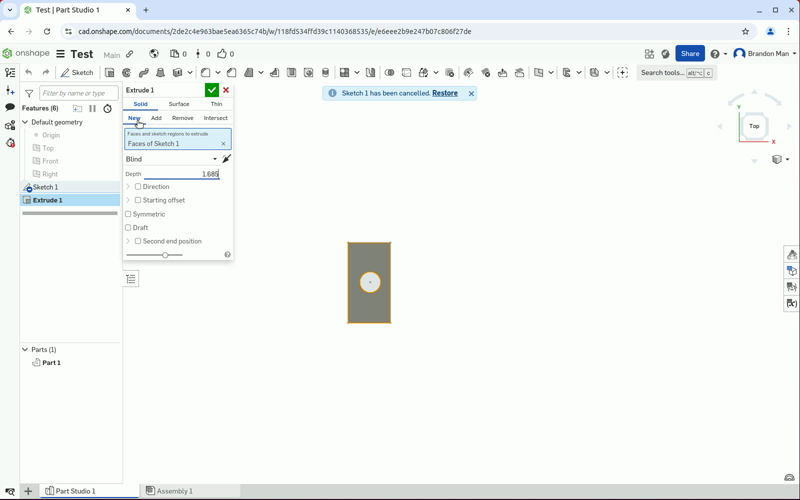
key(enter)
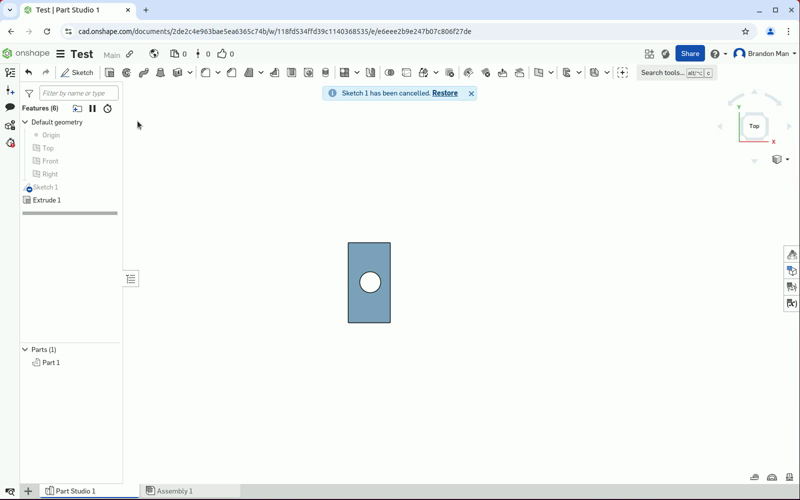
key(shift+h)
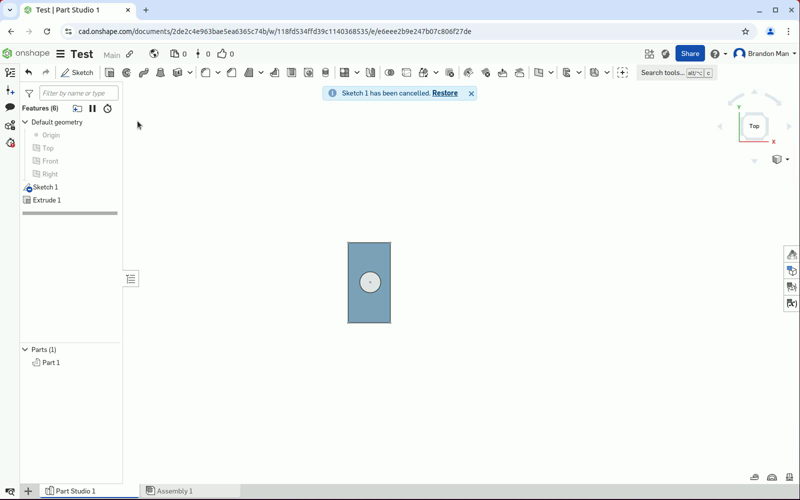
key(shift+h)
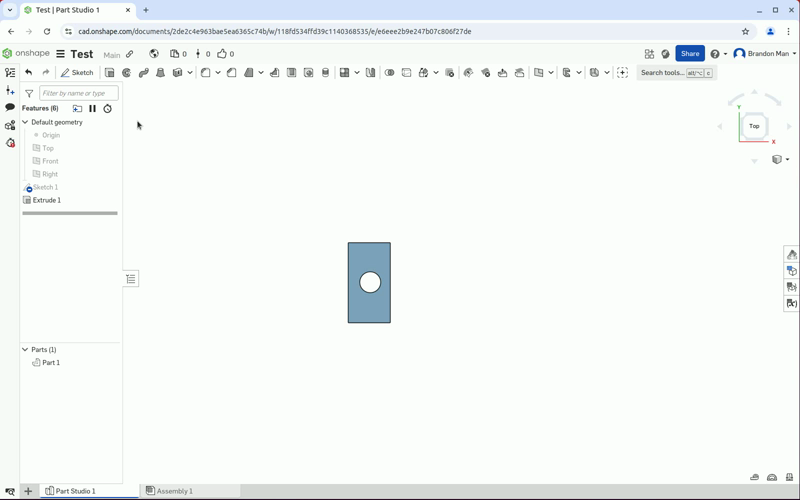
mouse_move(73, 189)
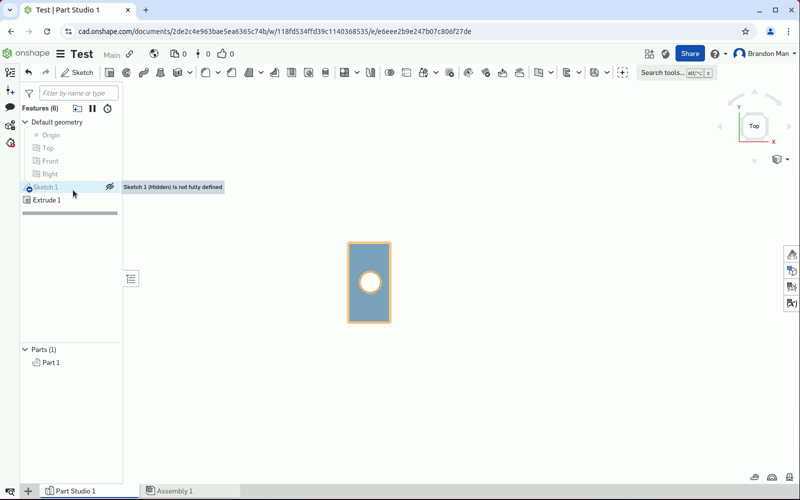
click(73, 189)
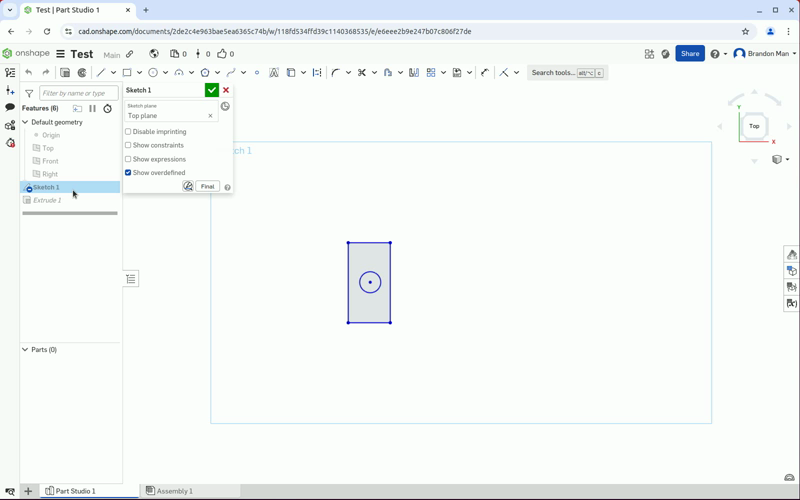
mouse_move(229, 92)
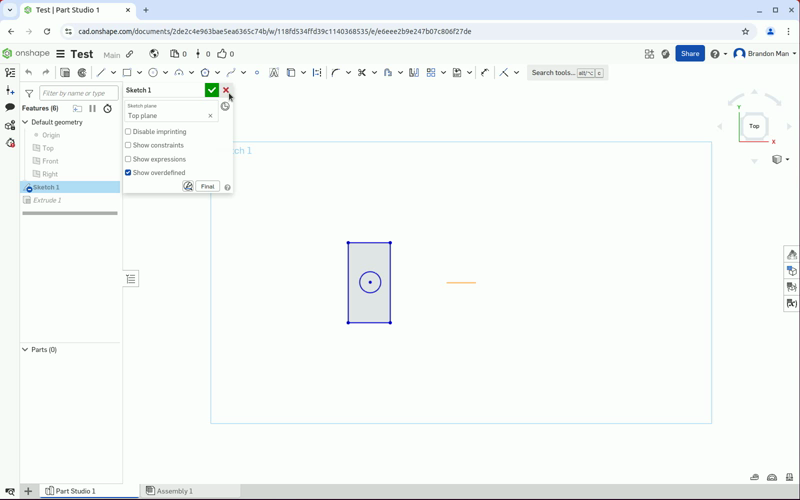
click(229, 92)
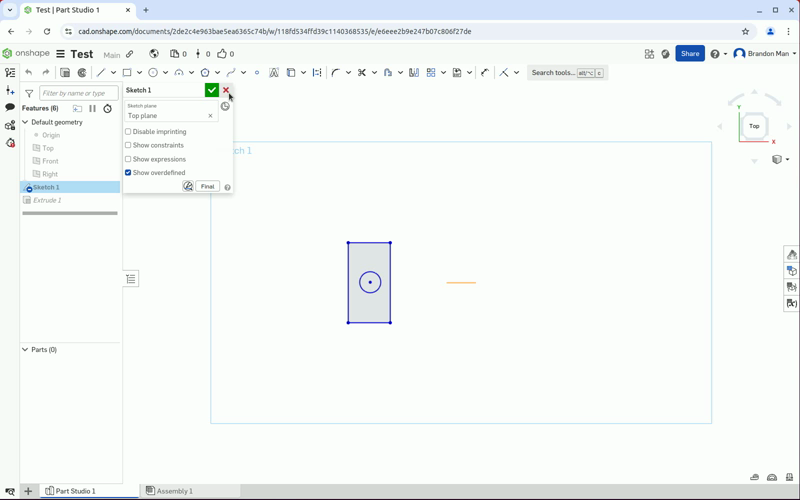
key(shift+s)
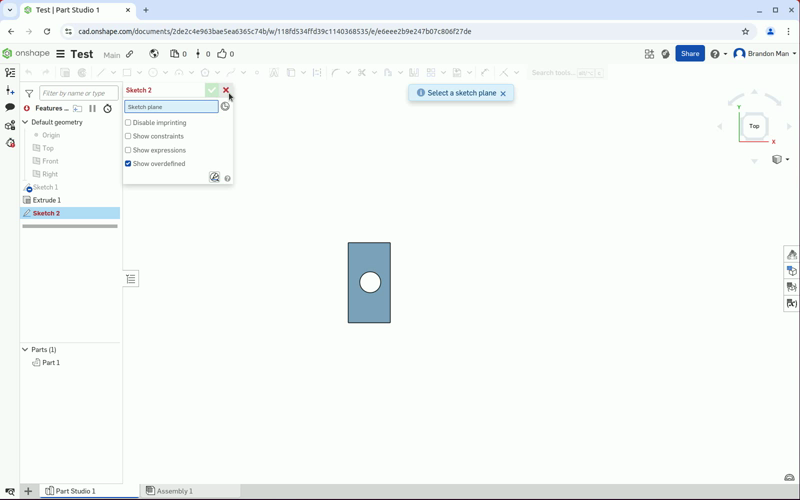
mouse_move(73, 150)
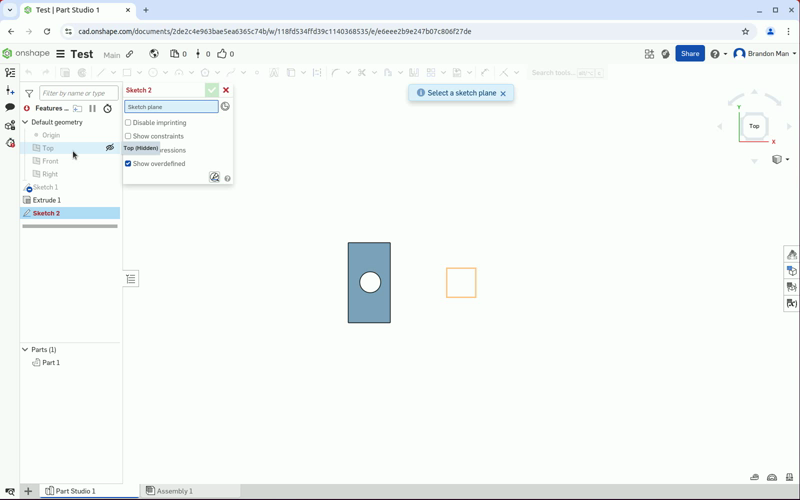
click(73, 150)
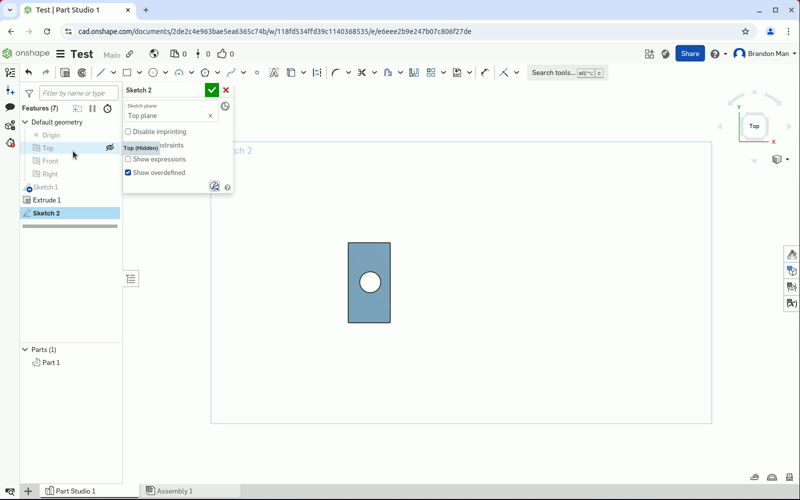
mouse_move(73, 352)
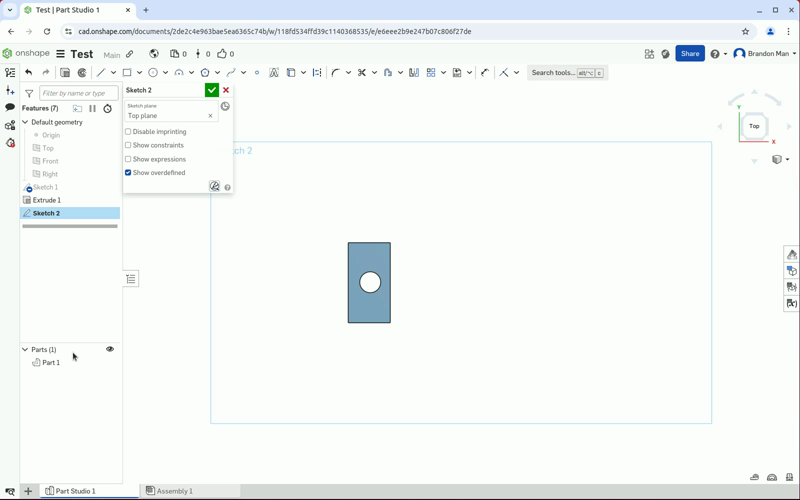
key(y)
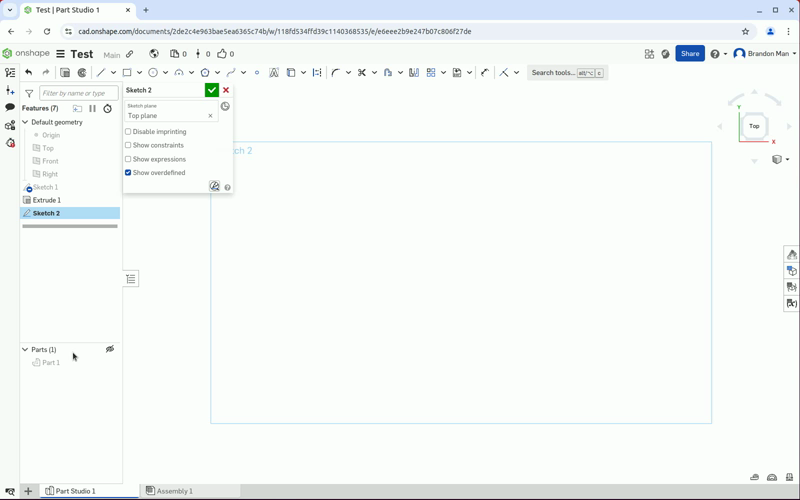
key(l)
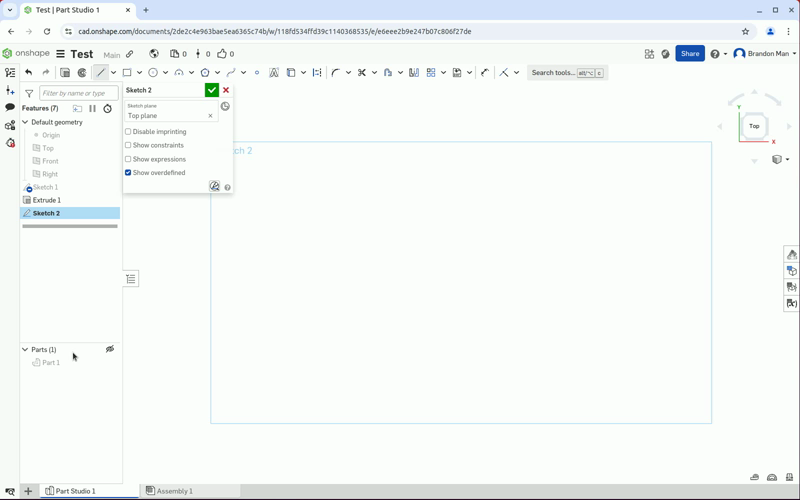
key_down(shift)
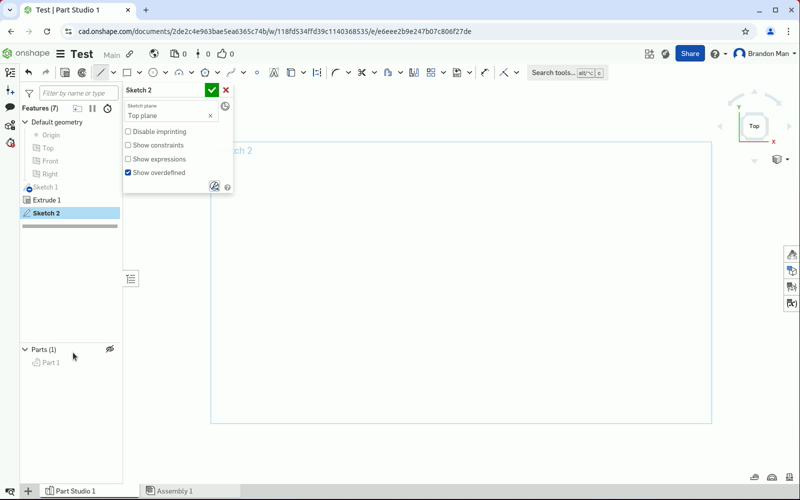
mouse_move(531, 322)
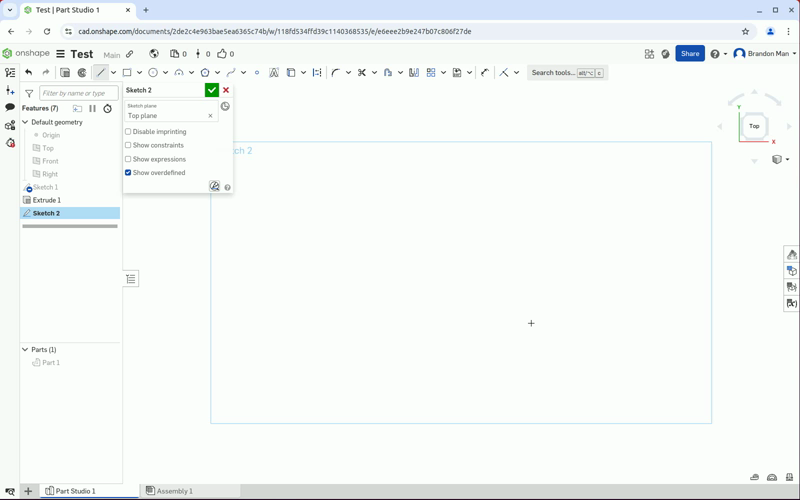
click(531, 322)
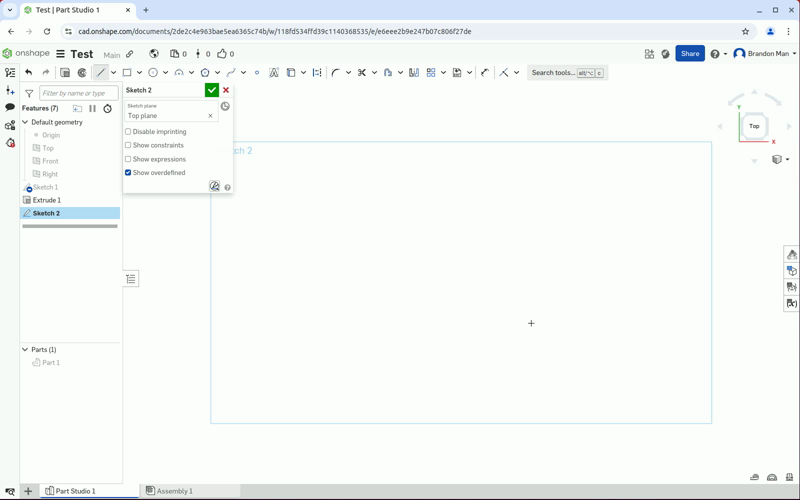
key_up(shift)
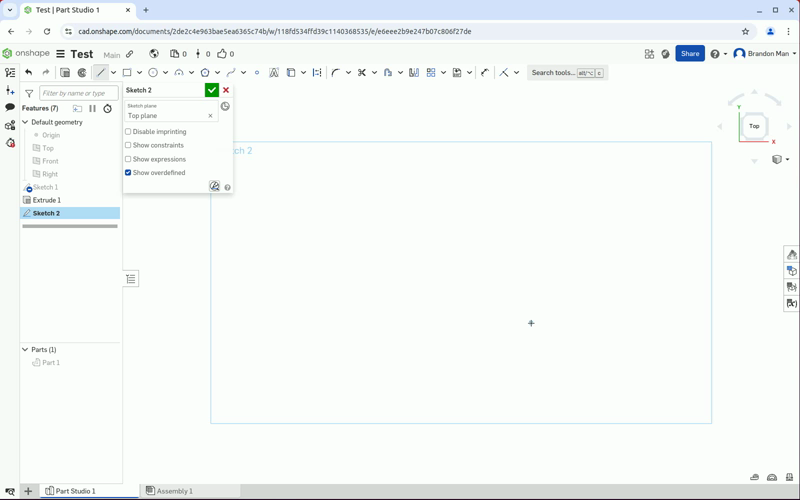
key_down(shift)
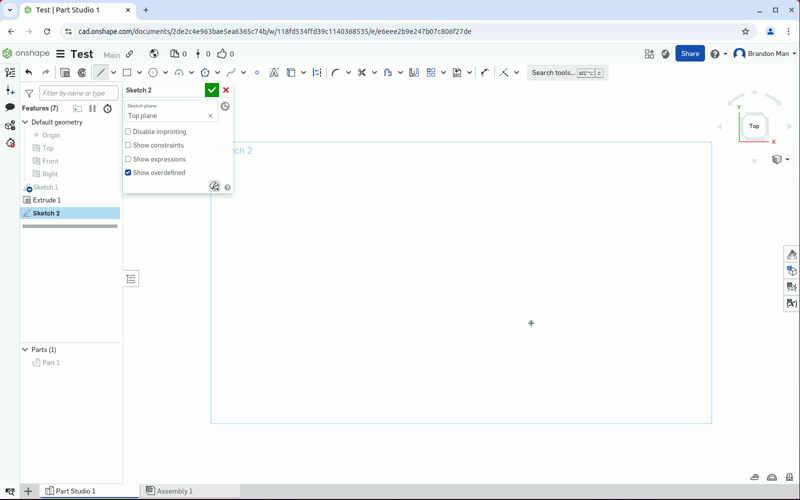
mouse_move(561, 322)
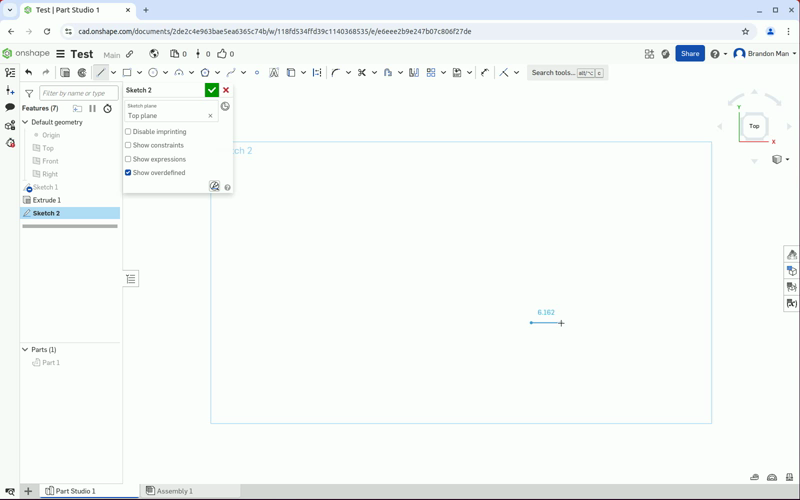
mouse_move(573, 322)
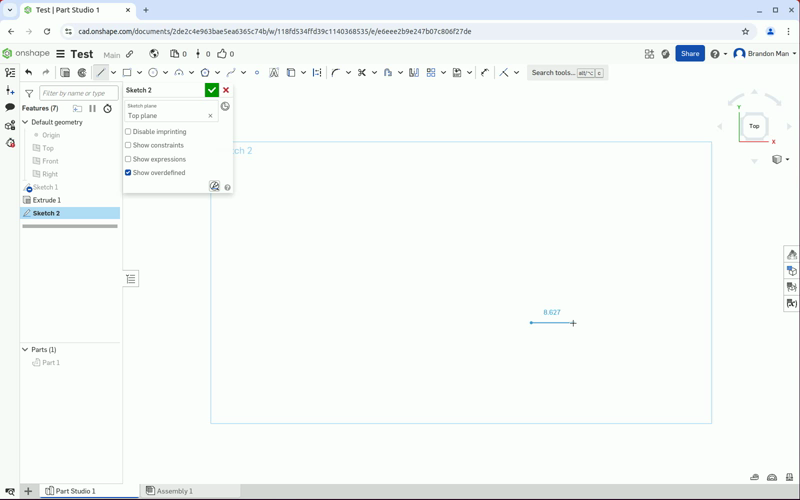
click(573, 322)
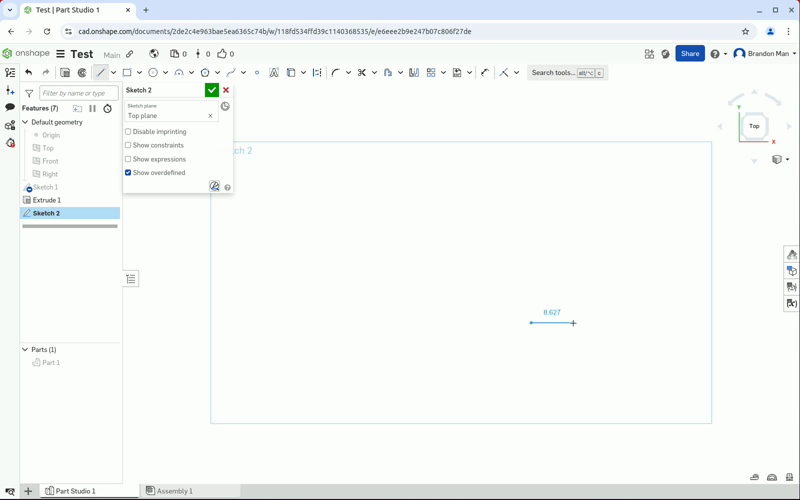
key_up(shift)
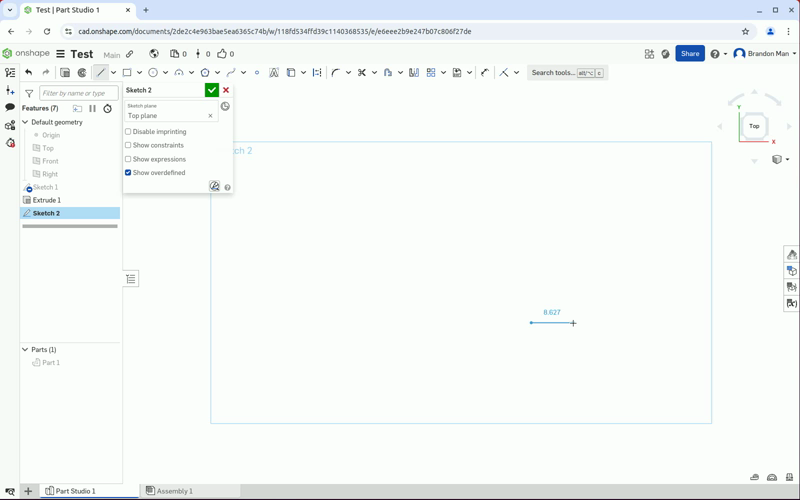
key_down(shift)
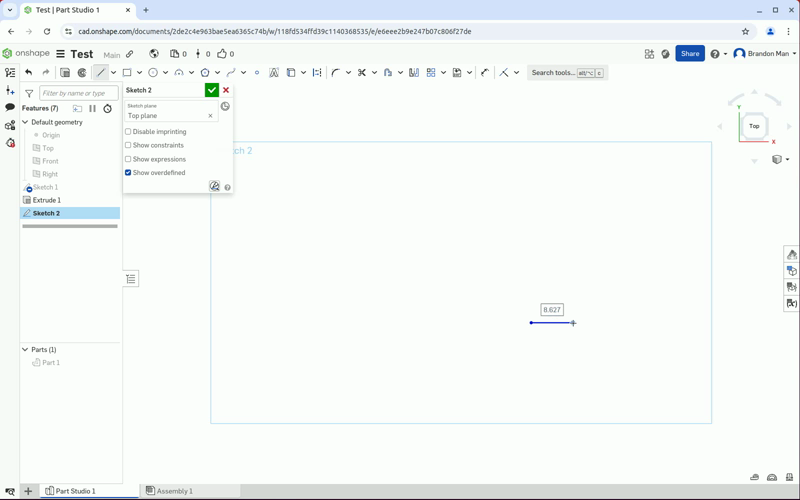
mouse_move(573, 242)
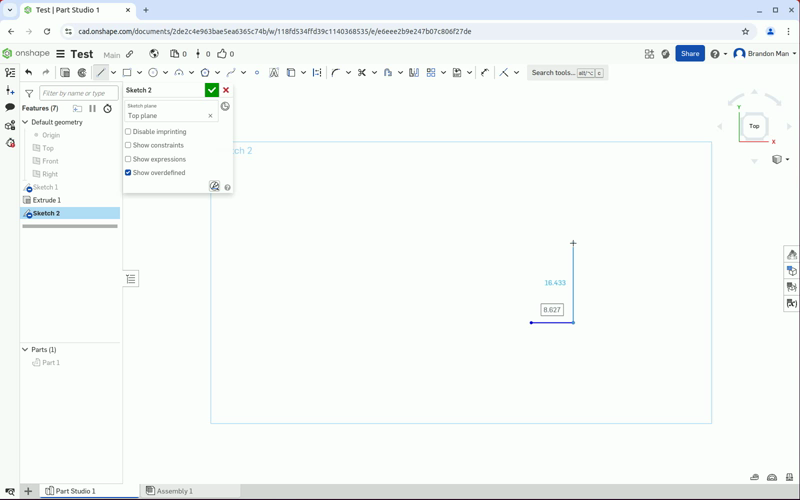
click(573, 242)
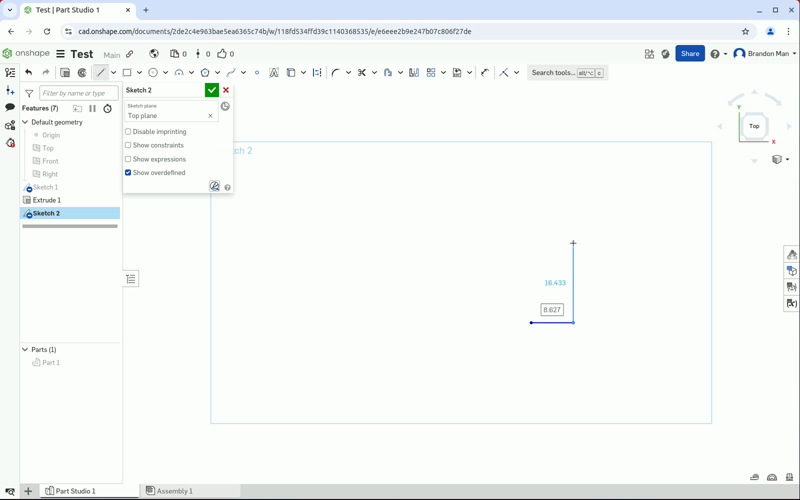
key_up(shift)
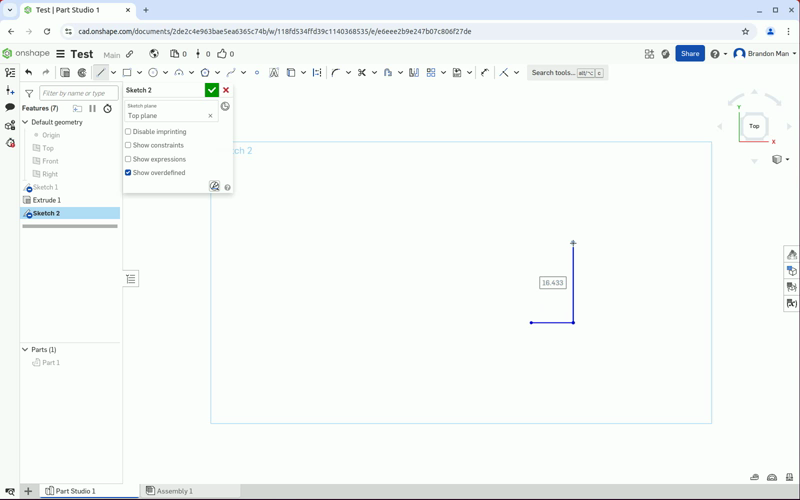
key_down(shift)
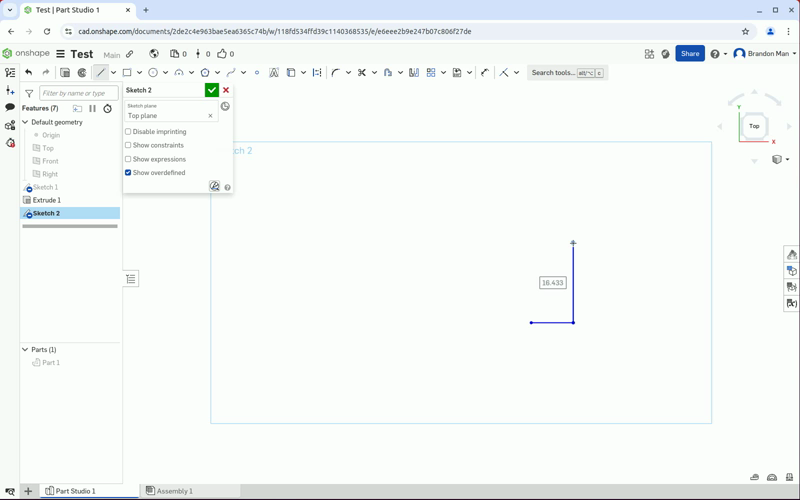
mouse_move(589, 242)
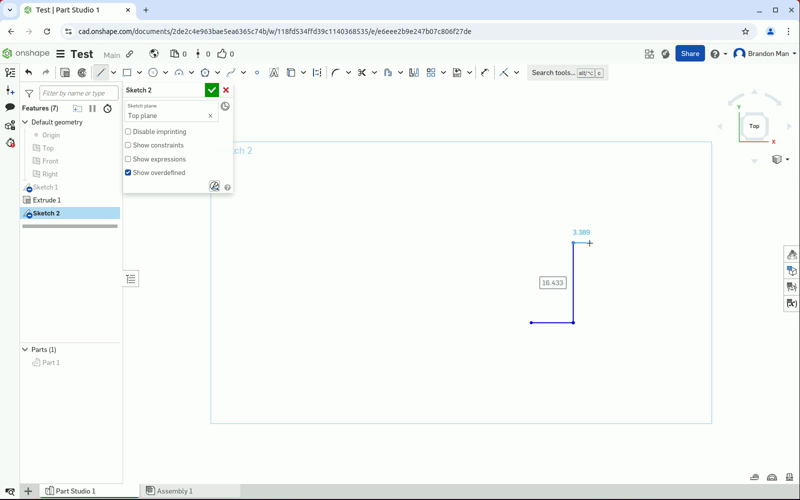
mouse_move(531, 242)
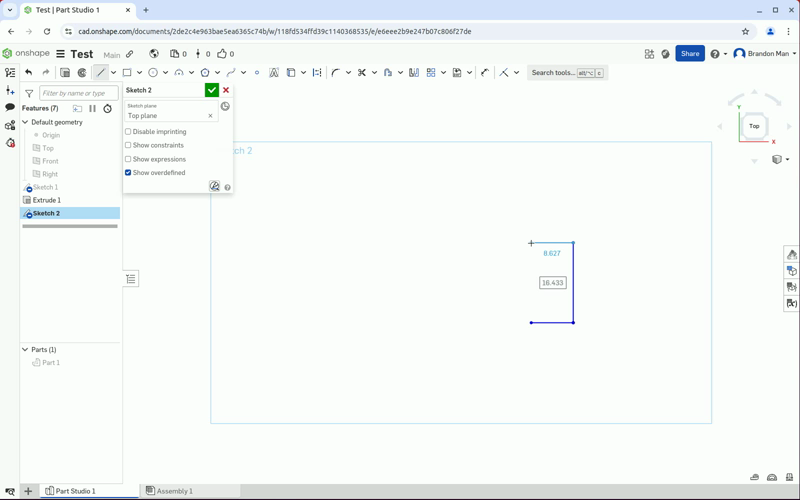
click(531, 242)
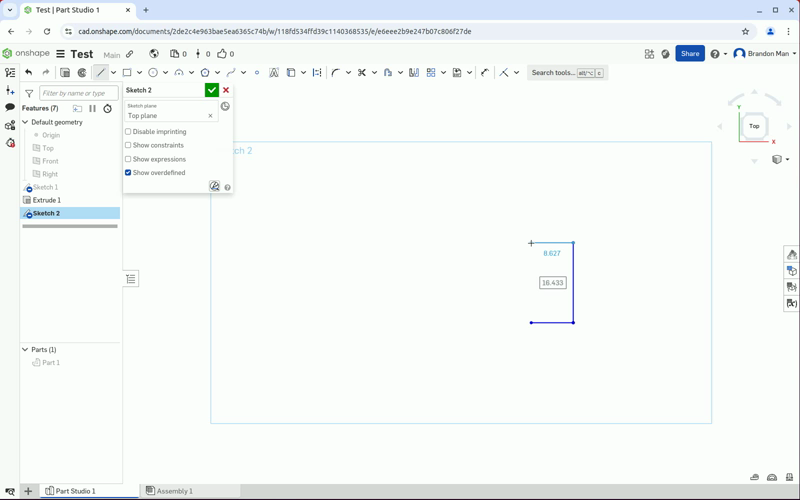
key_up(shift)
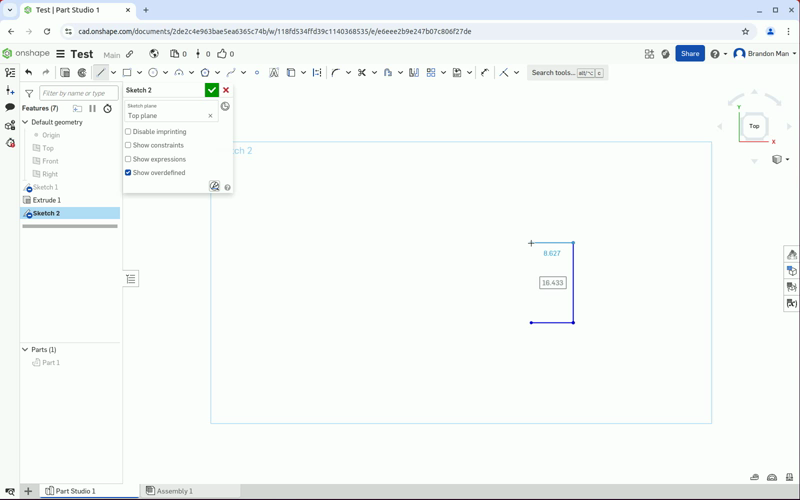
key_down(shift)
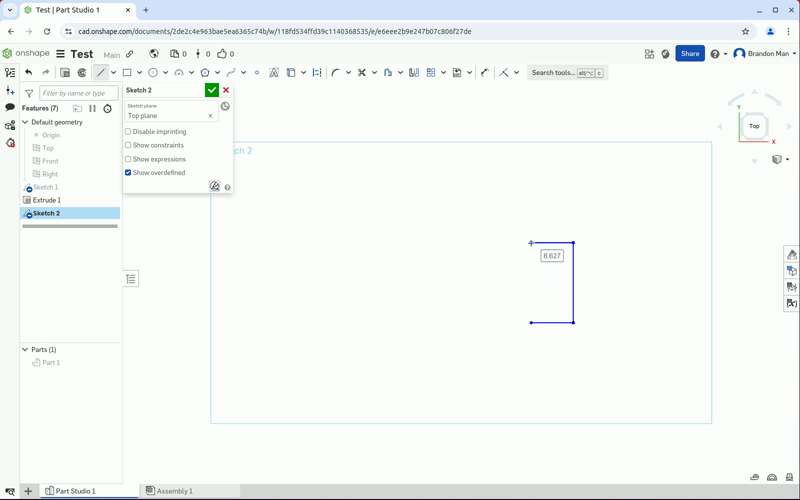
mouse_move(531, 322)
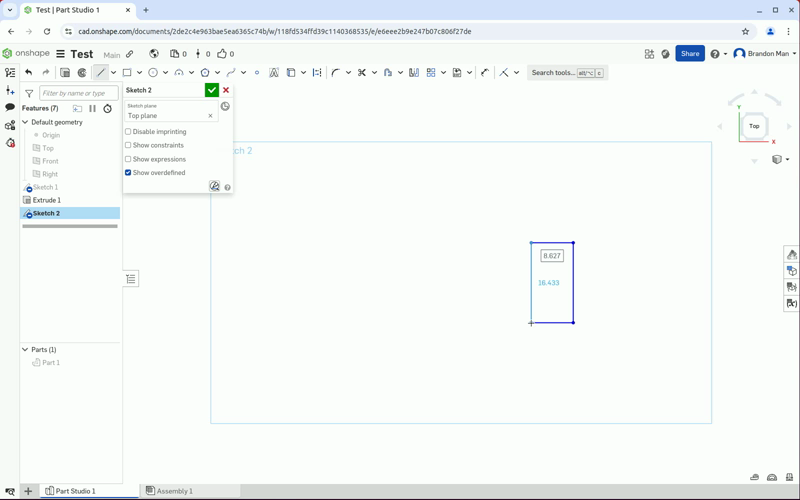
key_up(shift)
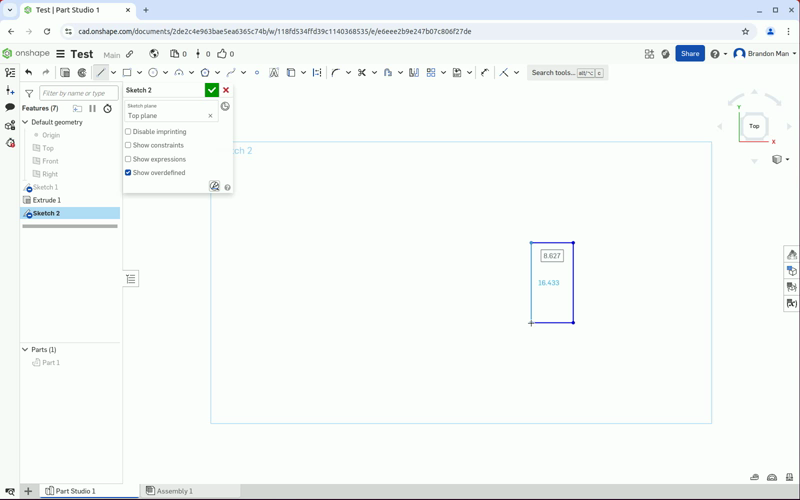
click(531, 322)
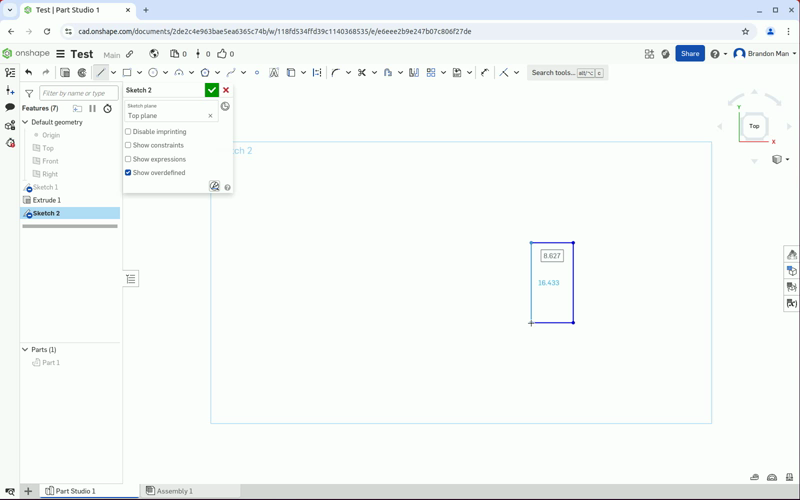
key(esc)
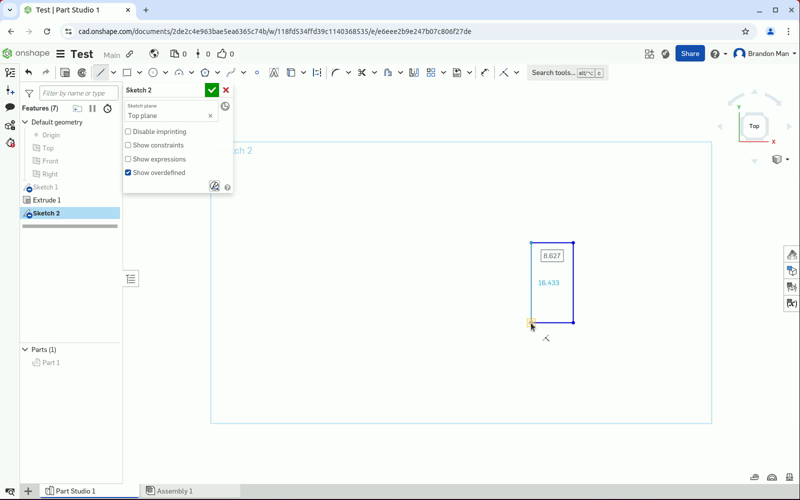
key(c)
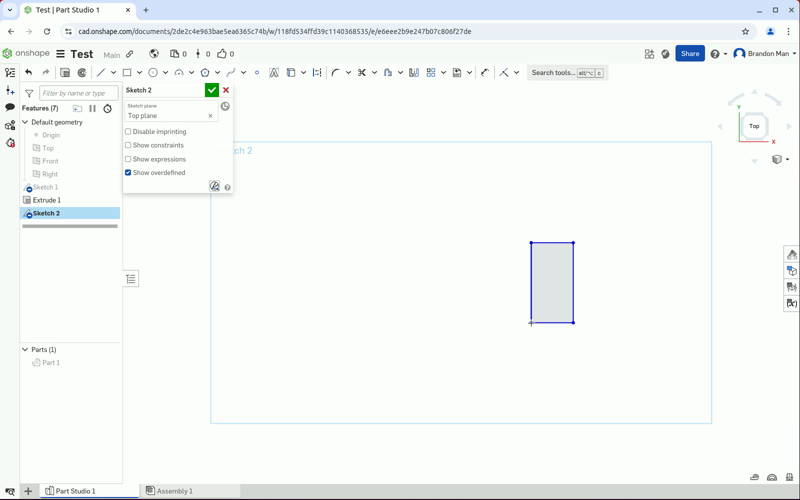
key_down(shift)
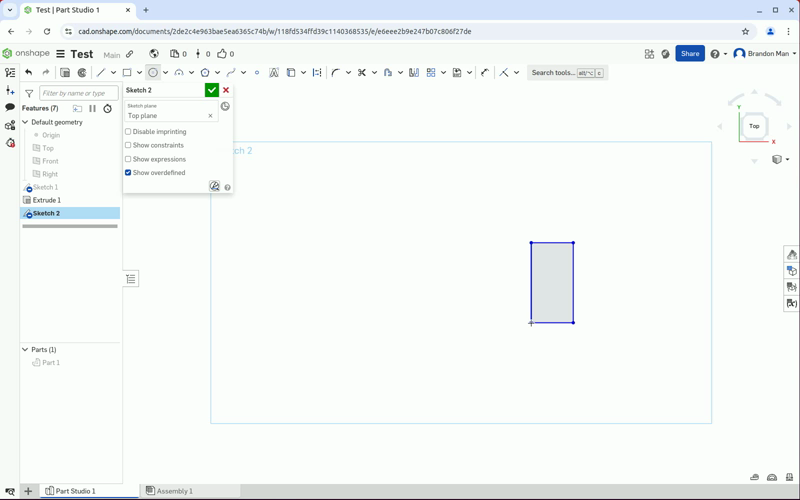
mouse_move(552, 282)
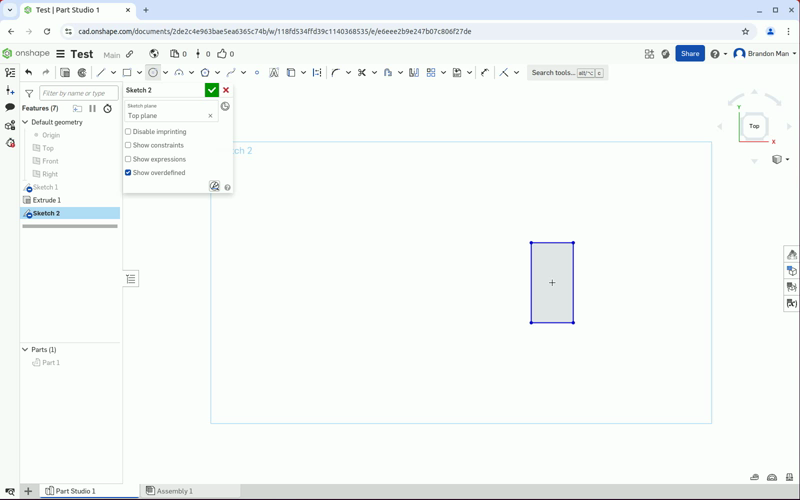
click(552, 282)
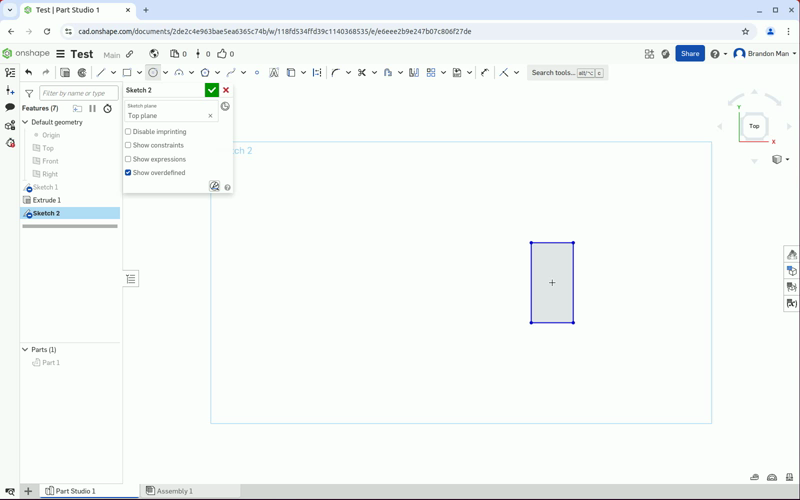
key_up(shift)
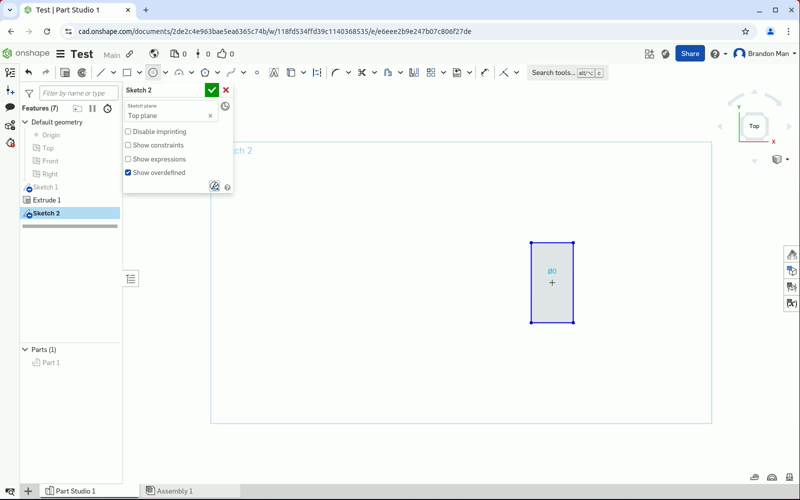
mouse_move(563, 282)
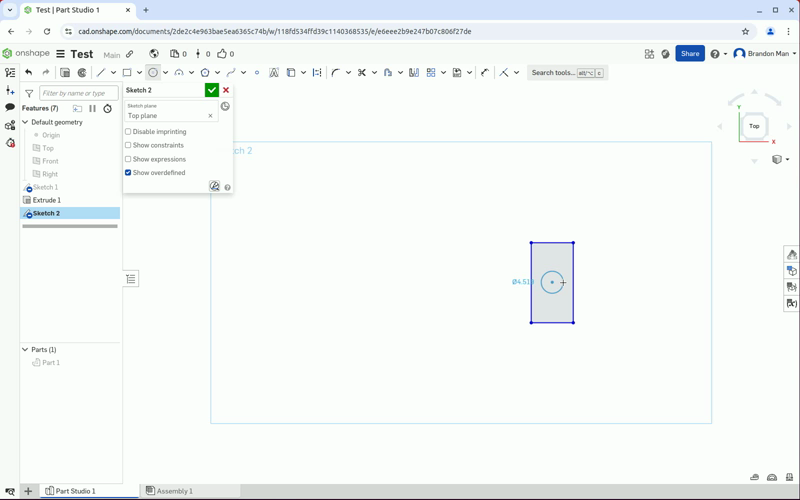
click(563, 282)
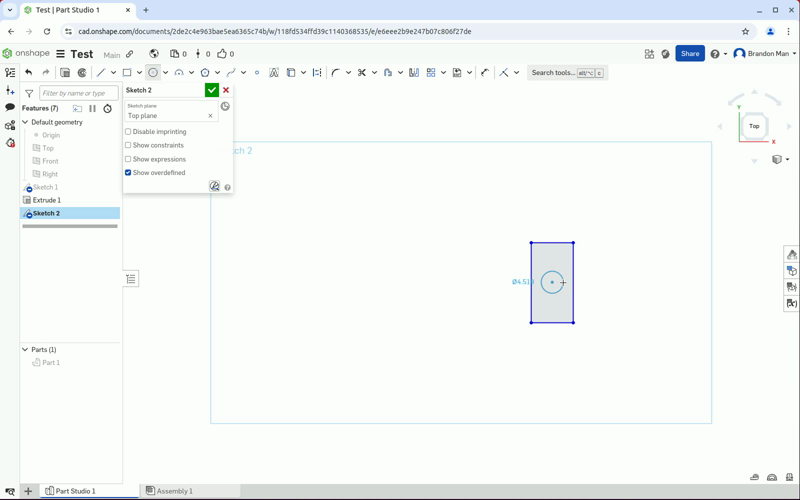
key(esc)
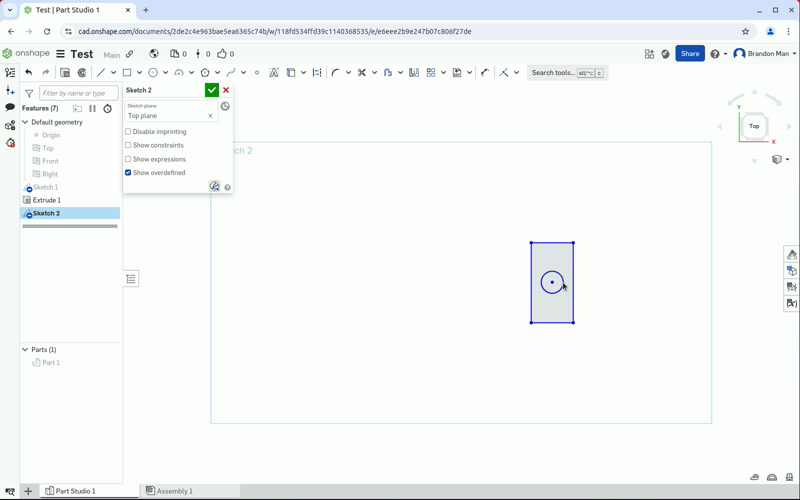
mouse_move(553, 264)
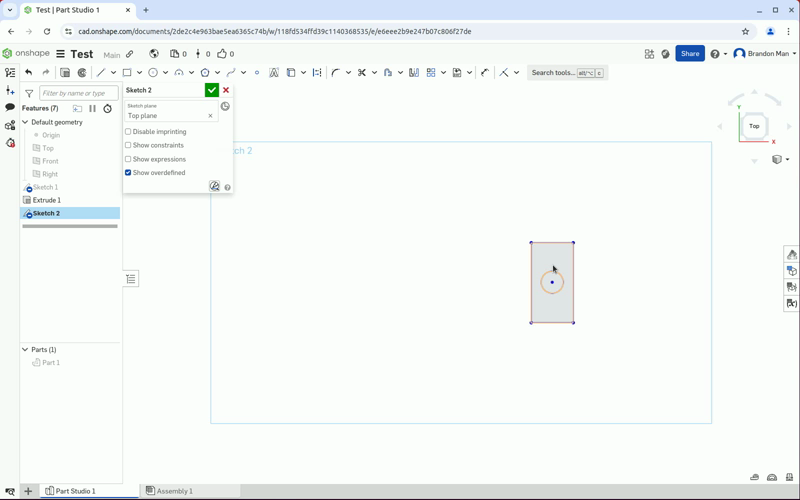
click(553, 264)
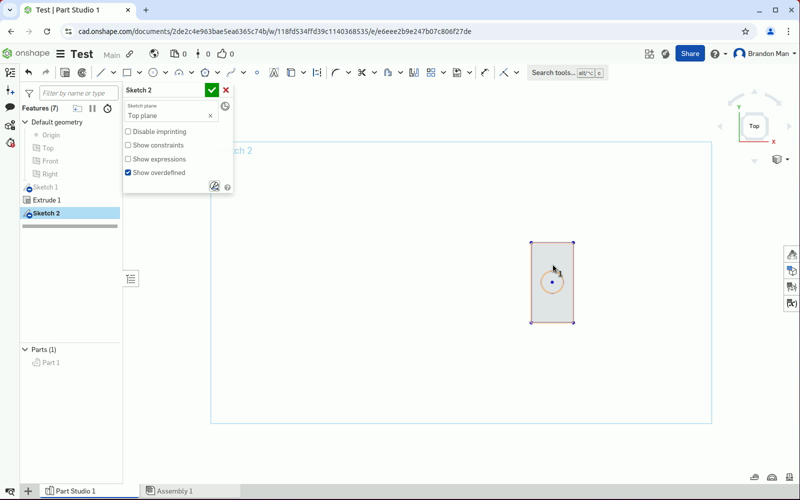
mouse_move(73, 352)
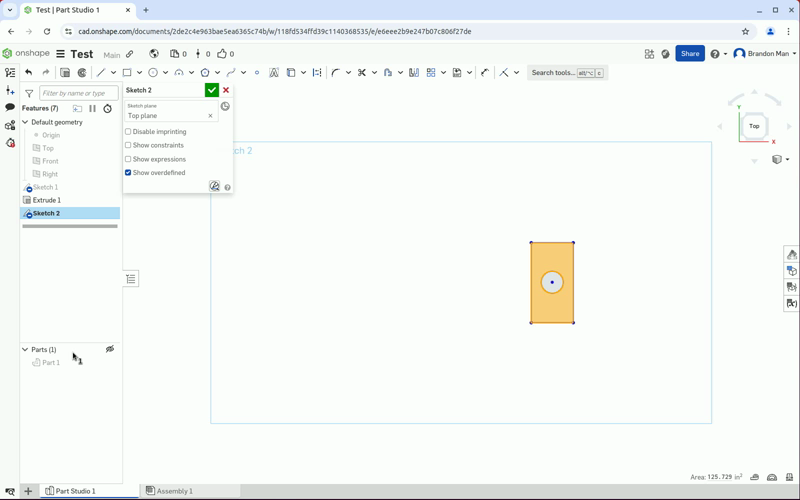
key(shift+y)
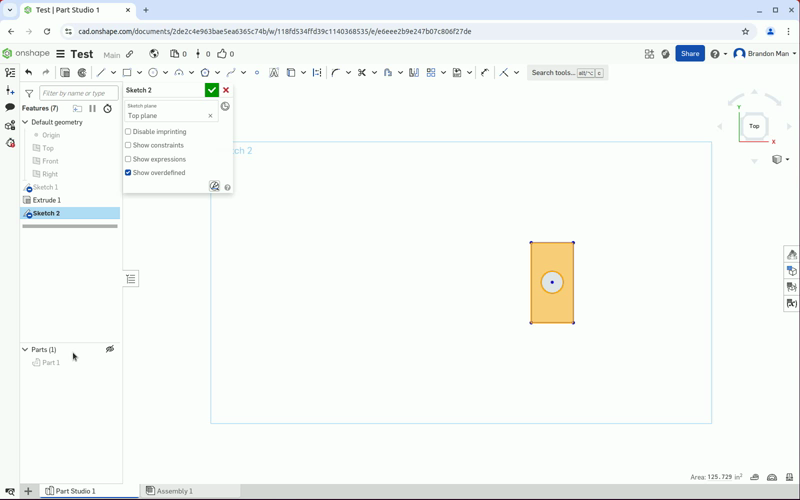
key(shift+e)
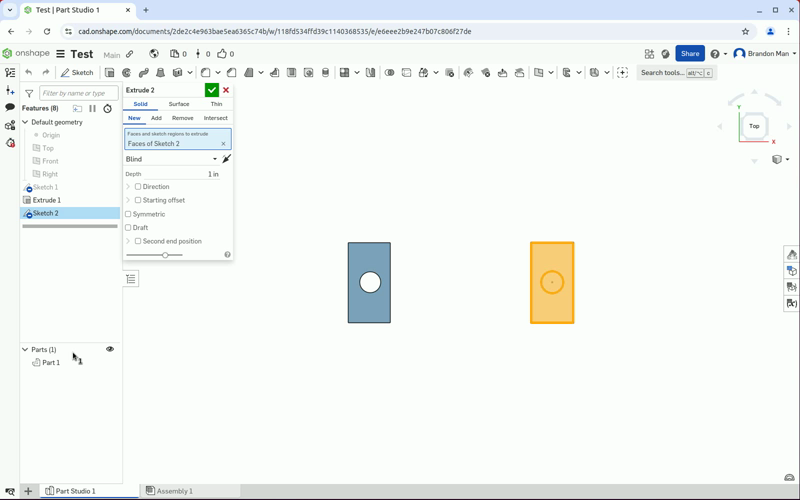
mouse_move(143, 106)
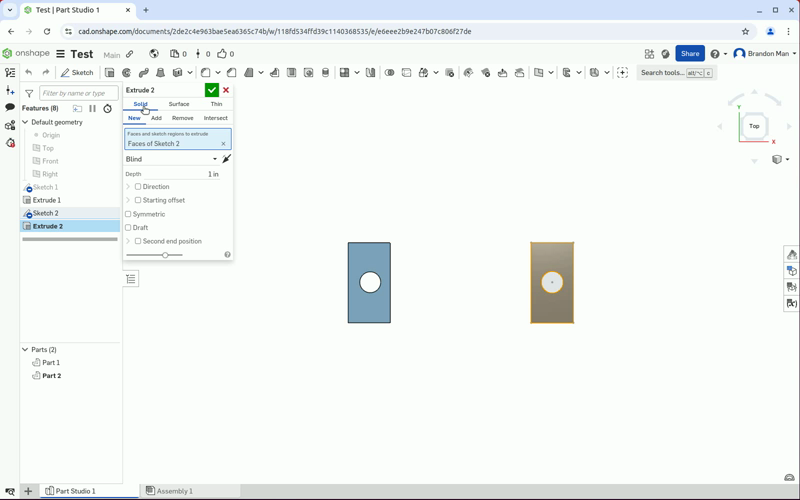
click(143, 106)
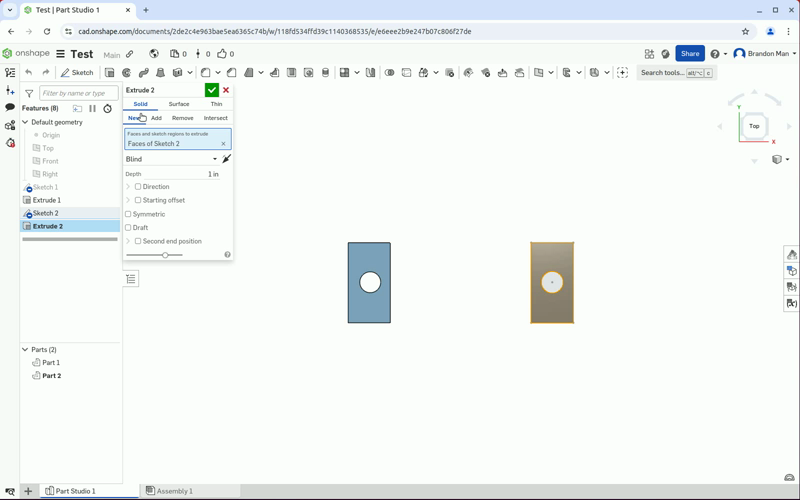
mouse_move(137, 120)
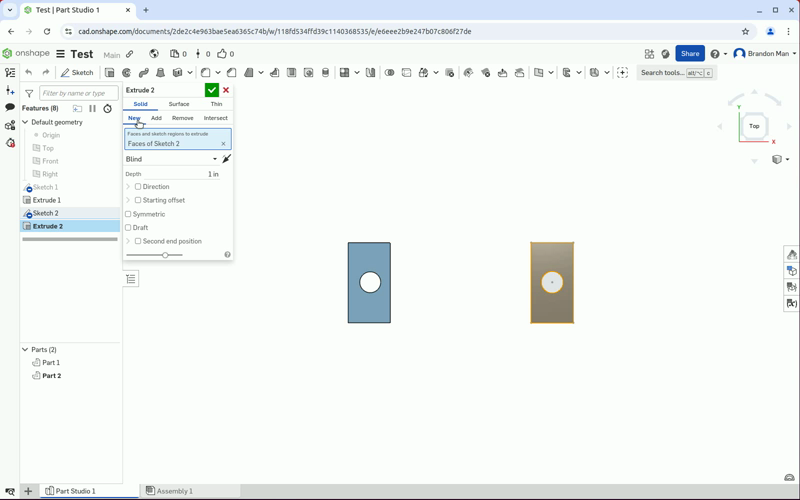
click(137, 120)
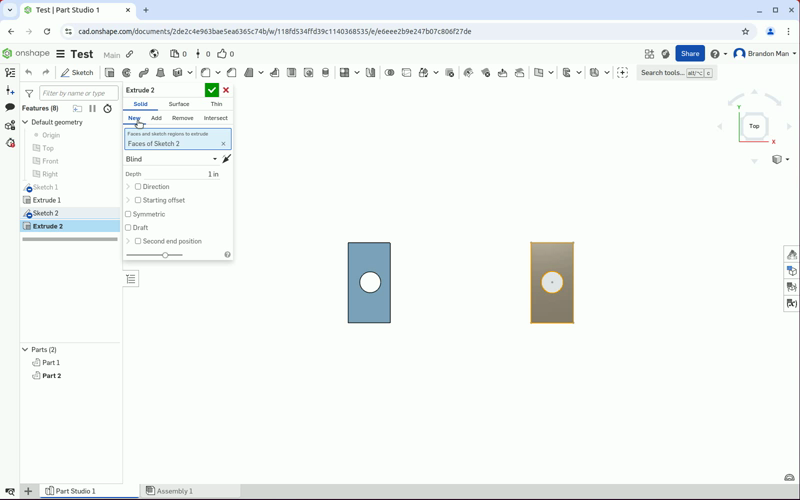
key(tab, 4)
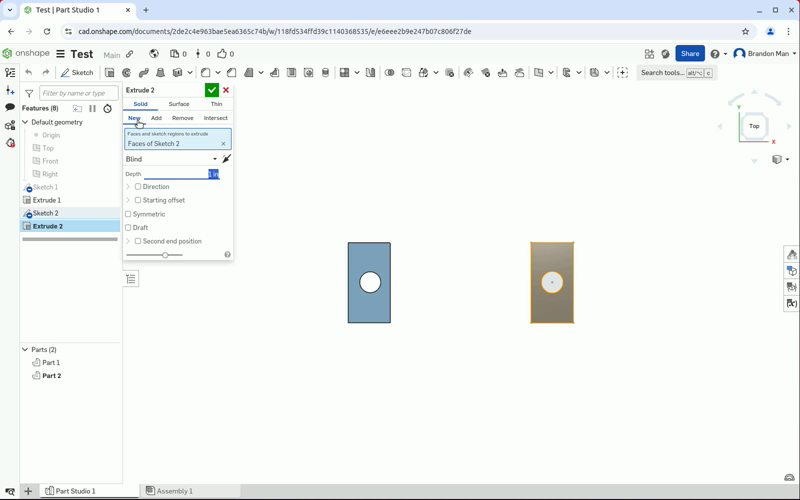
text(1.685)
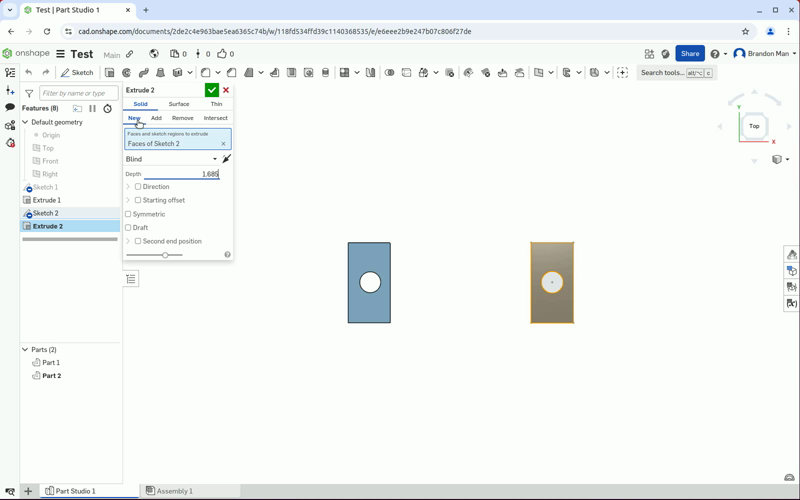
key(enter)
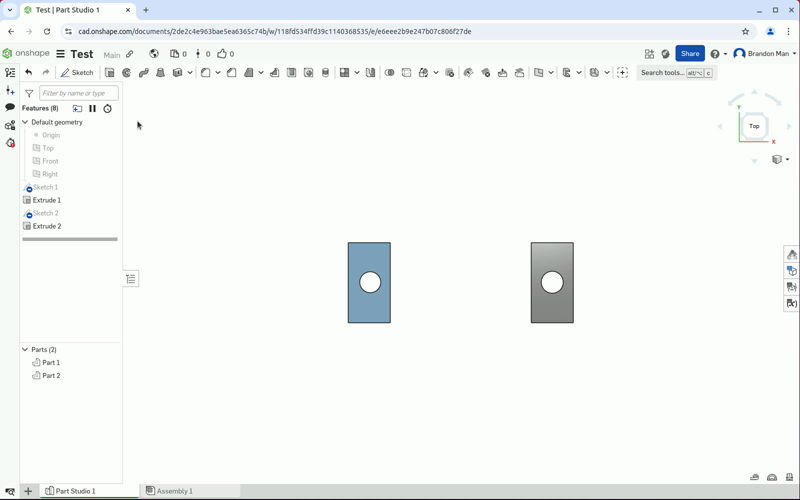
key(shift+h)
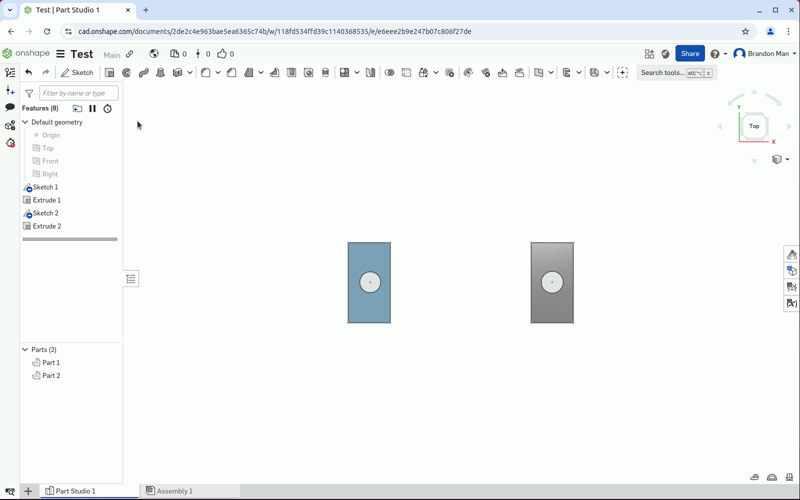
key(shift+h)
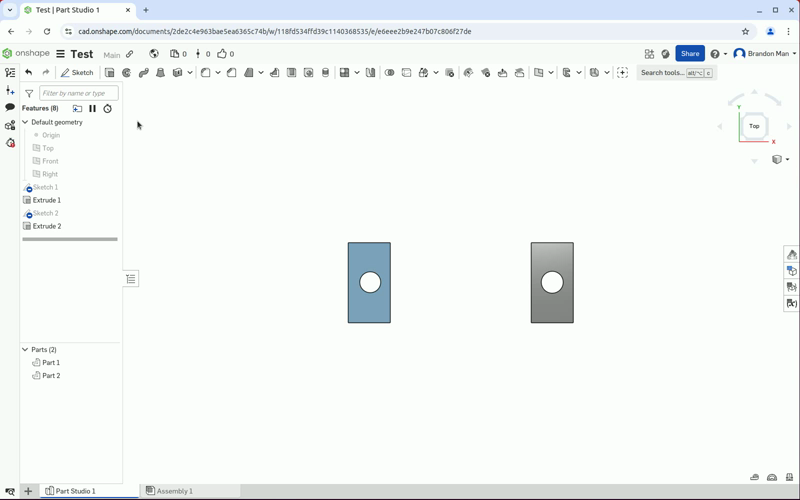
mouse_move(73, 189)
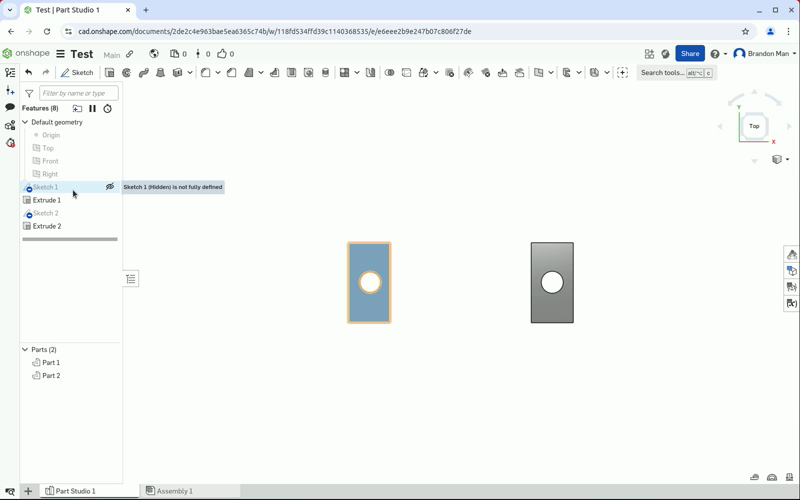
click(73, 189)
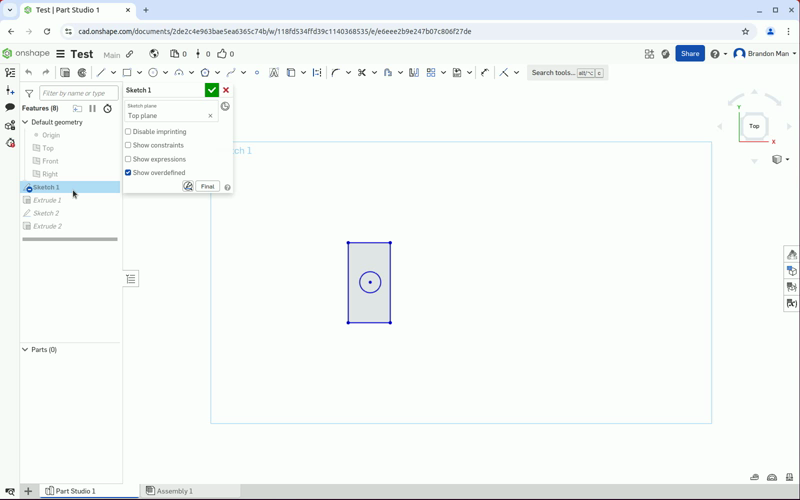
mouse_move(229, 92)
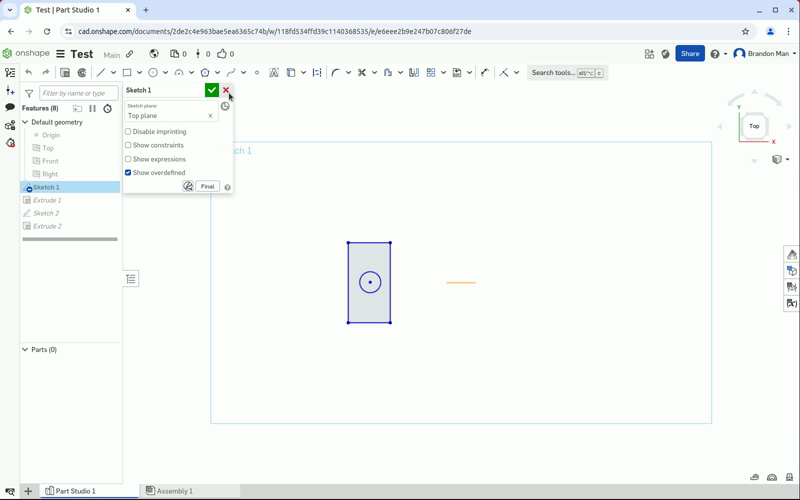
click(229, 92)
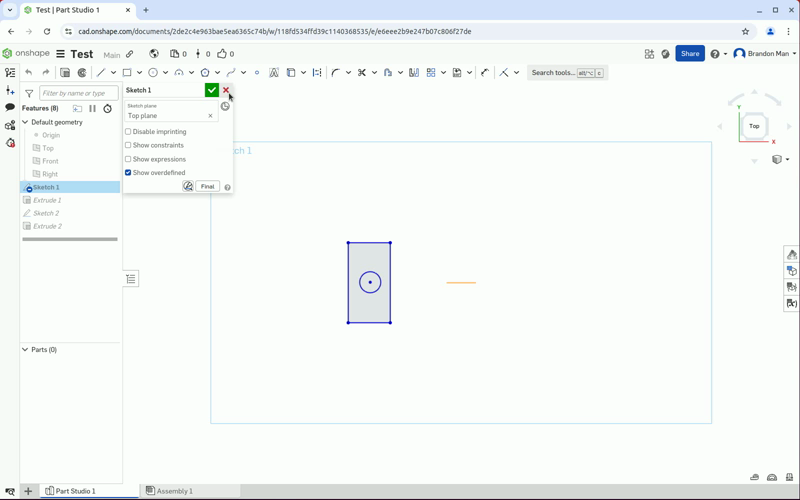
key(shift+s)
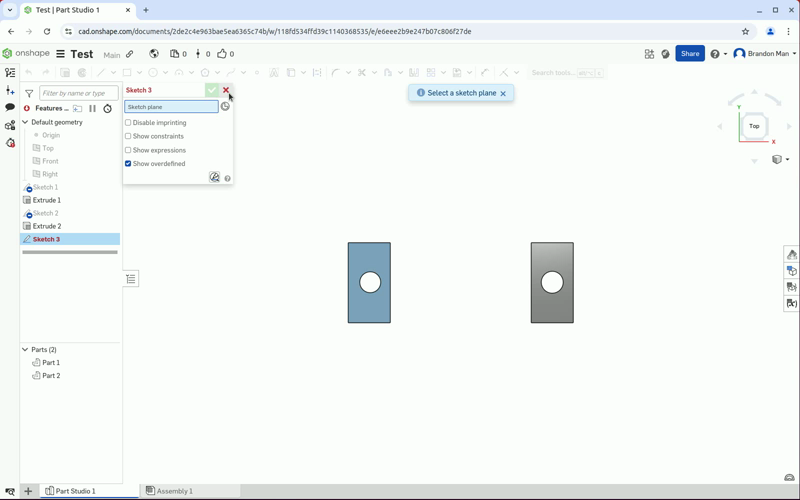
mouse_move(73, 150)
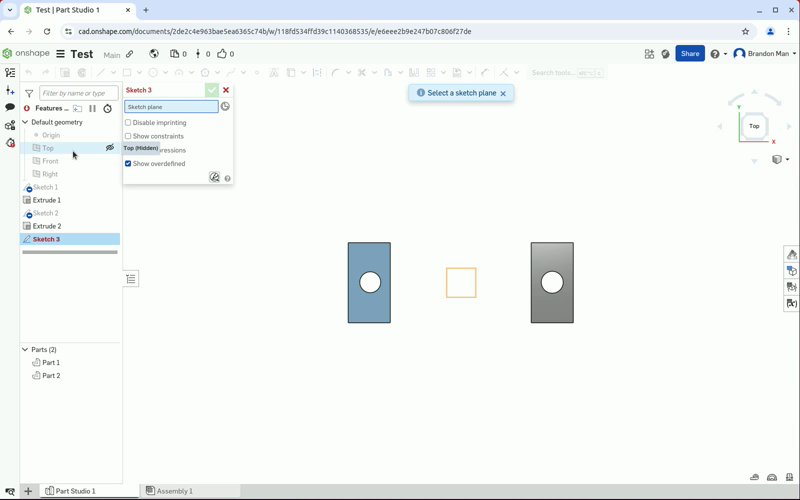
click(73, 150)
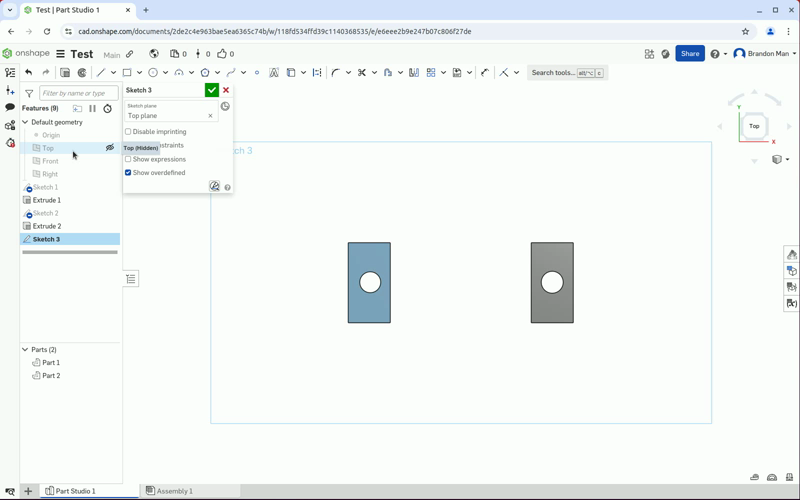
mouse_move(73, 352)
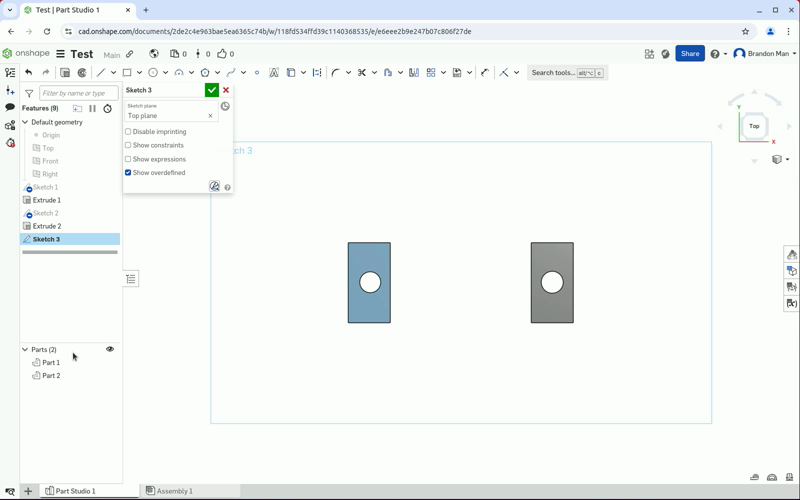
key(y)
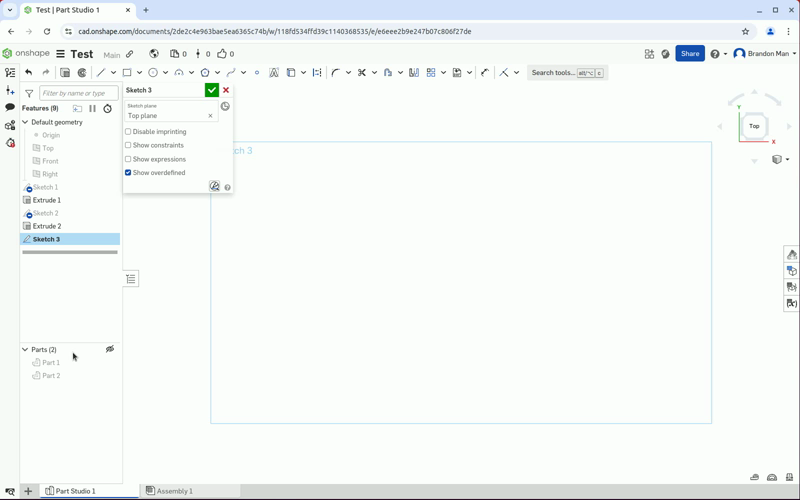
key(l)
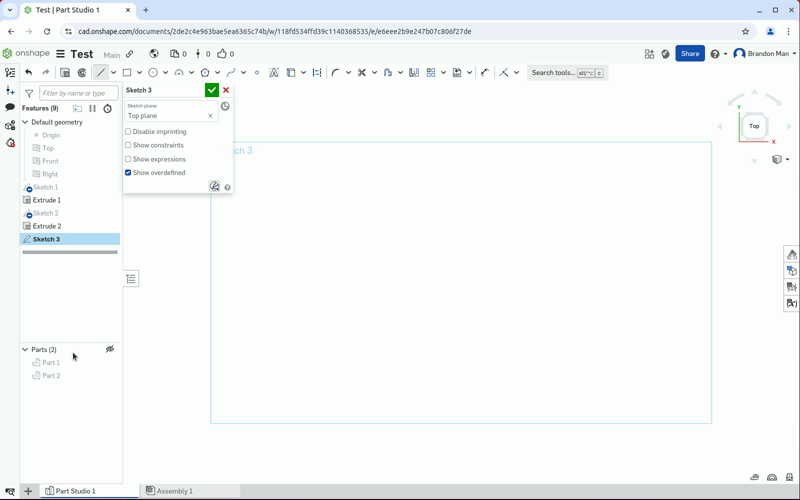
key_down(shift)
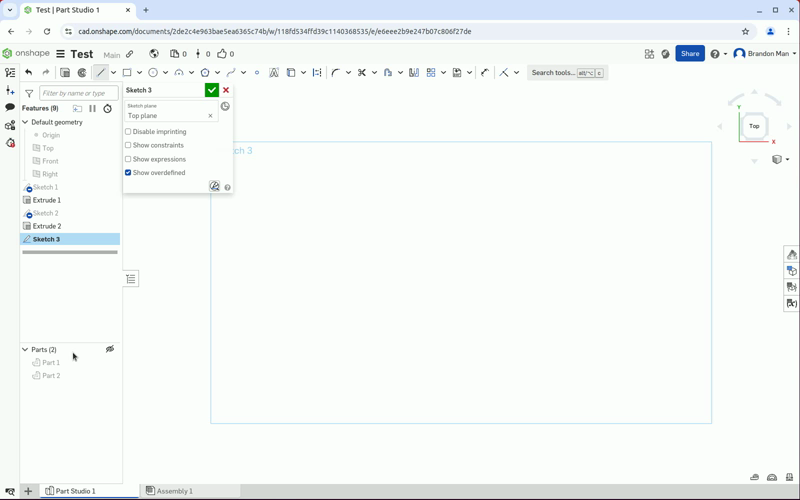
mouse_move(348, 322)
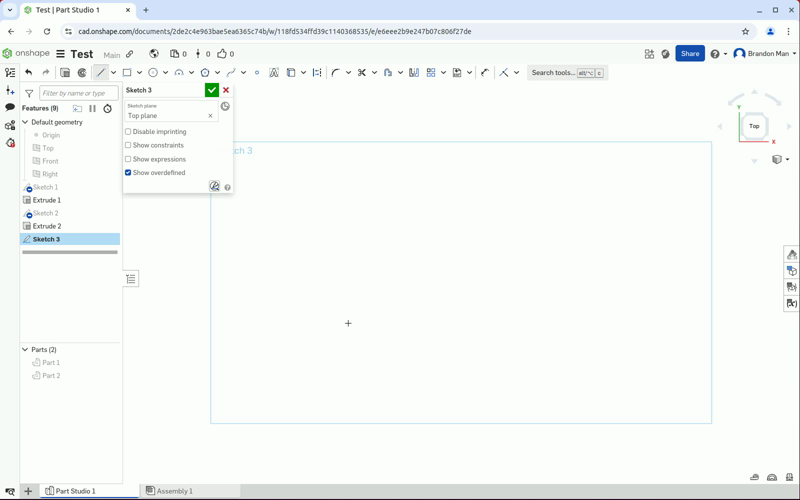
click(348, 322)
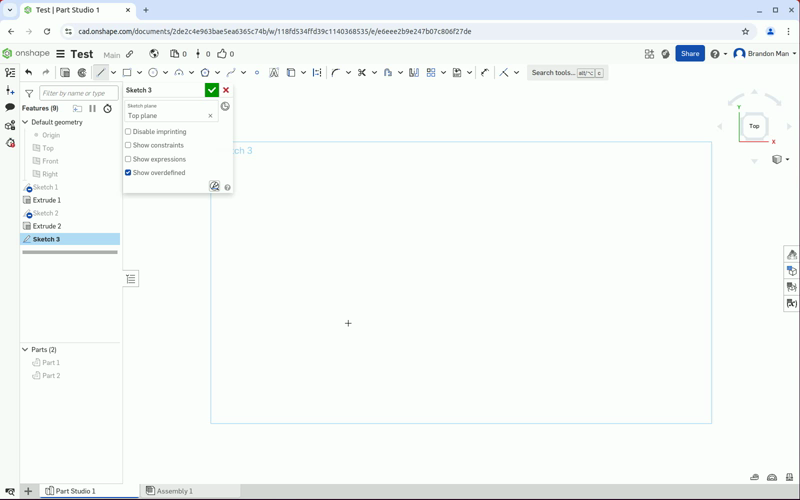
key_up(shift)
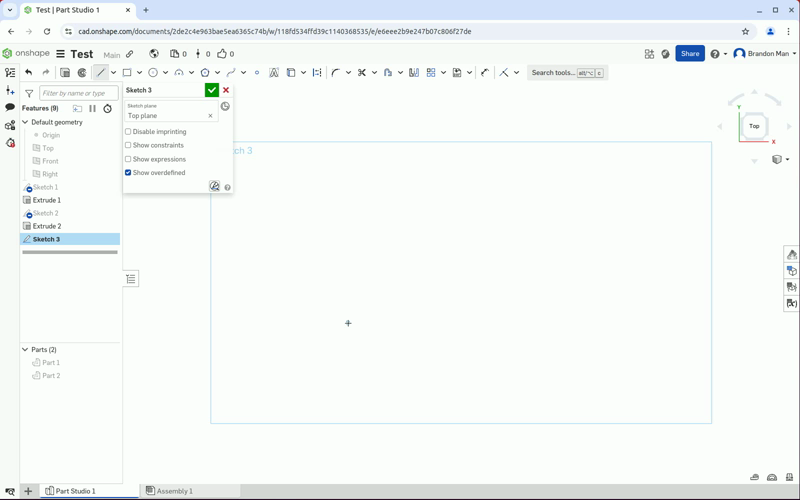
key_down(shift)
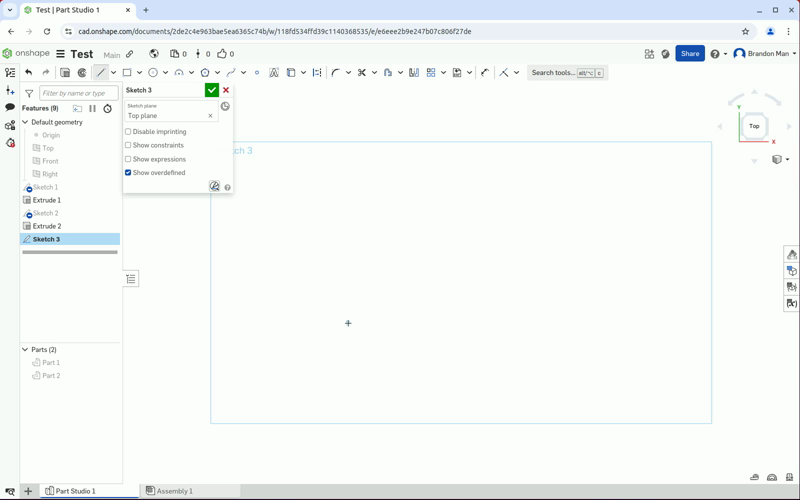
mouse_move(378, 322)
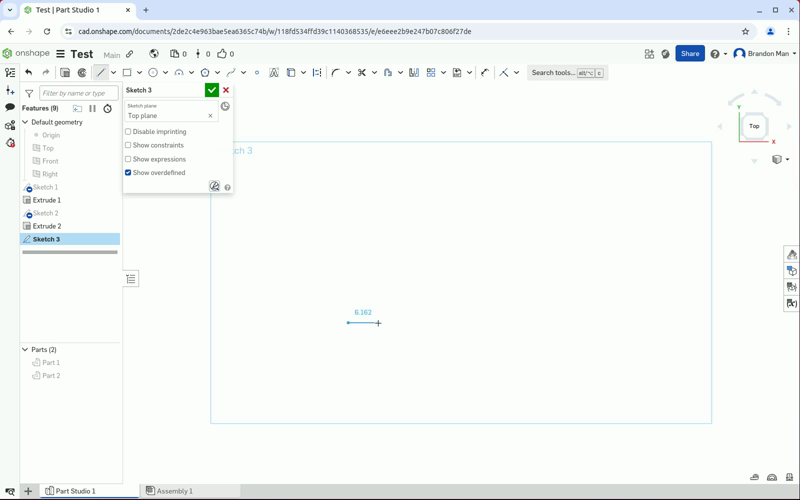
mouse_move(390, 322)
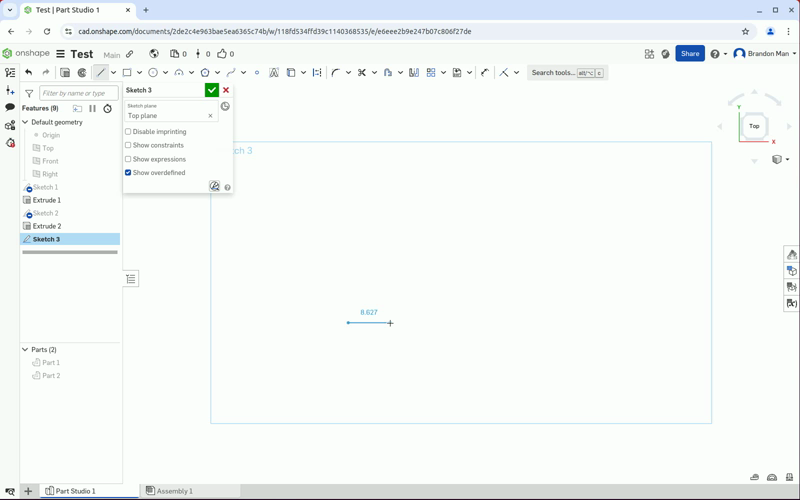
click(390, 322)
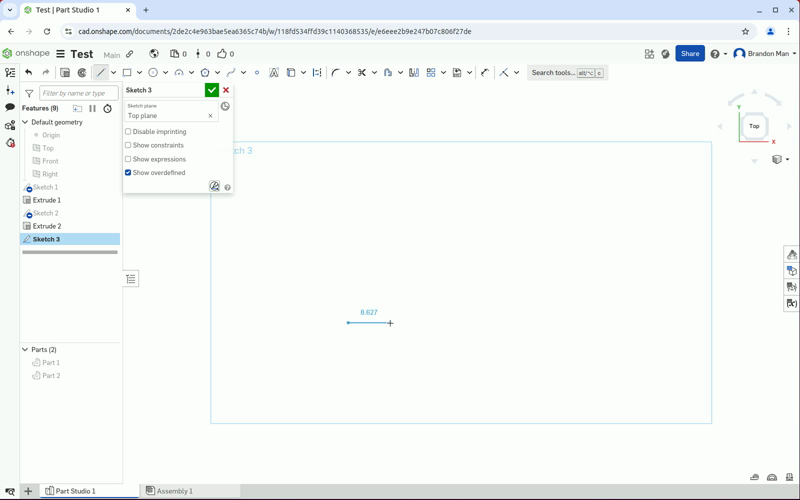
key_up(shift)
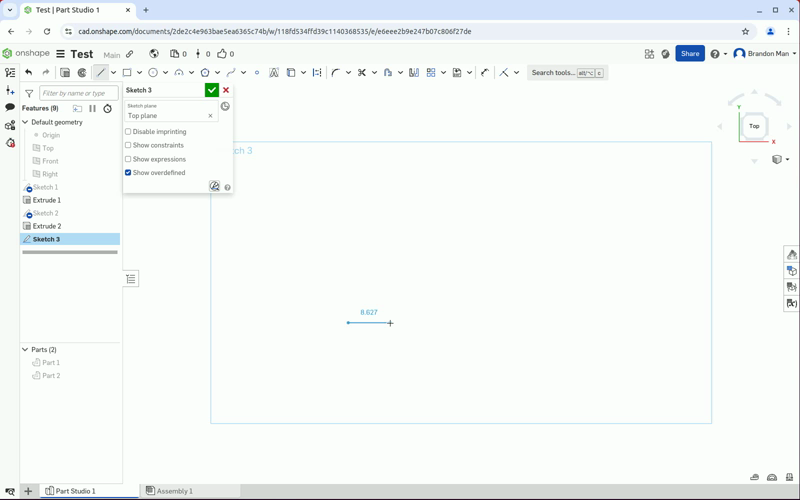
key_down(shift)
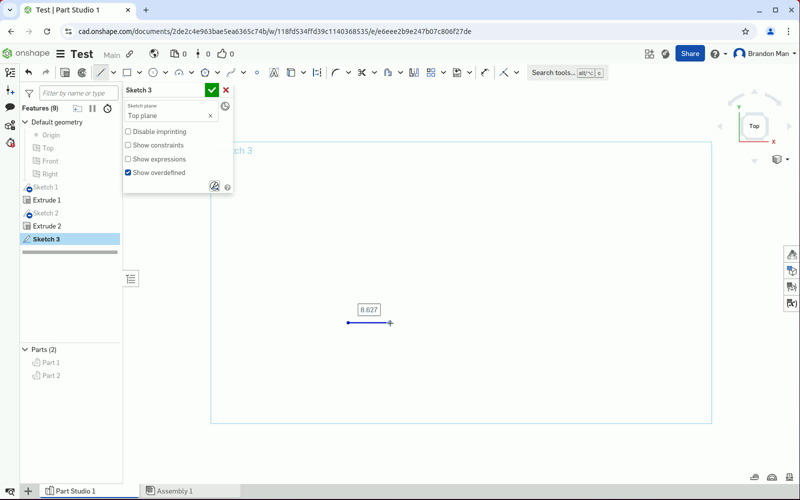
mouse_move(390, 242)
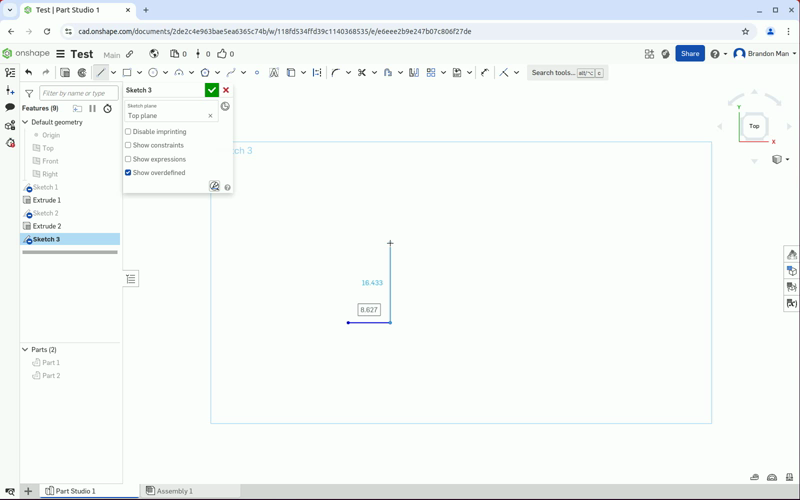
click(390, 242)
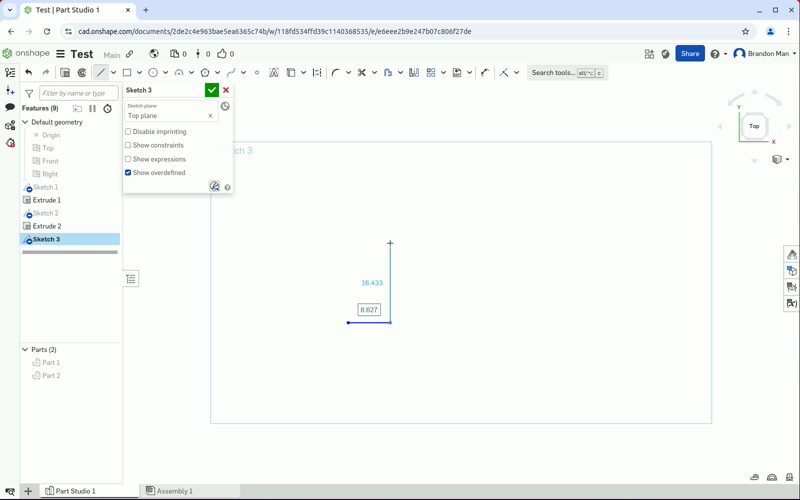
key_up(shift)
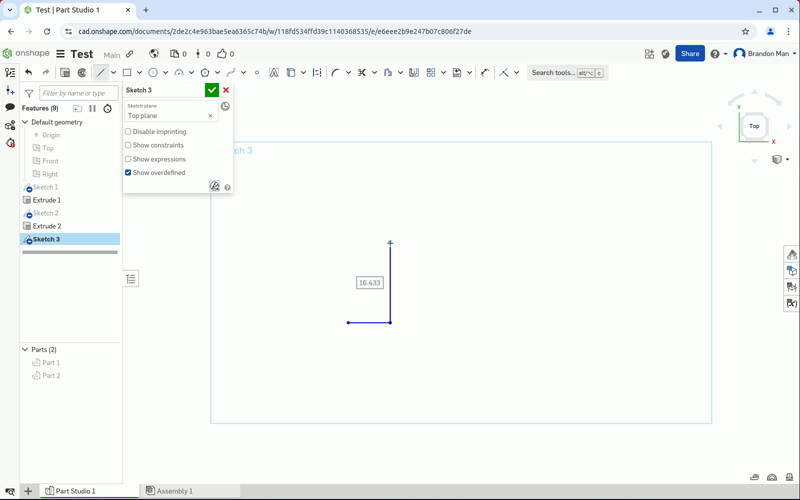
key_down(shift)
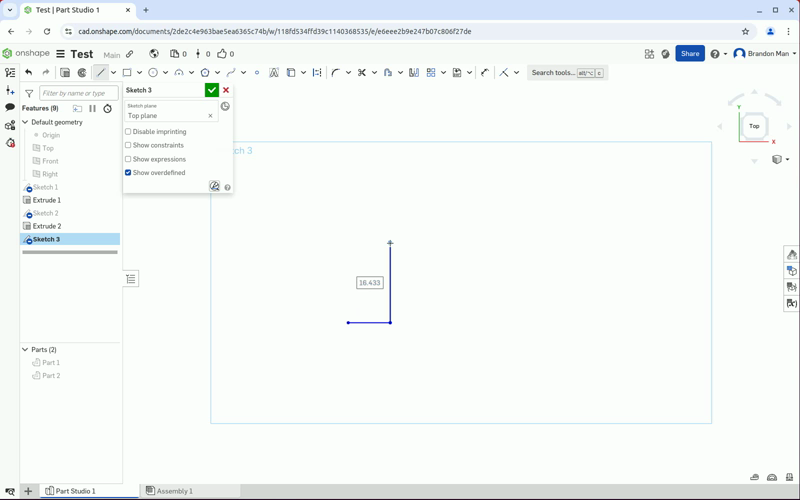
mouse_move(420, 242)
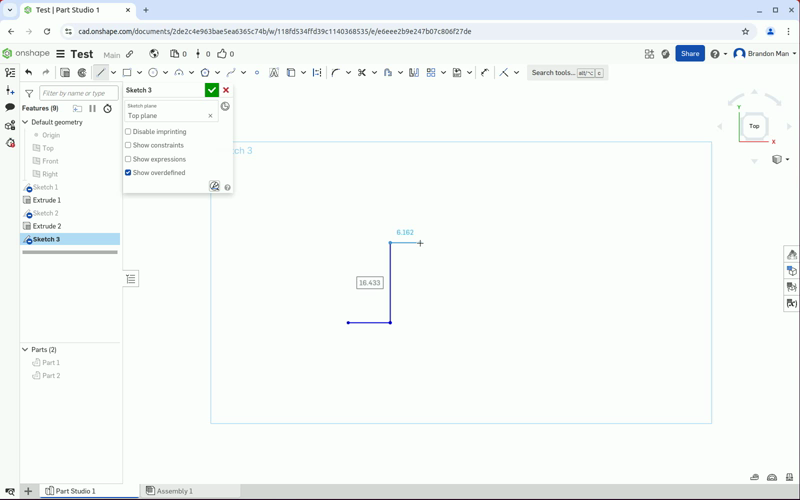
mouse_move(348, 242)
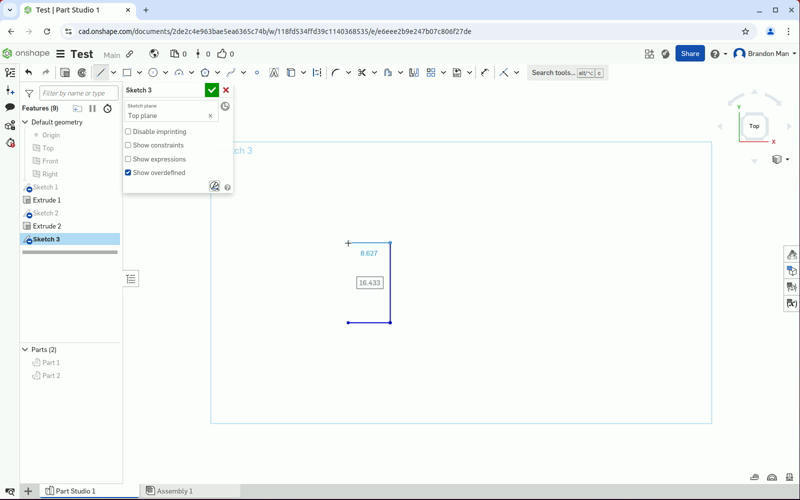
click(348, 242)
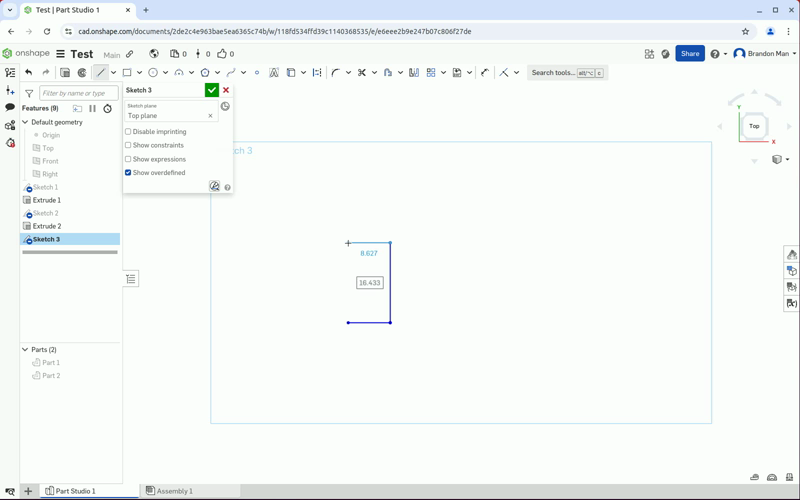
key_up(shift)
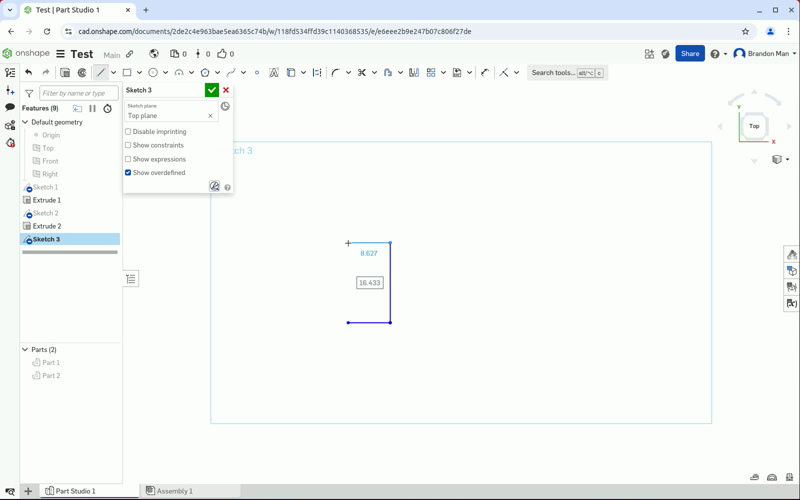
key_down(shift)
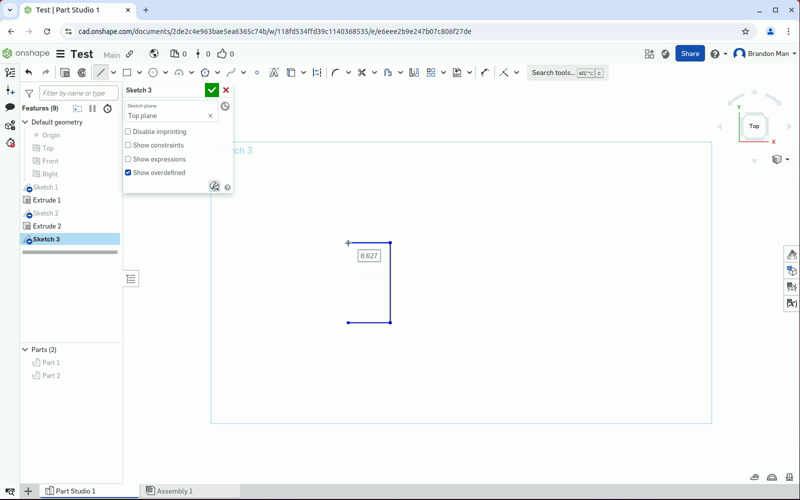
mouse_move(348, 322)
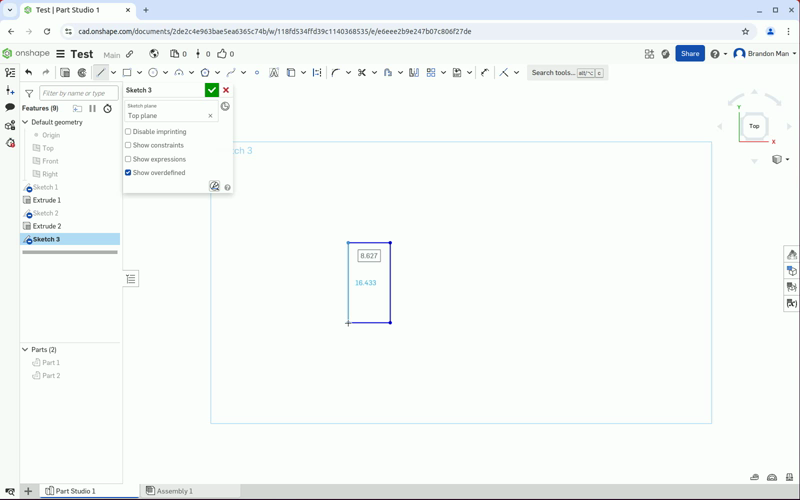
key_up(shift)
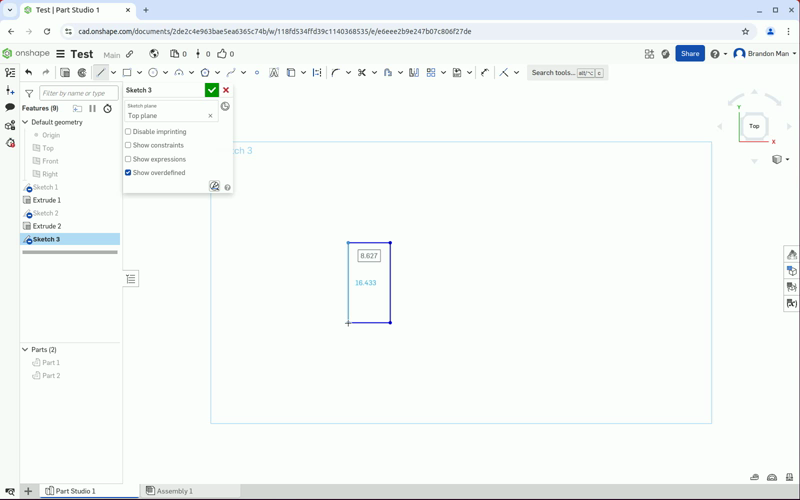
click(348, 322)
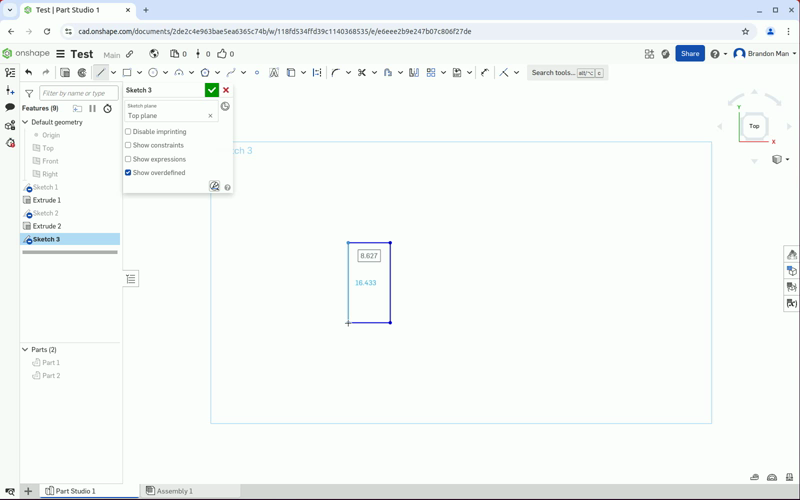
key(esc)
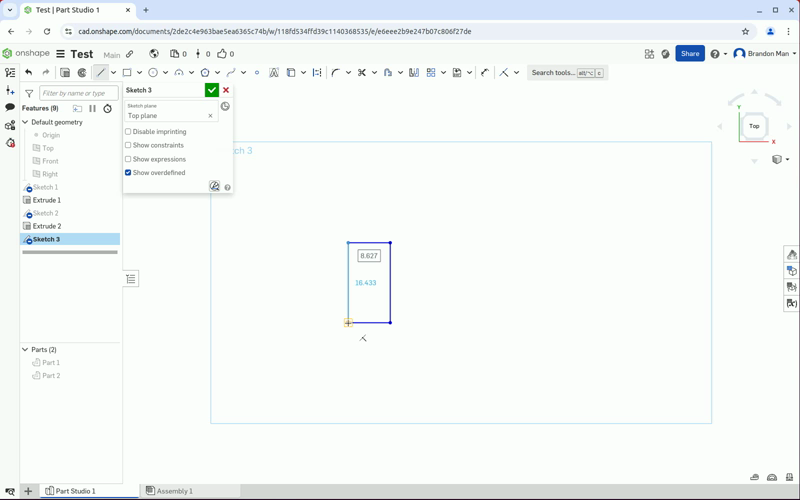
key(c)
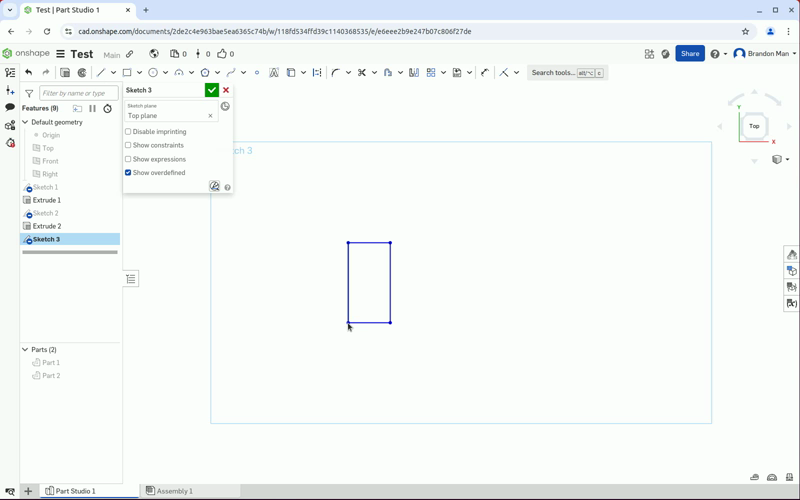
key_down(shift)
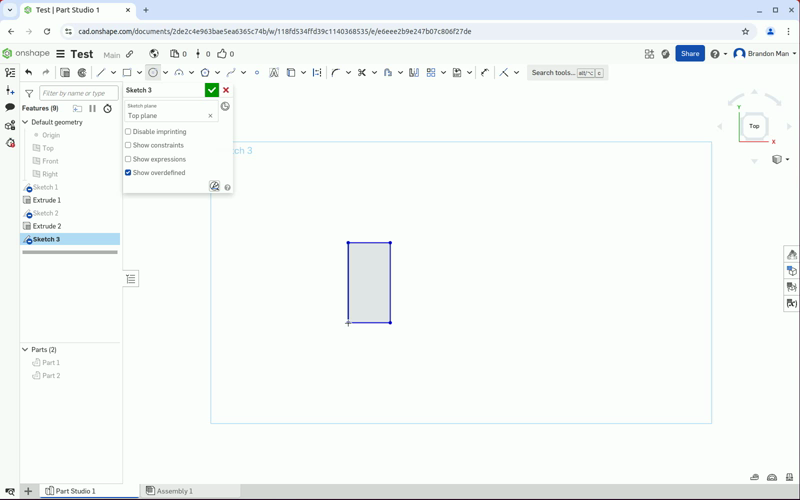
mouse_move(370, 282)
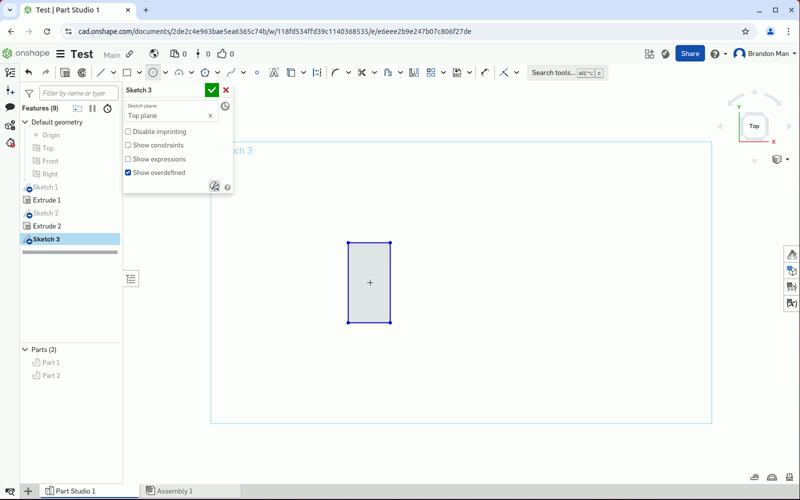
click(370, 282)
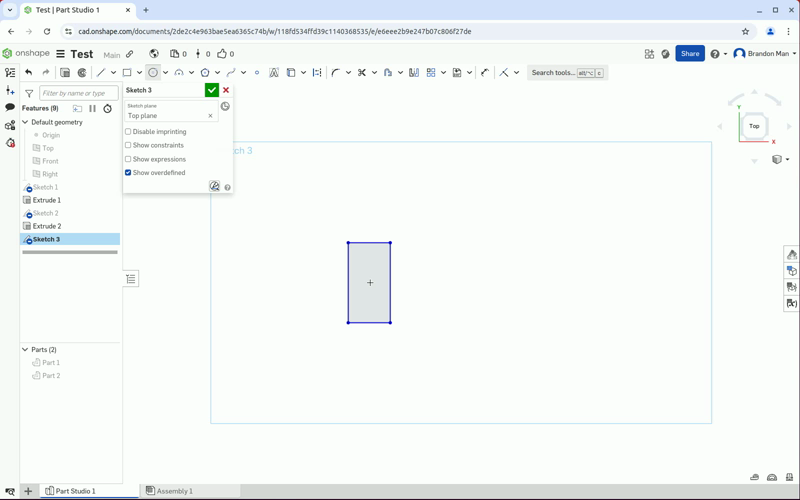
key_up(shift)
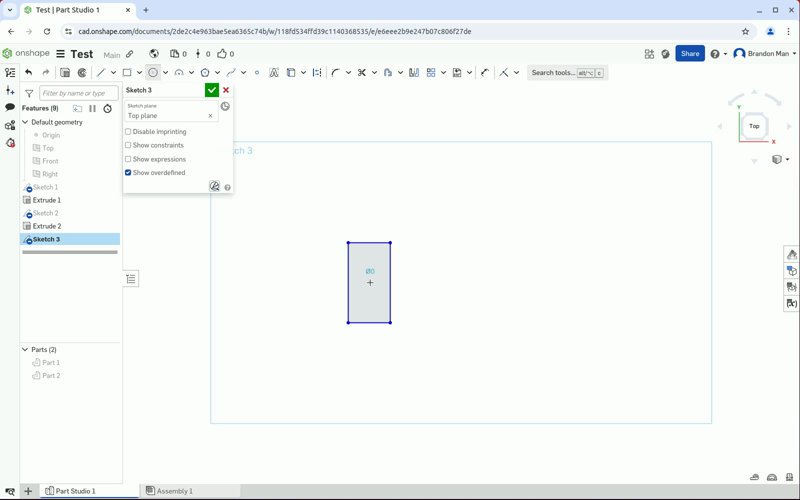
mouse_move(380, 282)
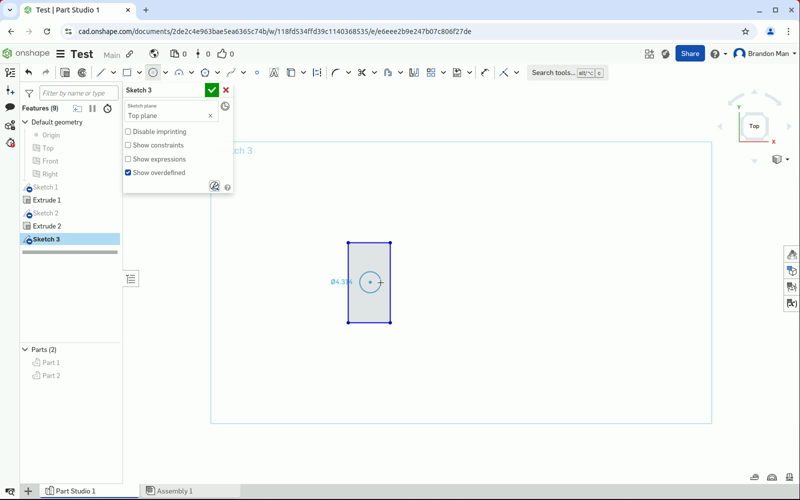
click(380, 282)
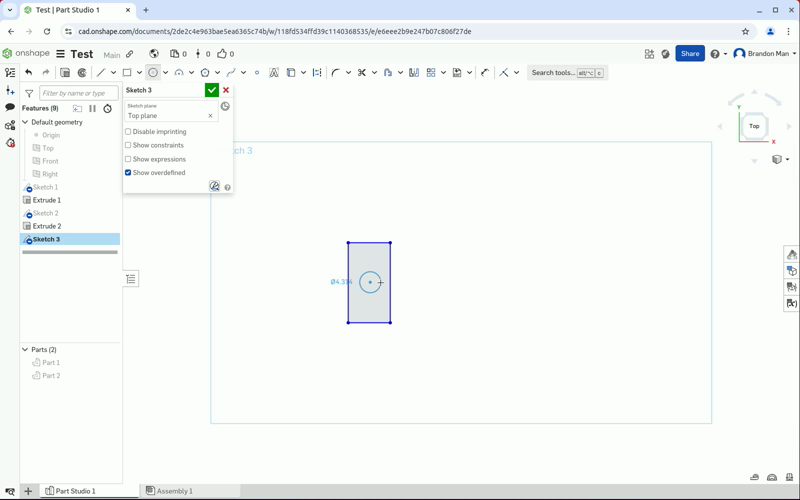
key(esc)
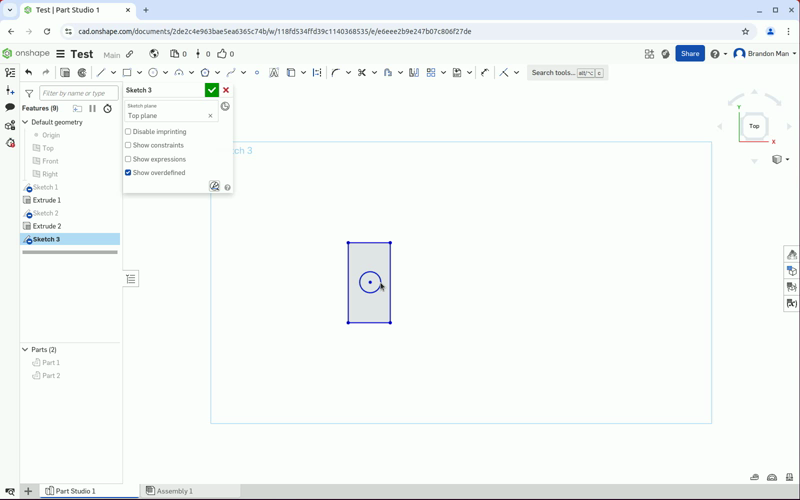
mouse_move(383, 302)
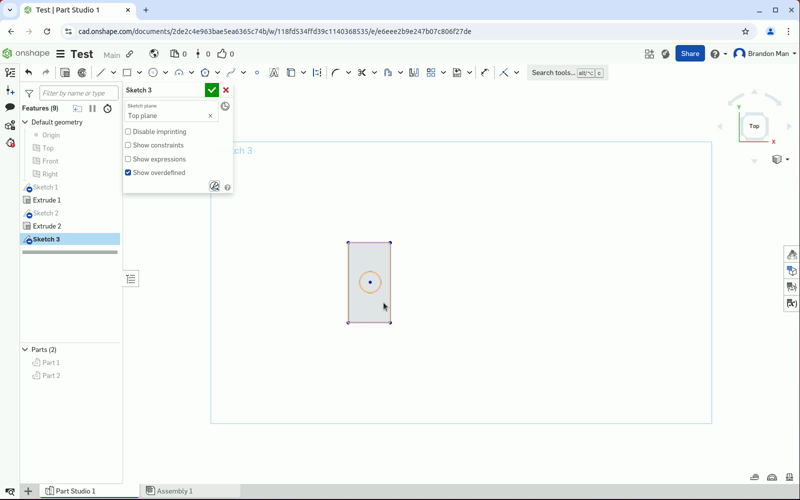
click(383, 302)
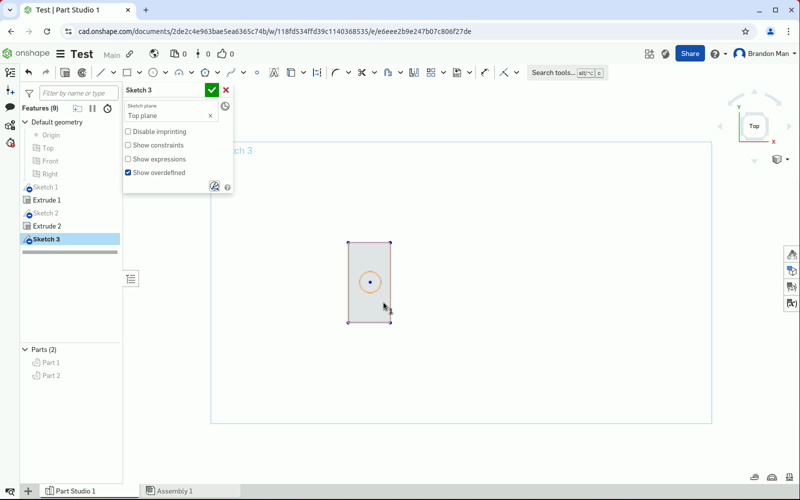
mouse_move(73, 352)
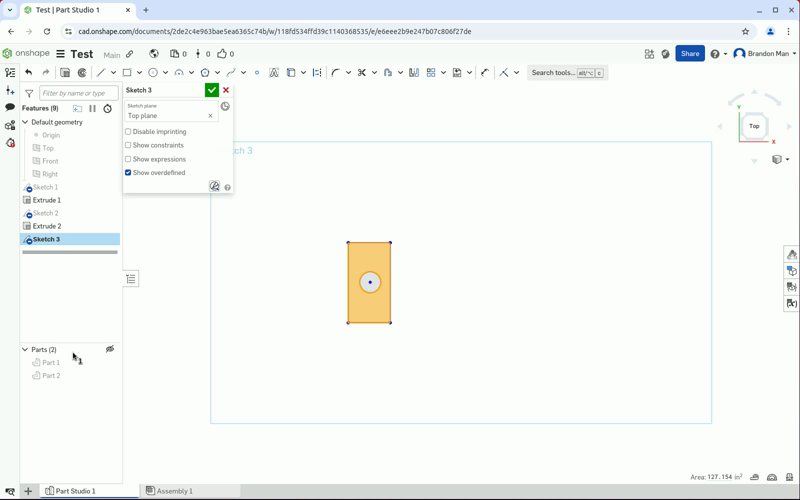
key(shift+y)
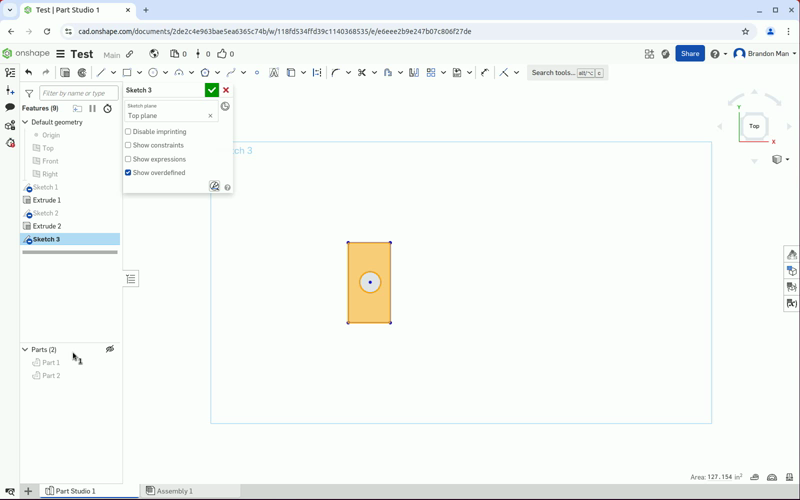
key(shift+e)
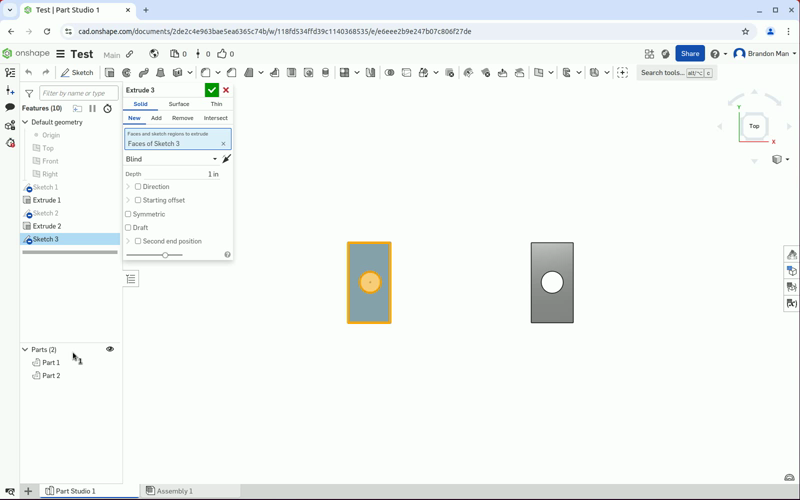
mouse_move(143, 106)
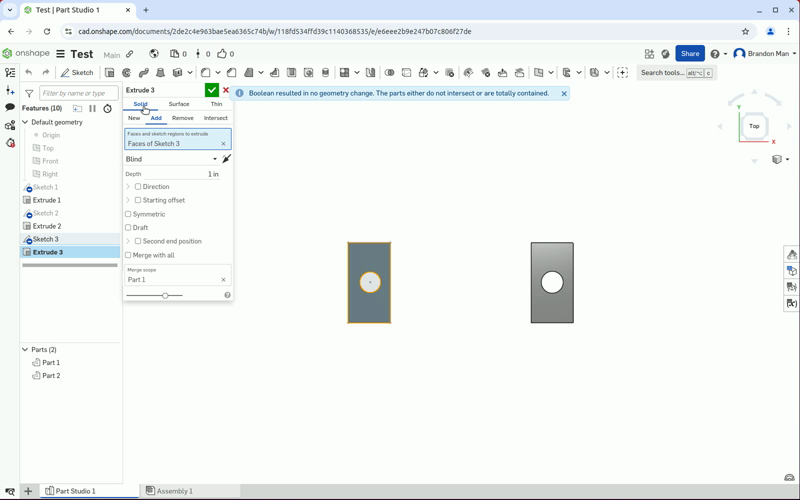
click(143, 106)
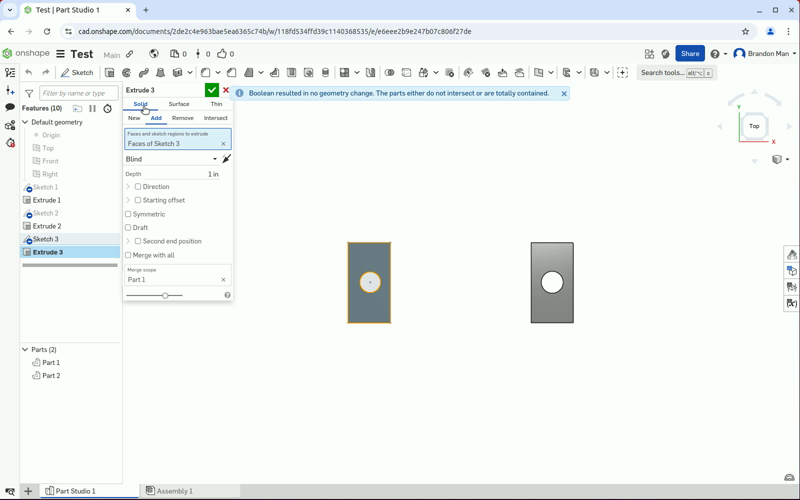
mouse_move(137, 120)
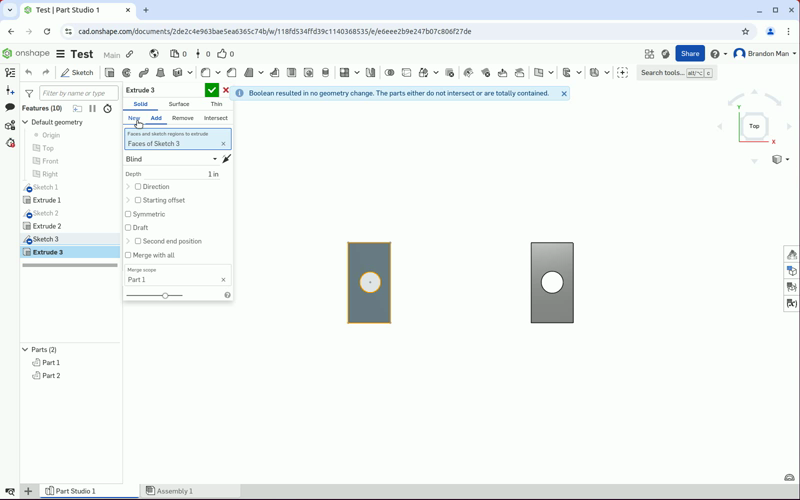
click(137, 120)
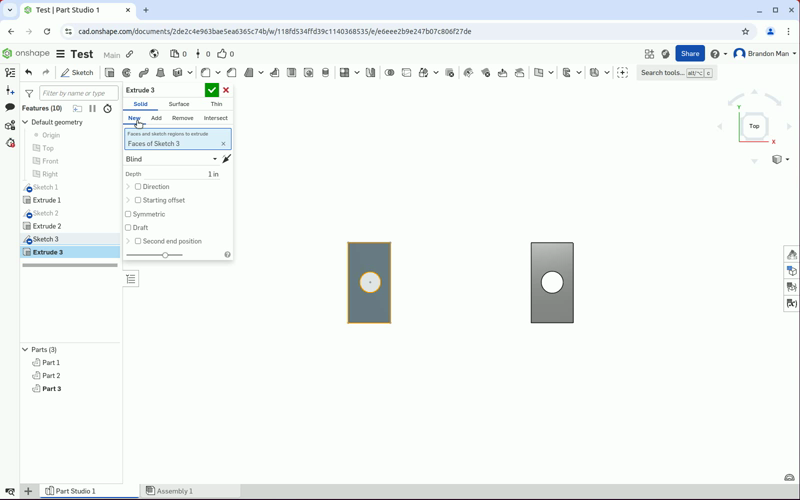
key(tab, 4)
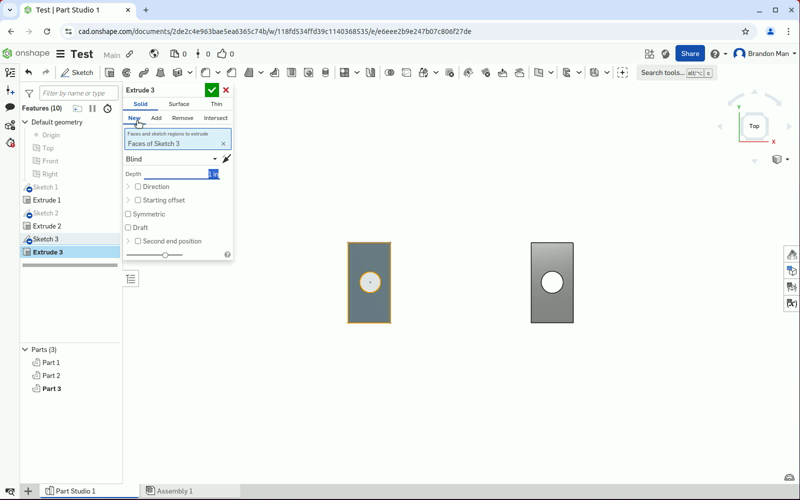
text(-1.204)
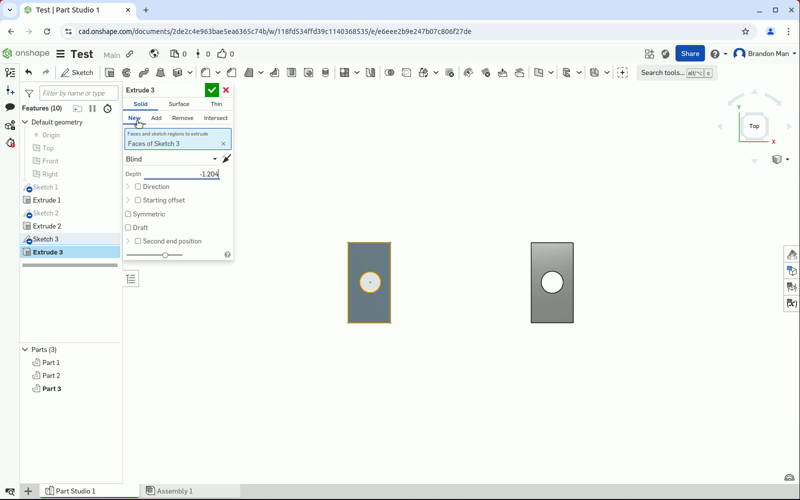
key(enter)
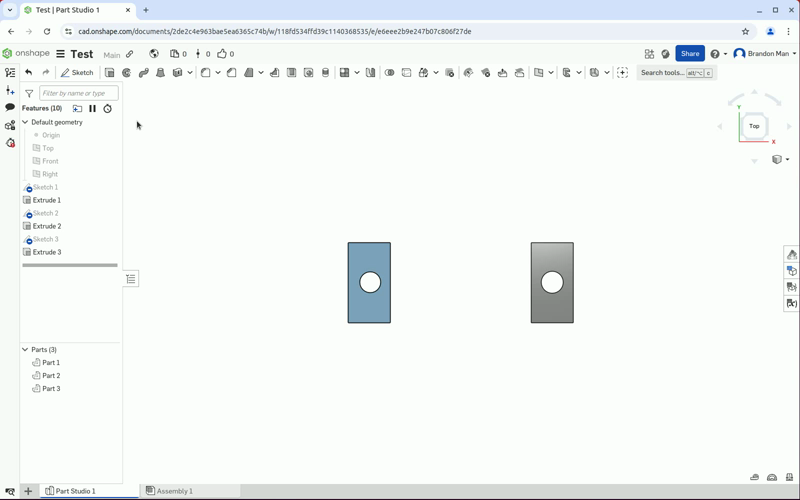
key(shift+h)
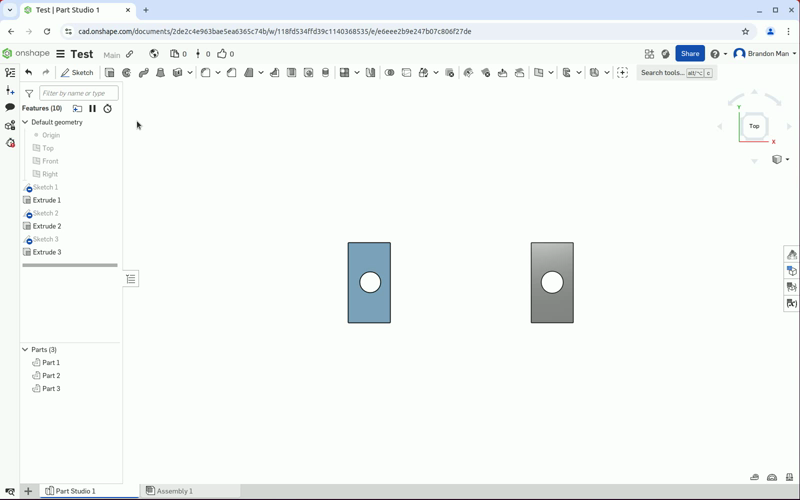
key(shift+h)
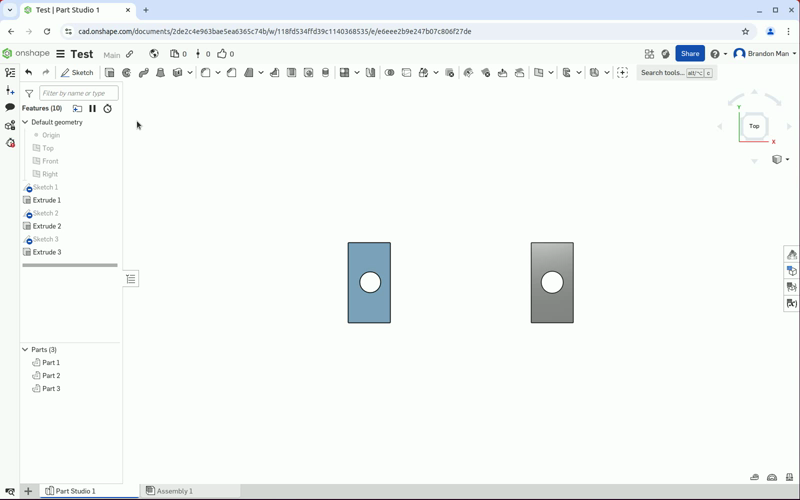
mouse_move(73, 189)
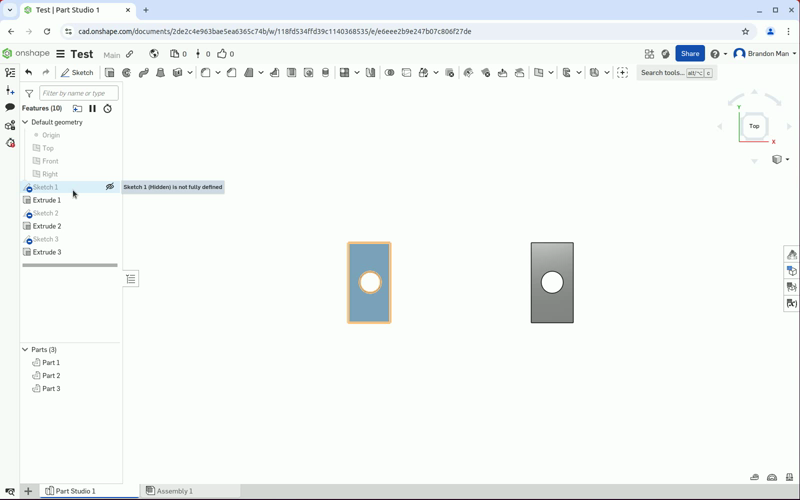
click(73, 189)
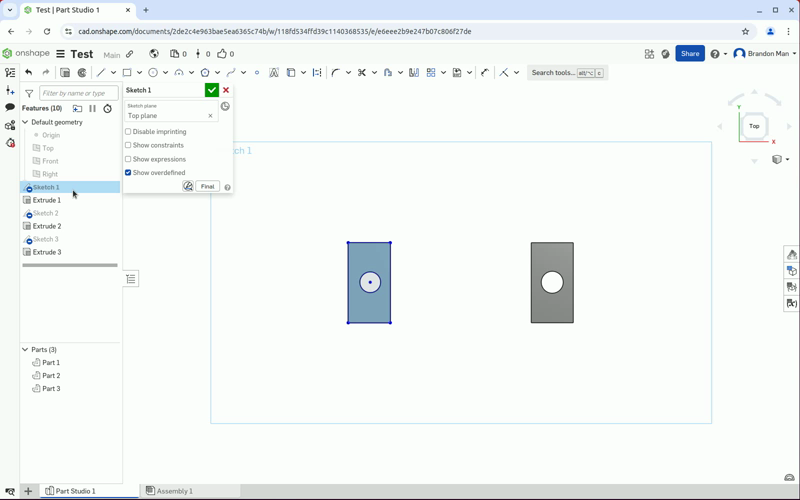
mouse_move(229, 92)
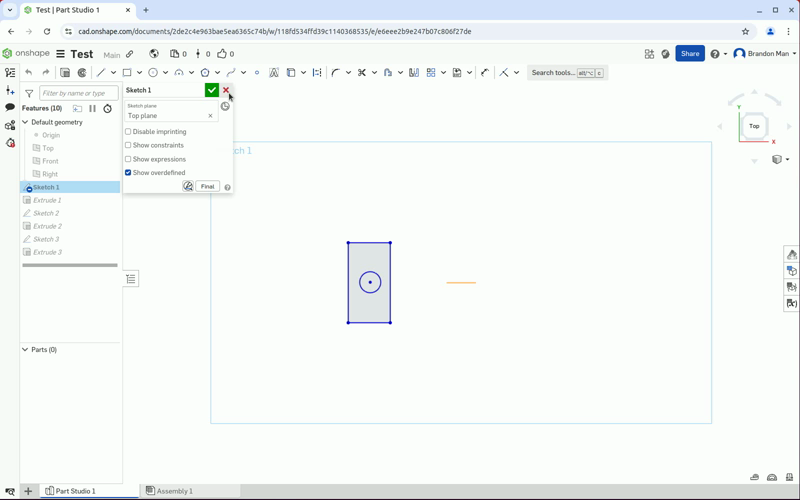
click(229, 92)
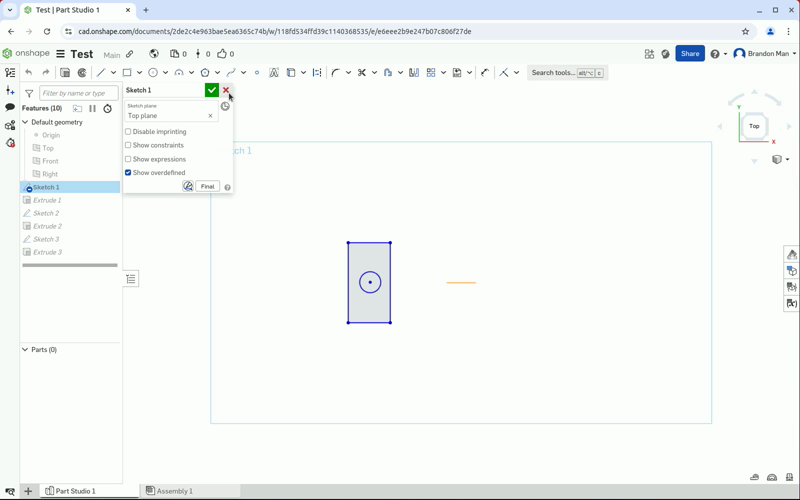
key(shift+s)
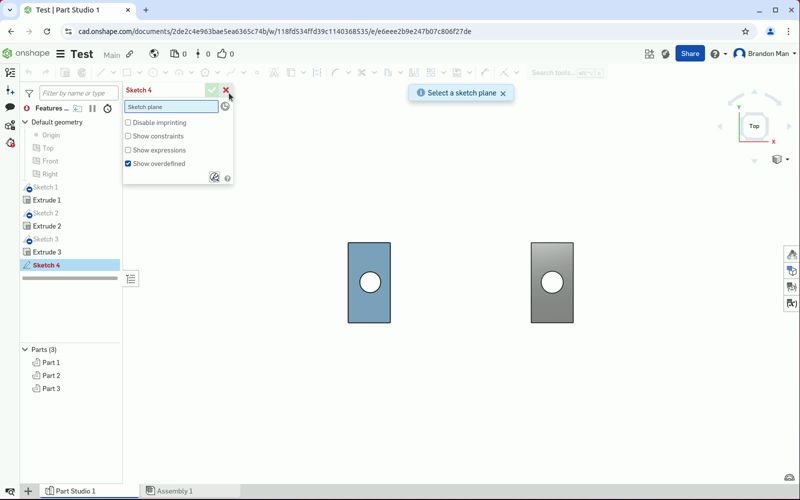
mouse_move(73, 150)
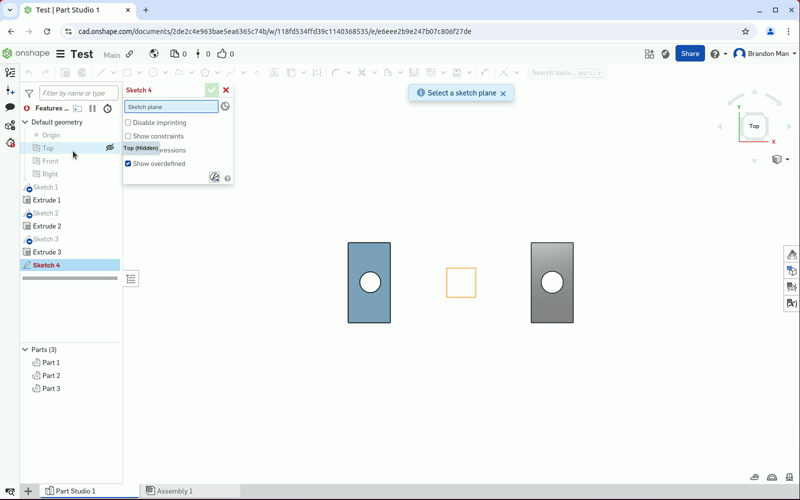
click(73, 150)
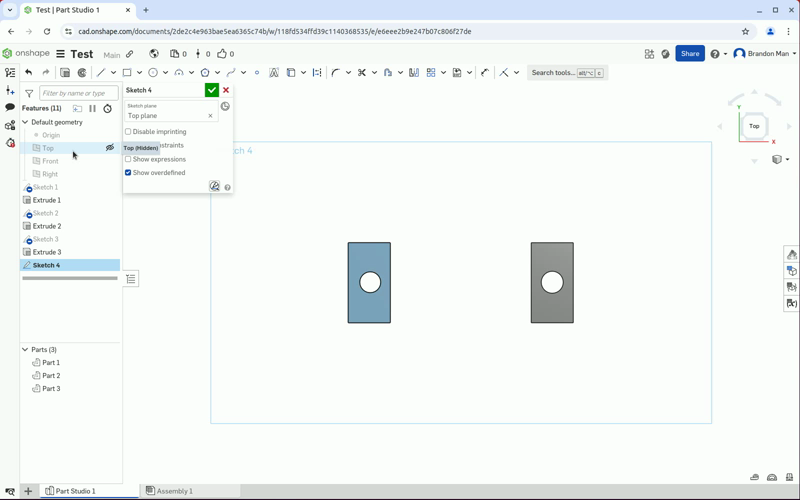
mouse_move(73, 352)
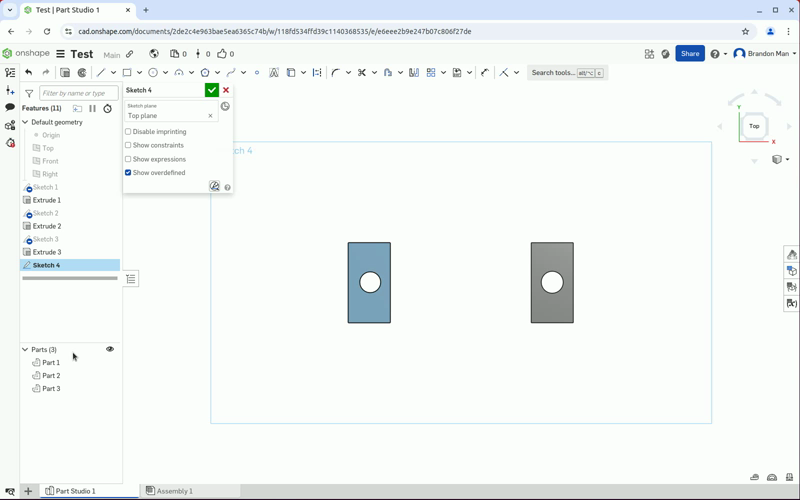
key(y)
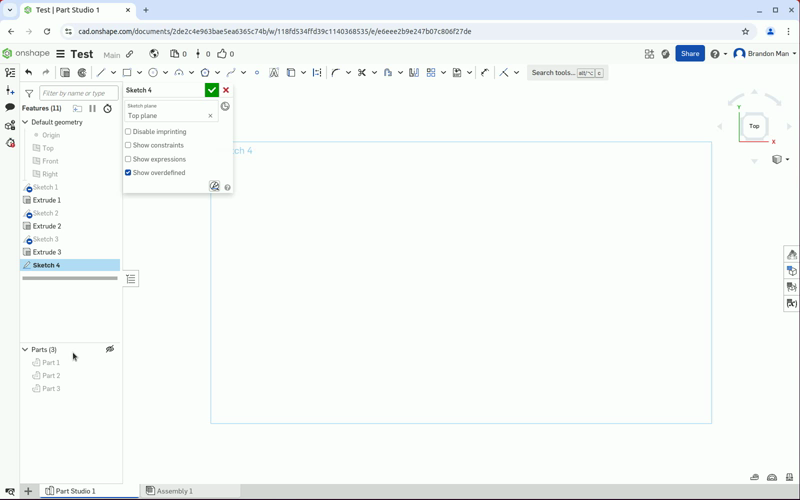
key(l)
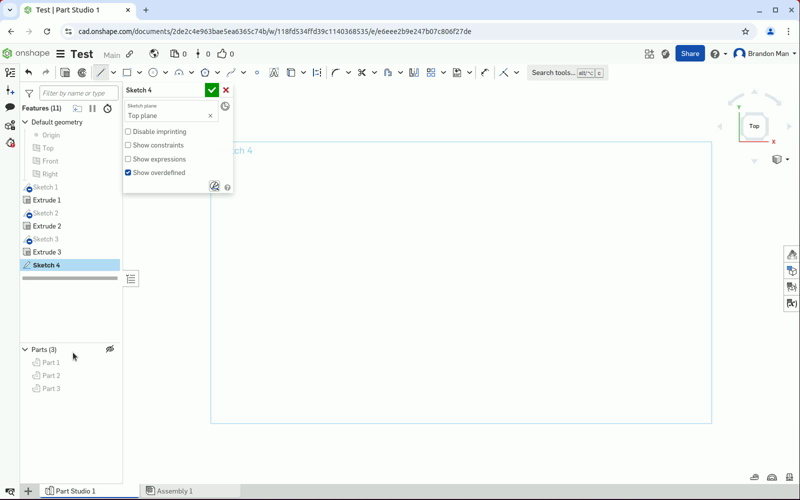
key_down(shift)
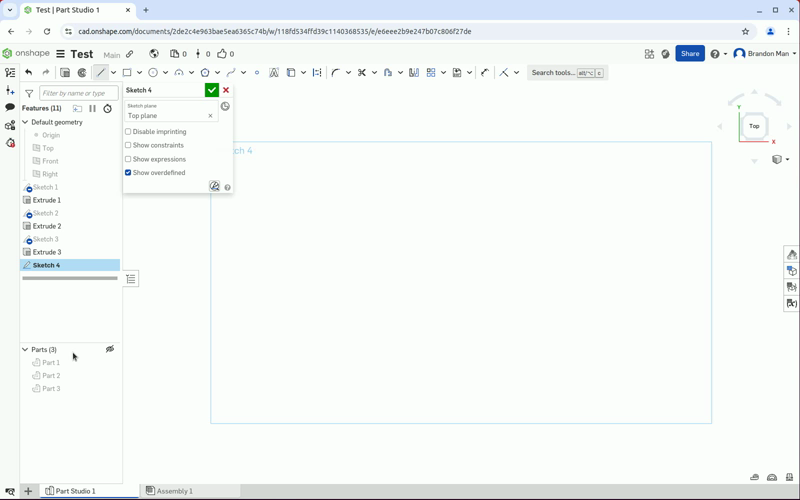
mouse_move(390, 322)
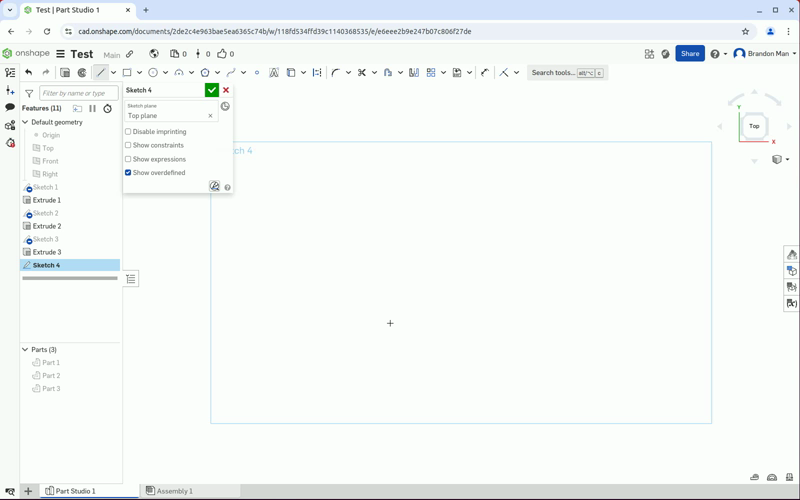
click(390, 322)
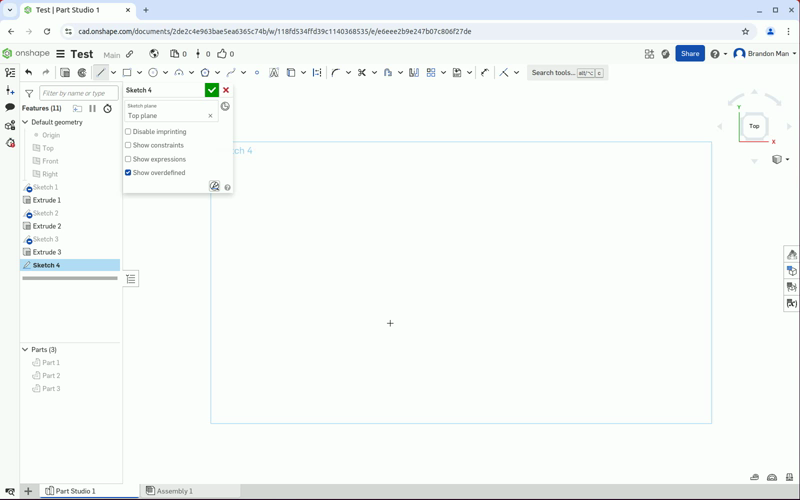
key_up(shift)
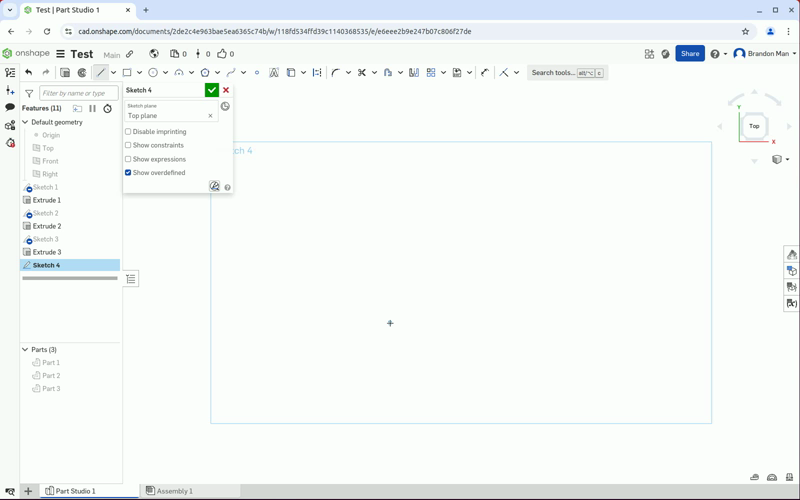
key_down(shift)
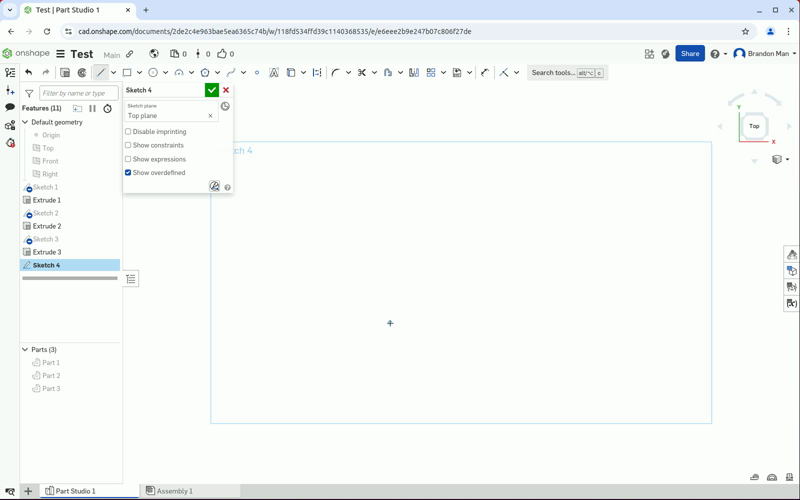
mouse_move(420, 322)
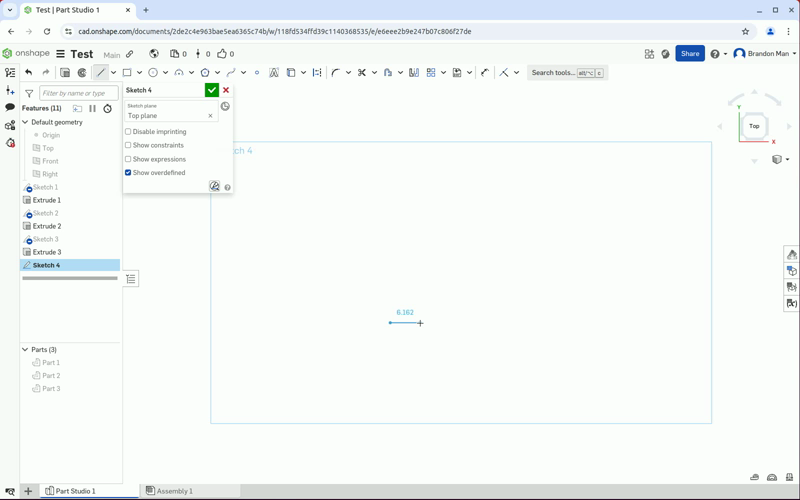
mouse_move(405, 309)
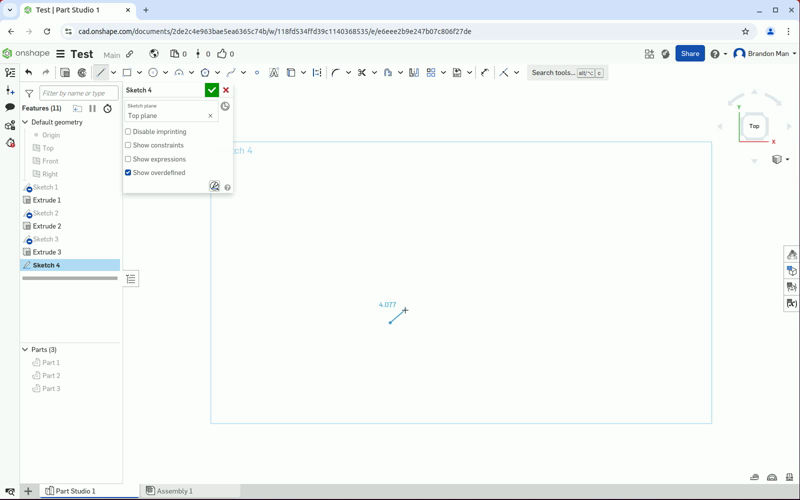
click(405, 309)
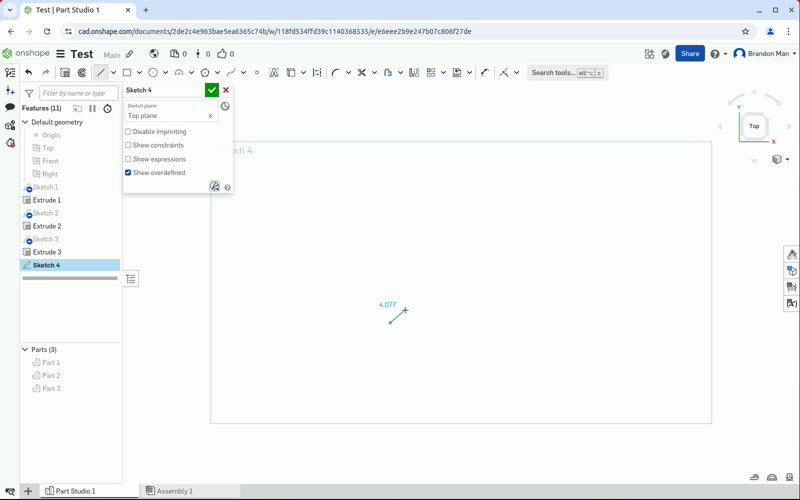
key_up(shift)
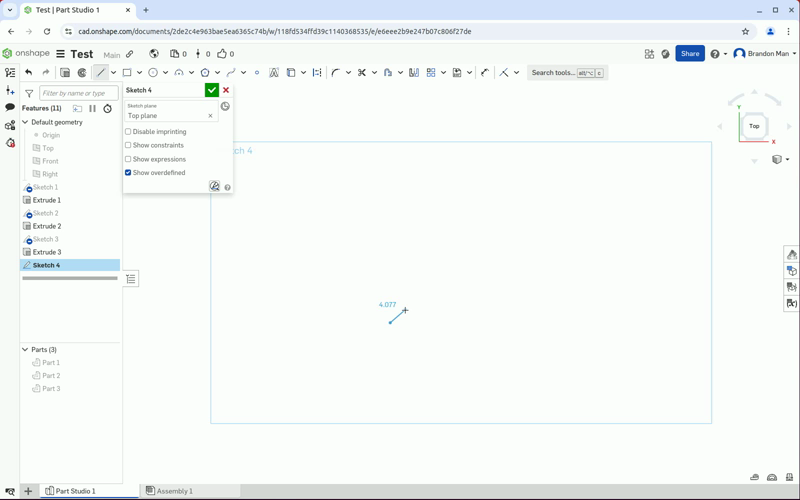
key_down(shift)
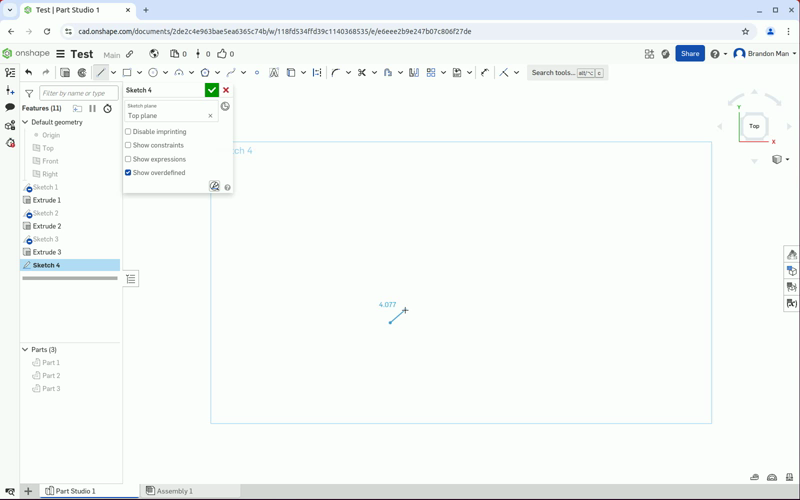
mouse_move(435, 309)
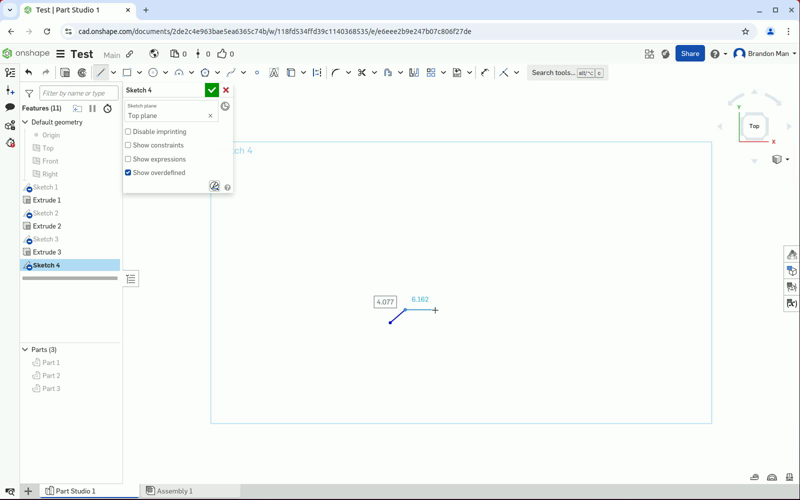
mouse_move(418, 322)
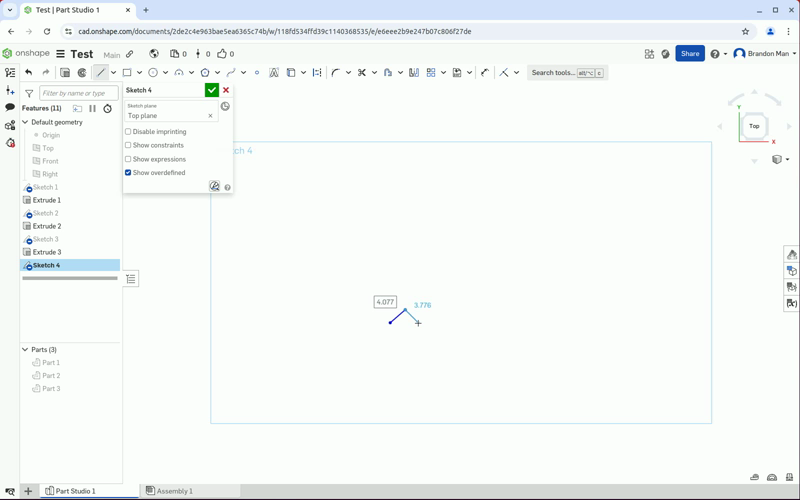
click(418, 322)
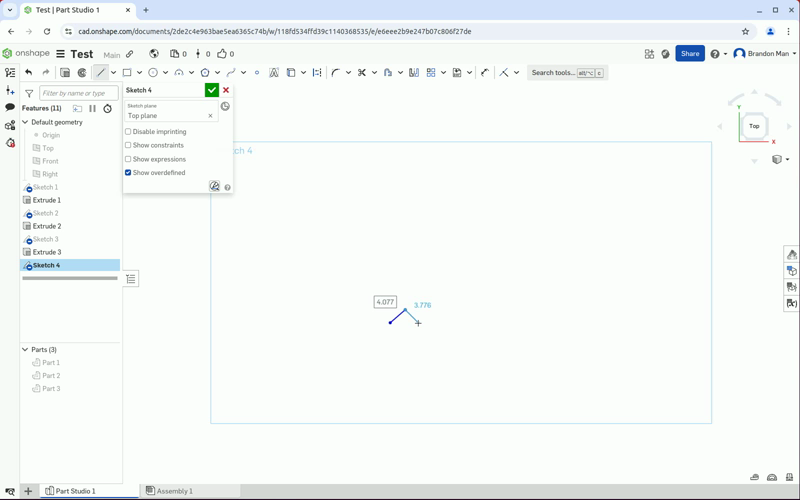
key_up(shift)
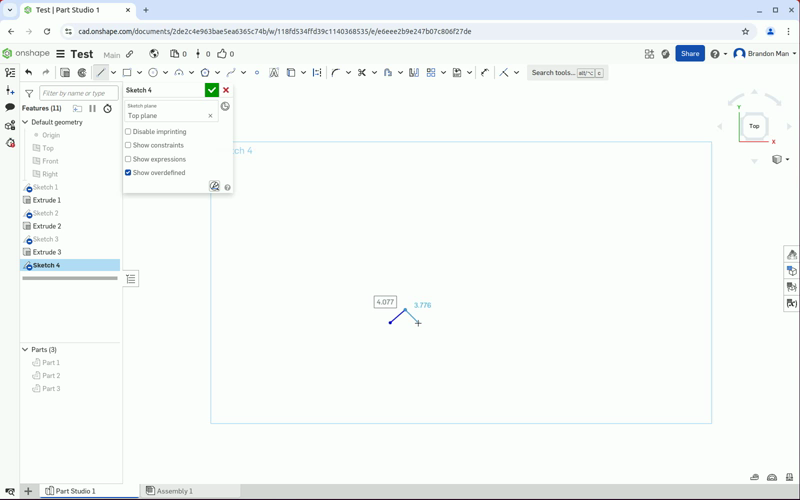
key_down(shift)
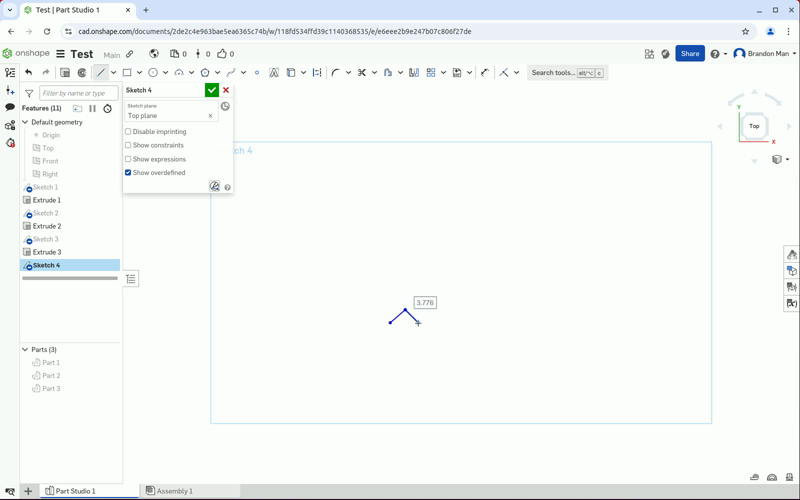
mouse_move(448, 322)
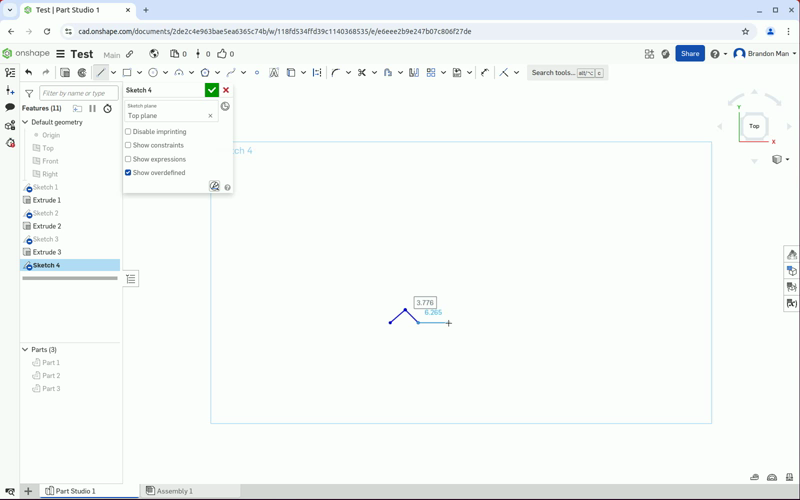
mouse_move(433, 309)
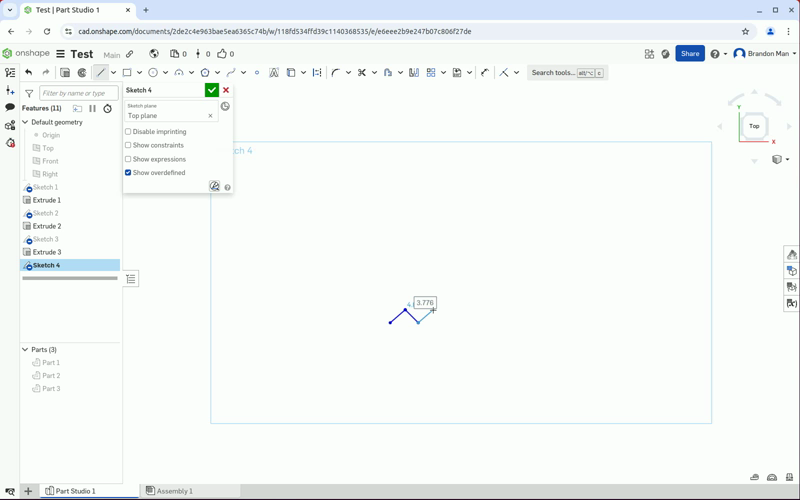
click(433, 309)
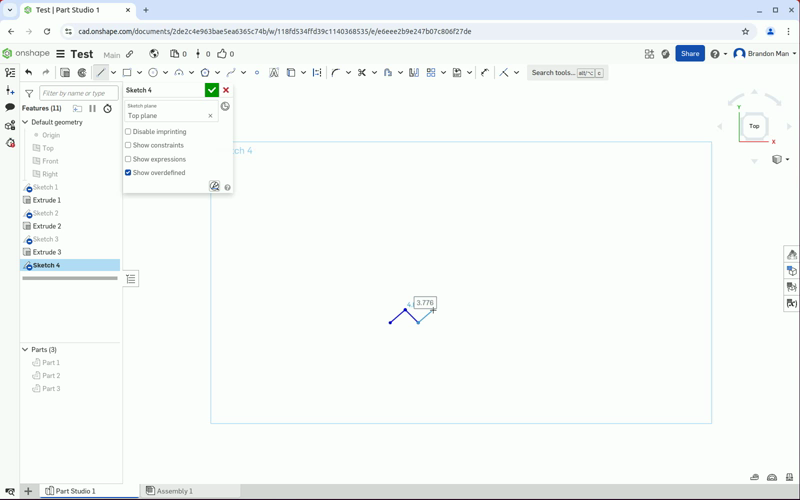
key_up(shift)
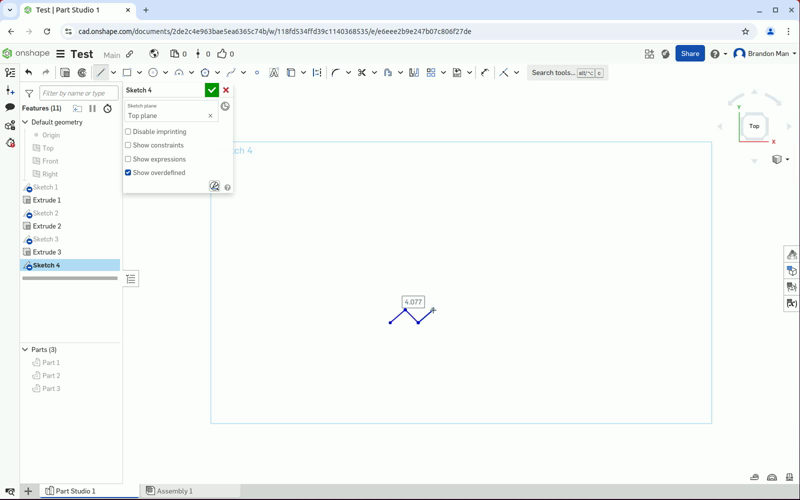
key_down(shift)
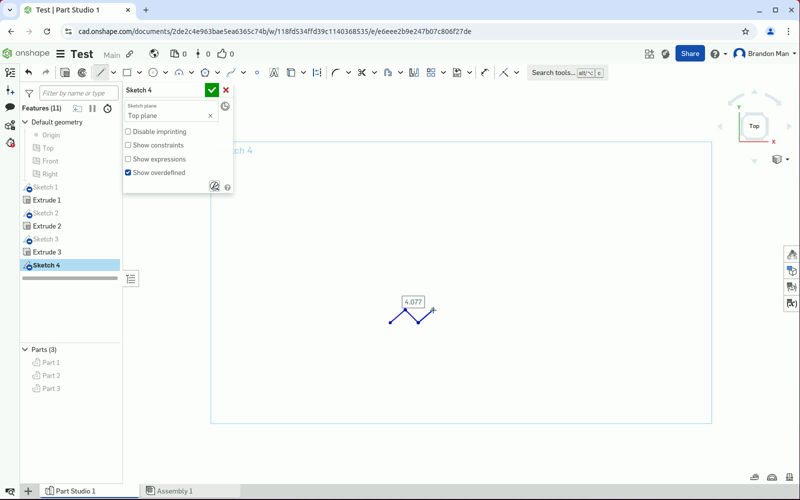
mouse_move(463, 309)
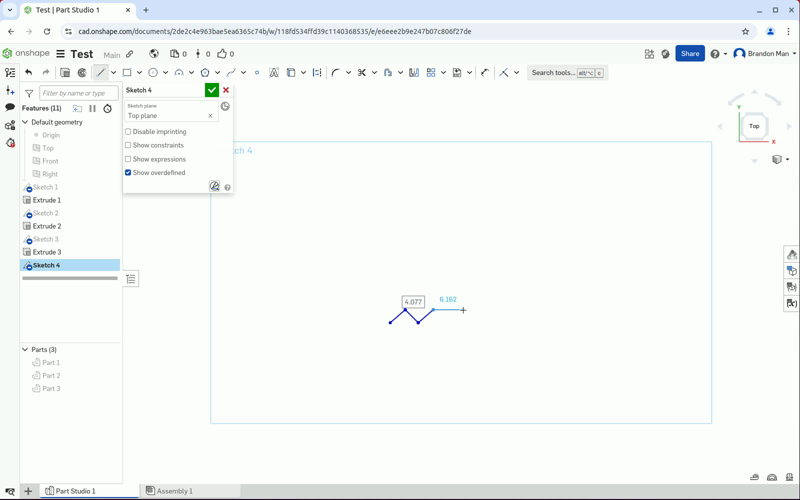
mouse_move(446, 322)
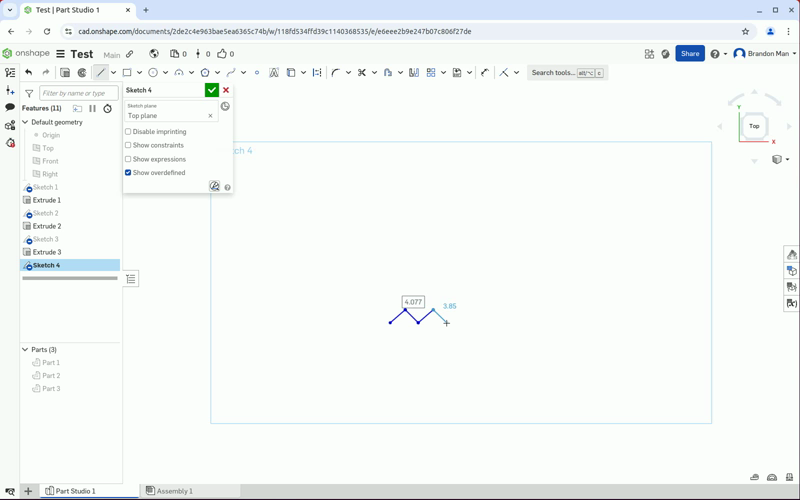
click(446, 322)
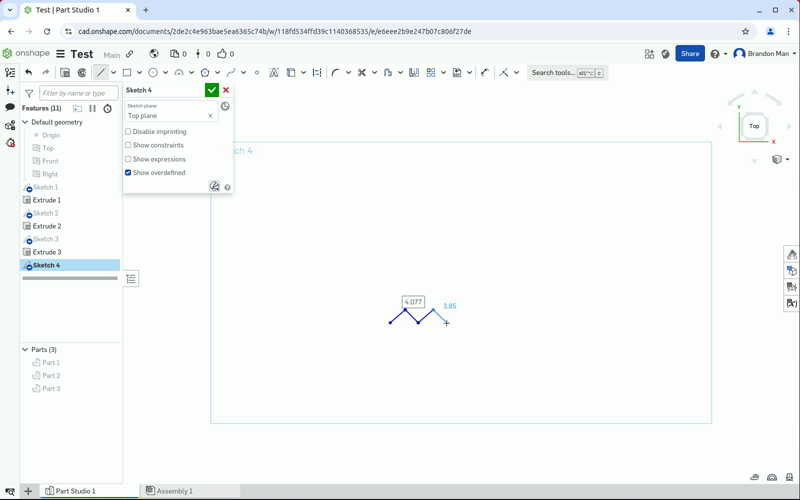
key_up(shift)
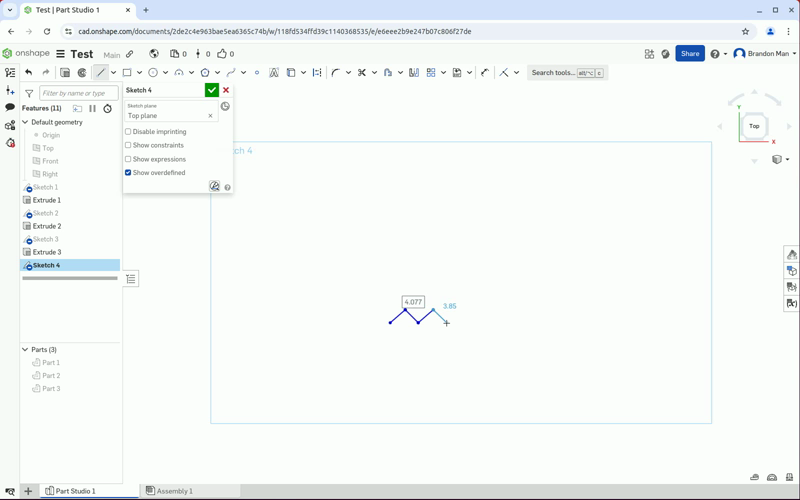
key_down(shift)
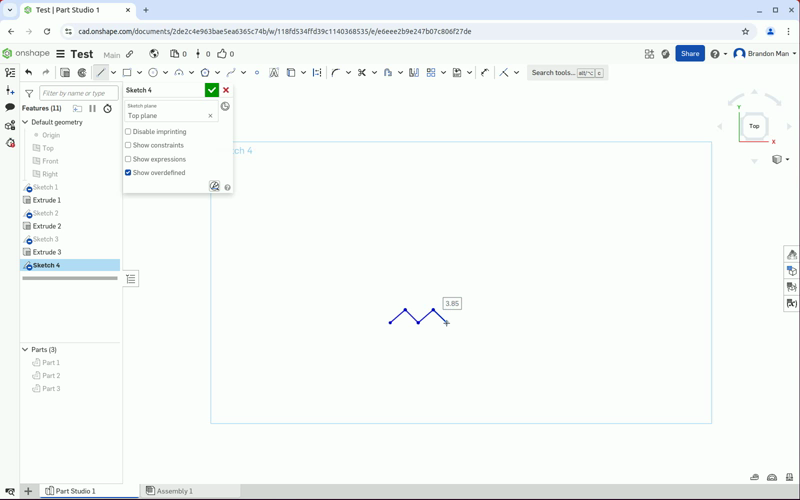
mouse_move(476, 322)
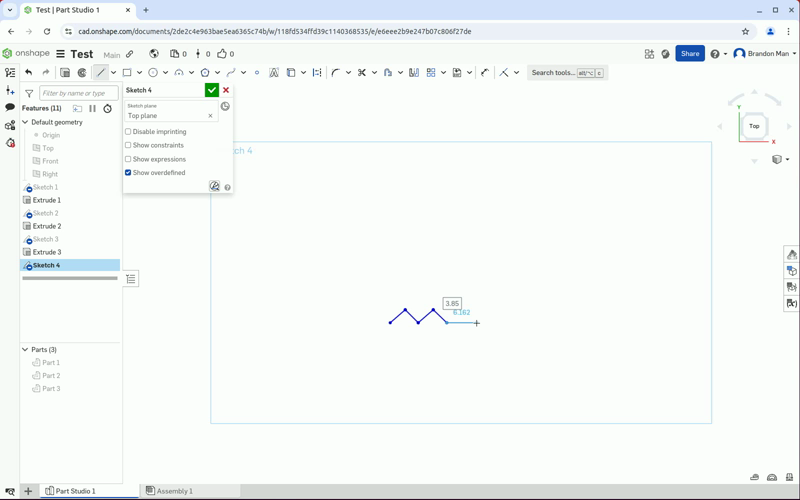
mouse_move(461, 309)
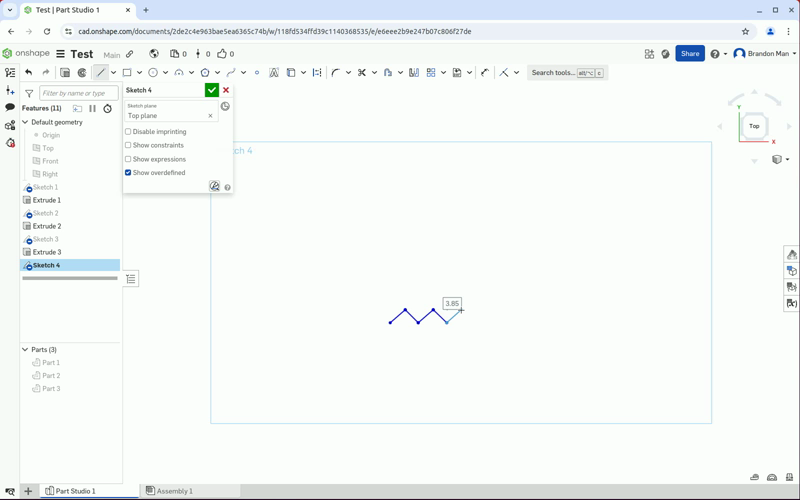
click(461, 309)
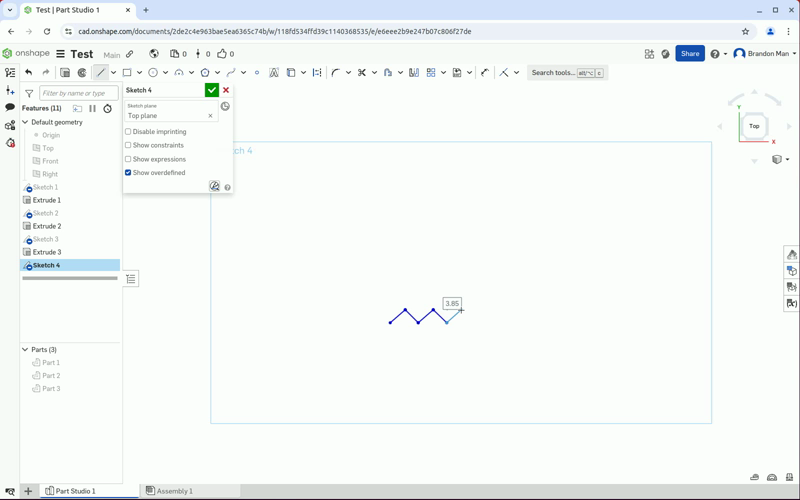
key_up(shift)
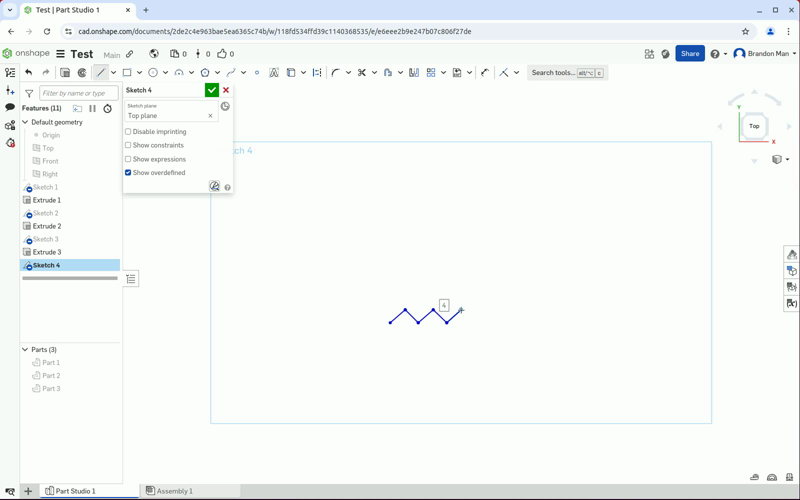
key_down(shift)
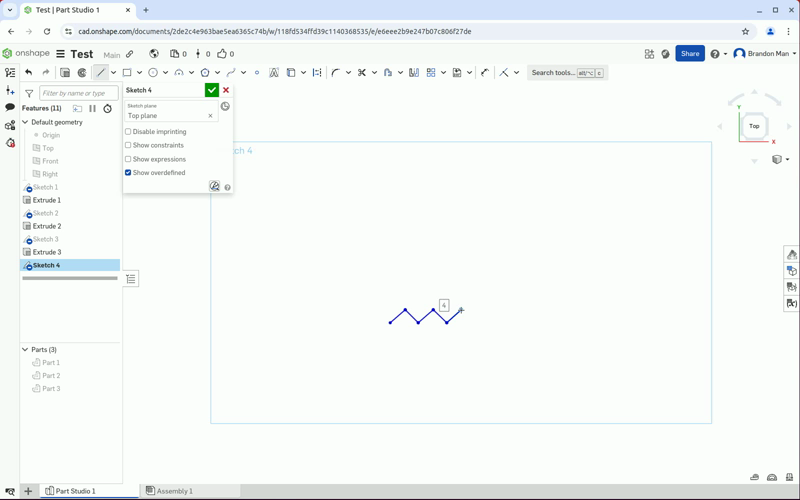
mouse_move(491, 309)
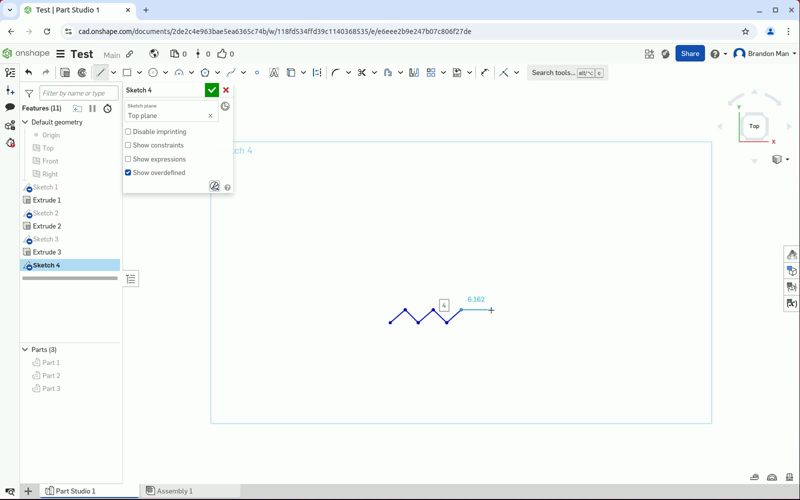
mouse_move(474, 322)
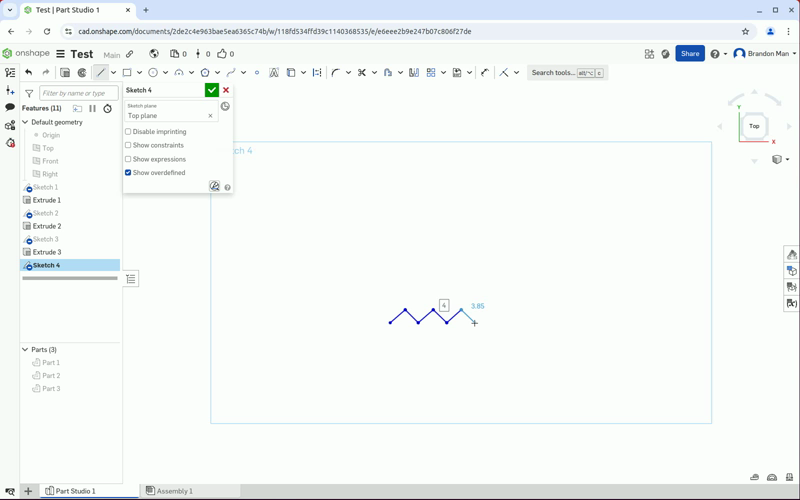
click(474, 322)
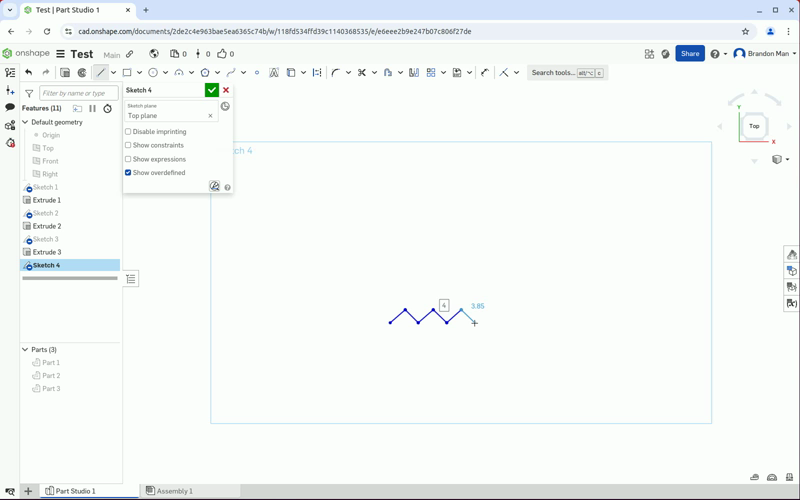
key_up(shift)
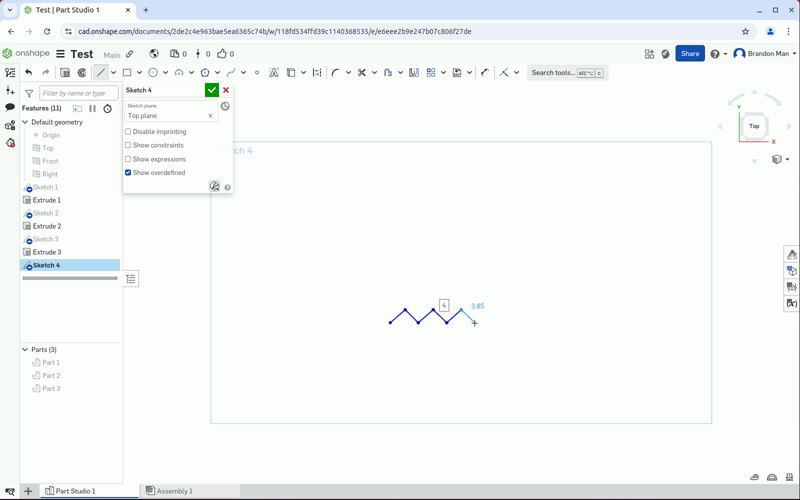
key_down(shift)
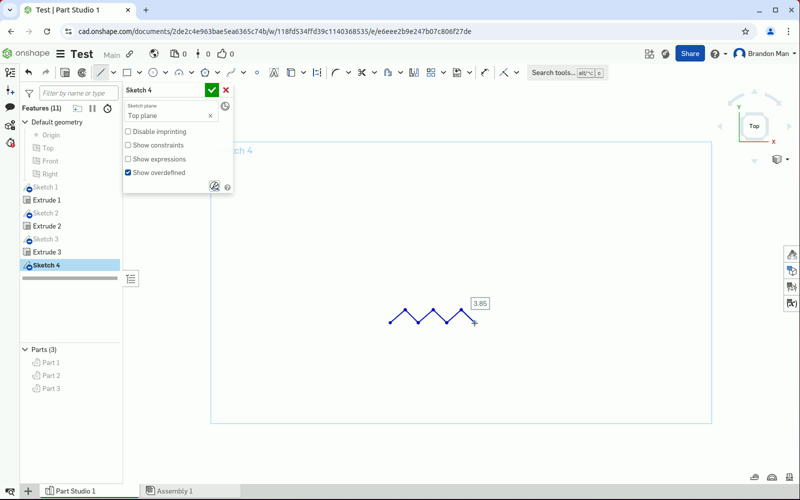
mouse_move(504, 322)
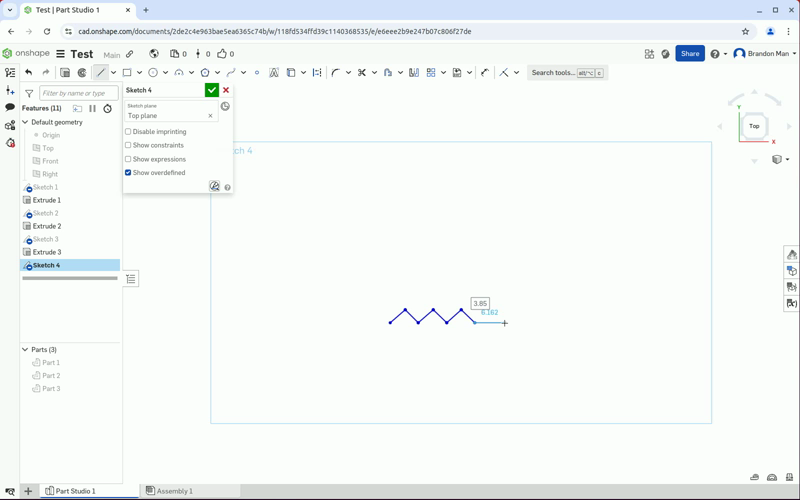
mouse_move(487, 309)
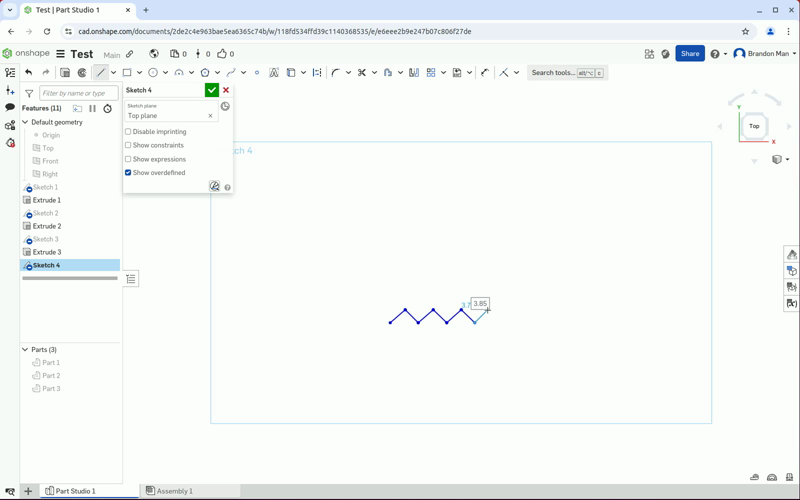
click(487, 309)
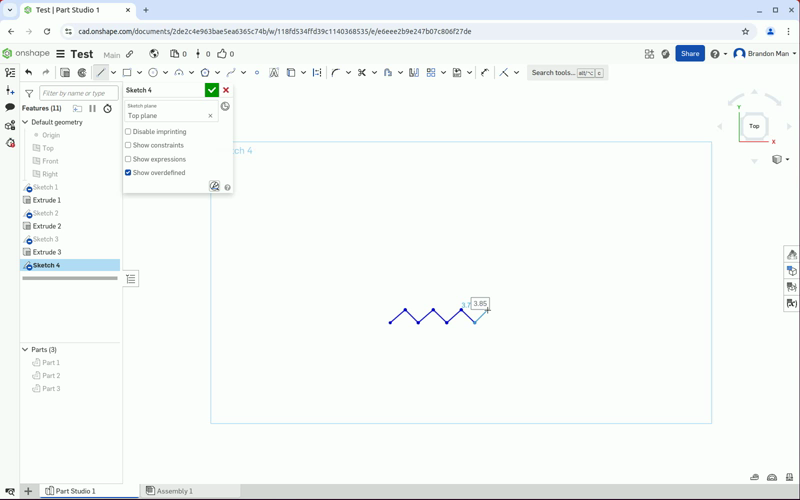
key_up(shift)
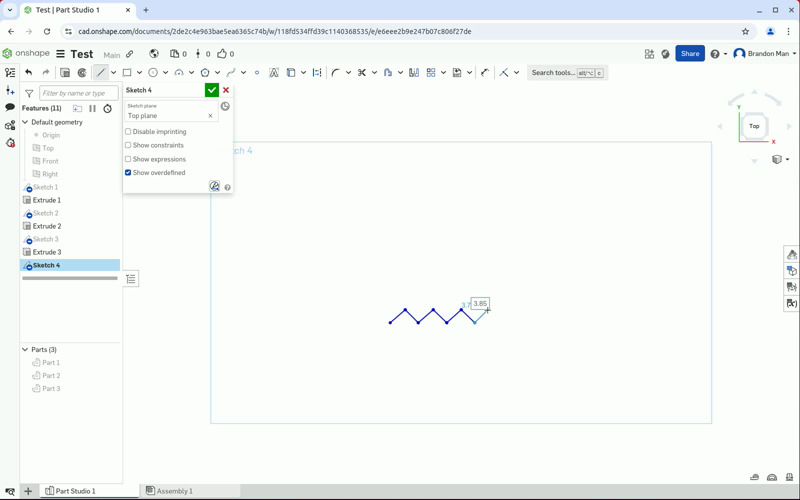
key_down(shift)
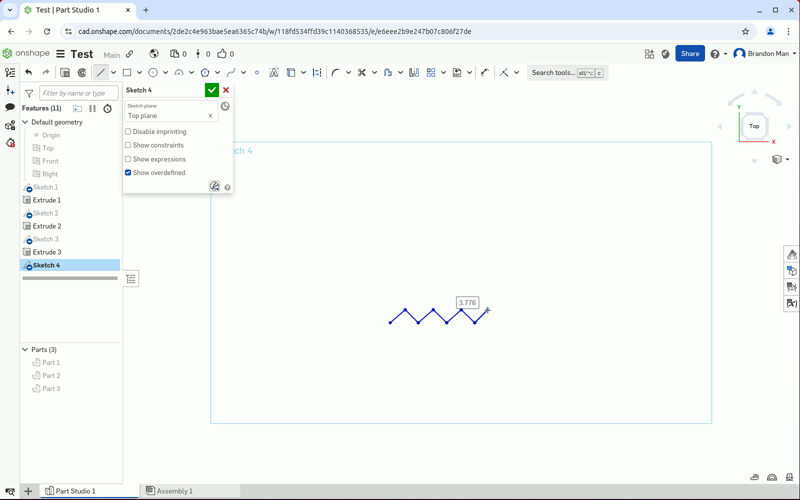
mouse_move(517, 309)
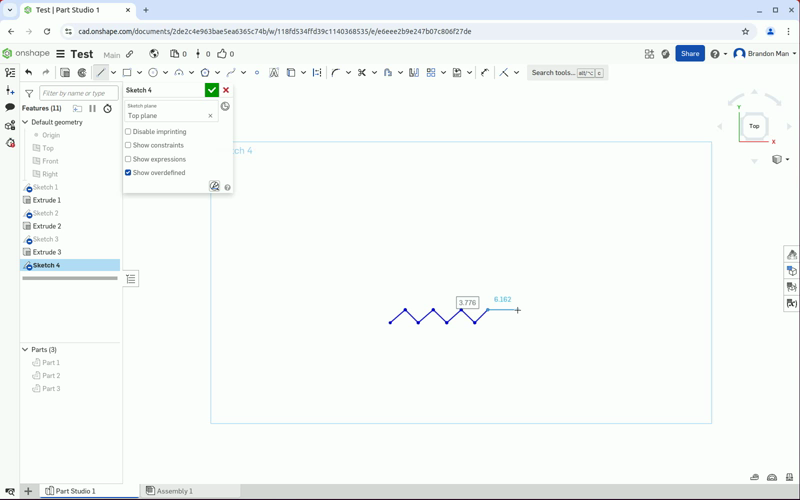
mouse_move(502, 322)
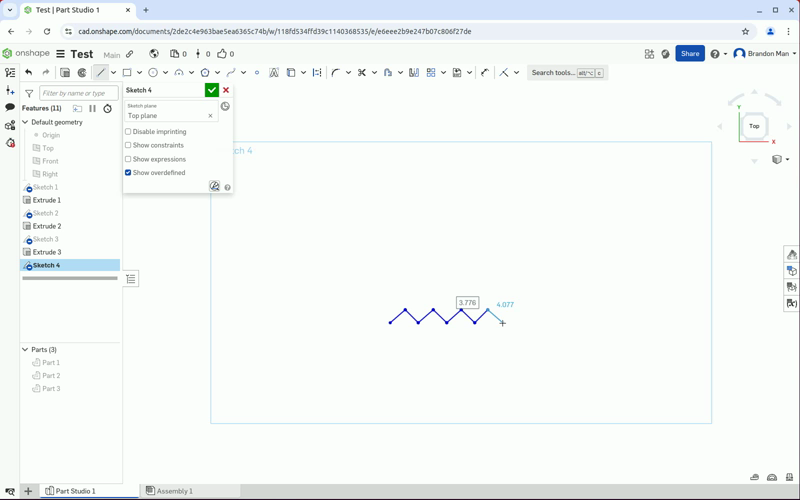
click(502, 322)
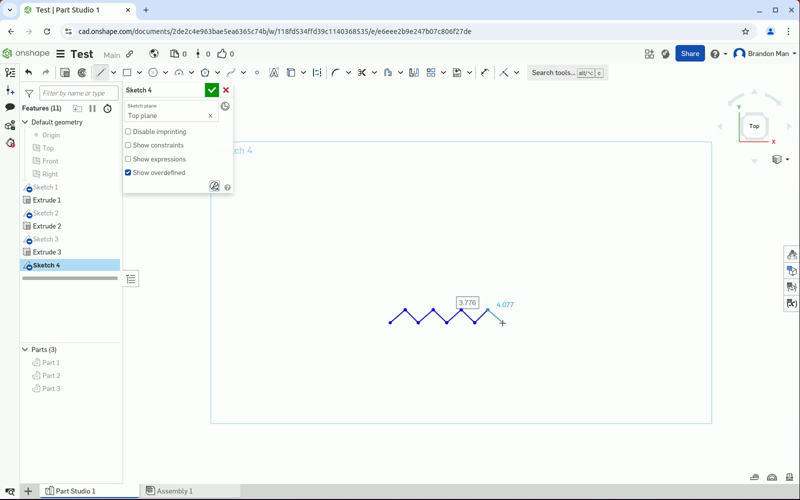
key_up(shift)
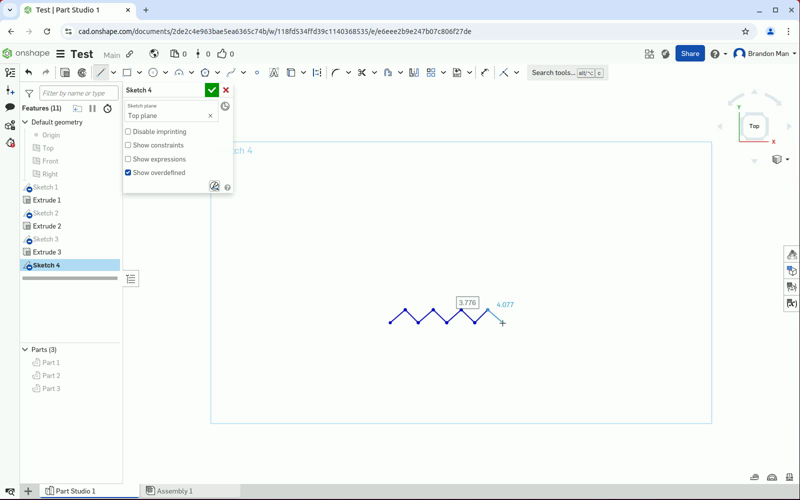
key_down(shift)
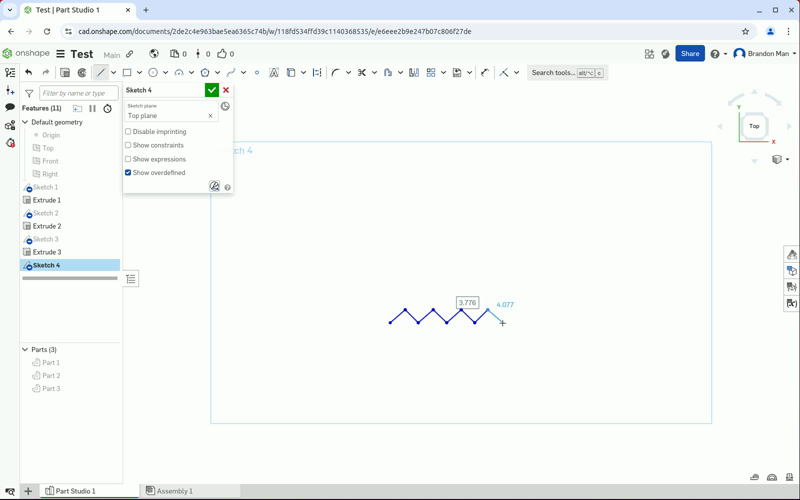
mouse_move(532, 322)
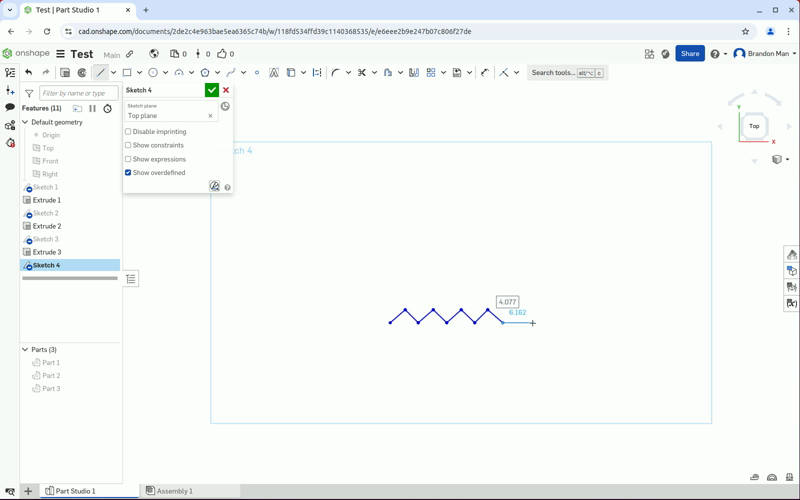
mouse_move(516, 309)
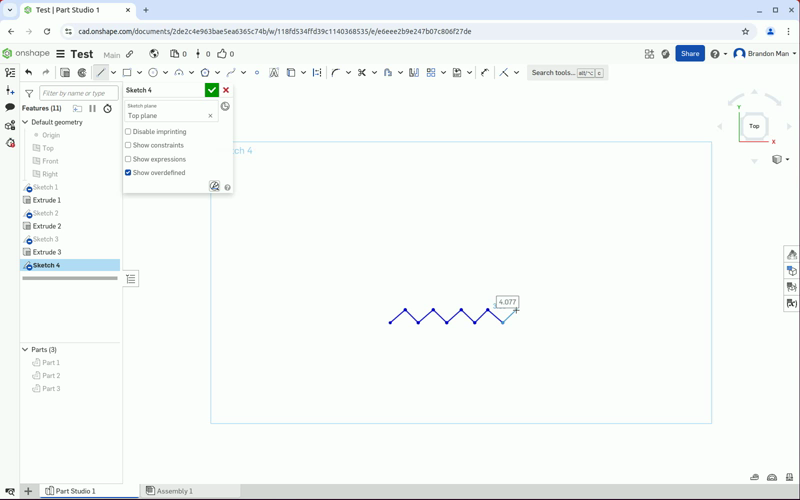
click(516, 309)
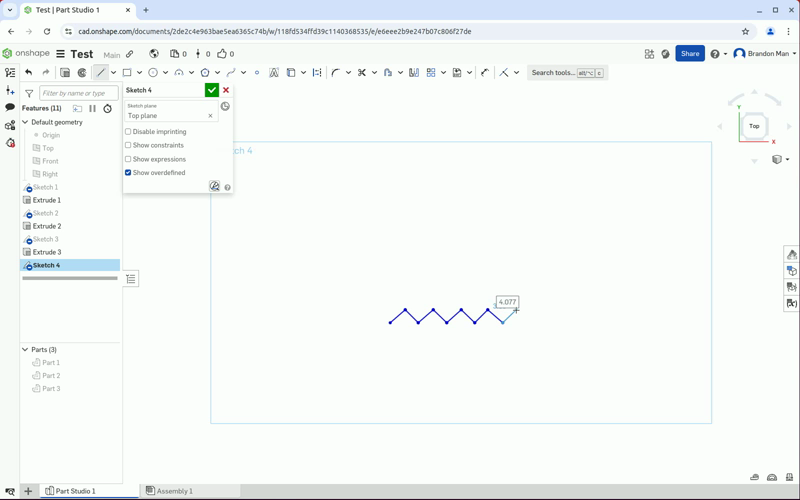
key_up(shift)
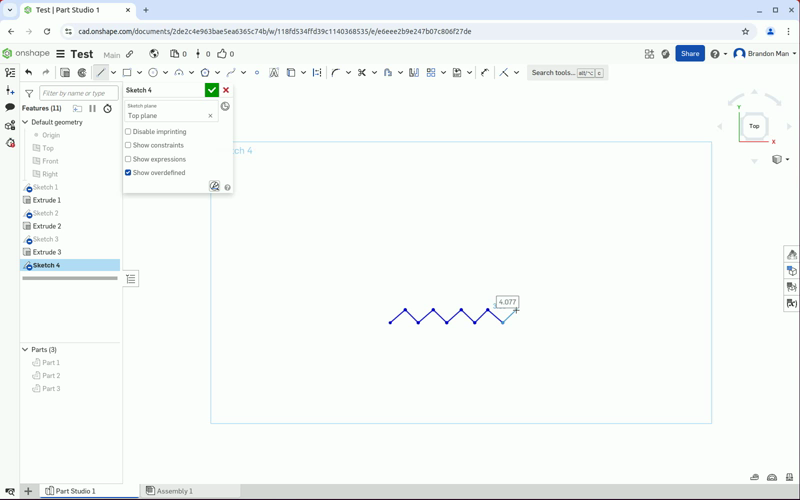
key_down(shift)
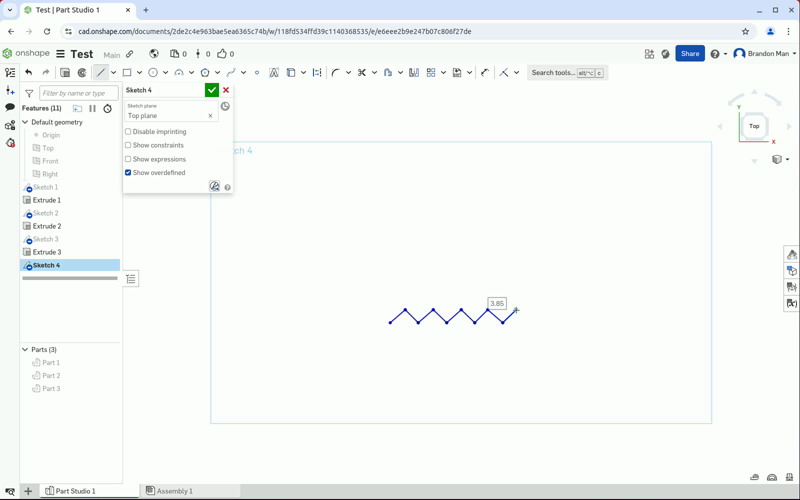
mouse_move(546, 309)
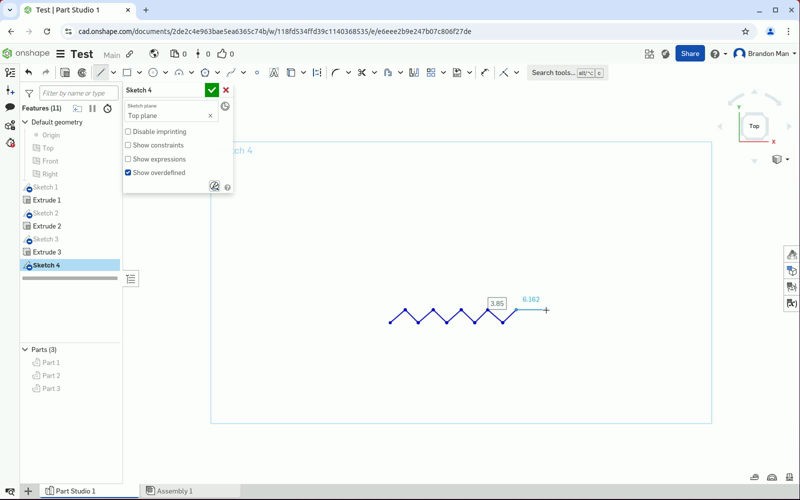
mouse_move(530, 322)
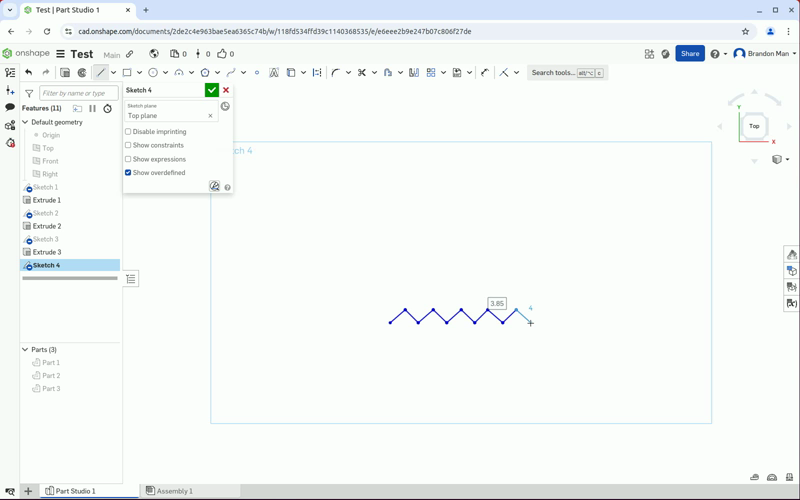
click(530, 322)
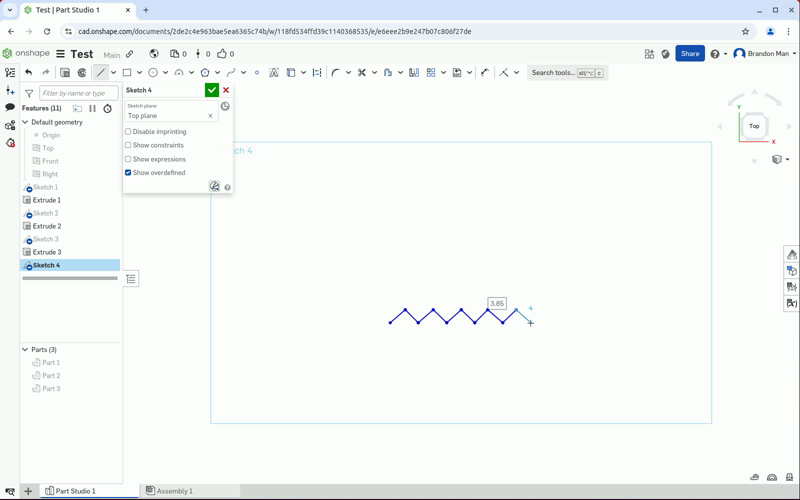
key_up(shift)
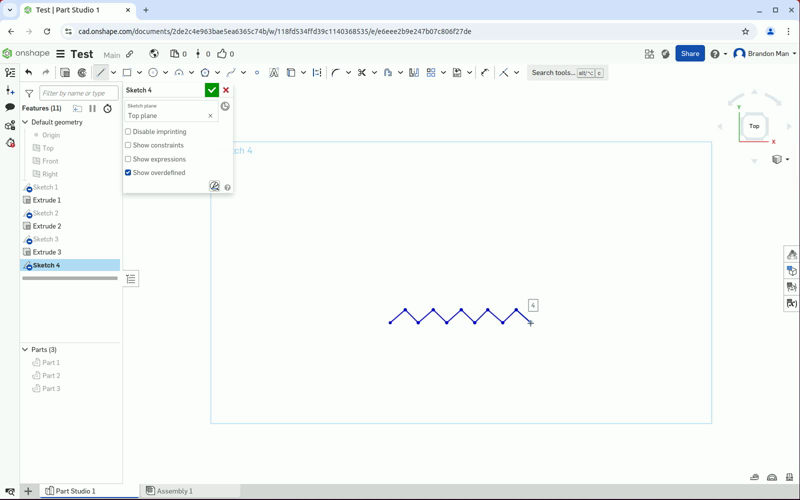
key_down(shift)
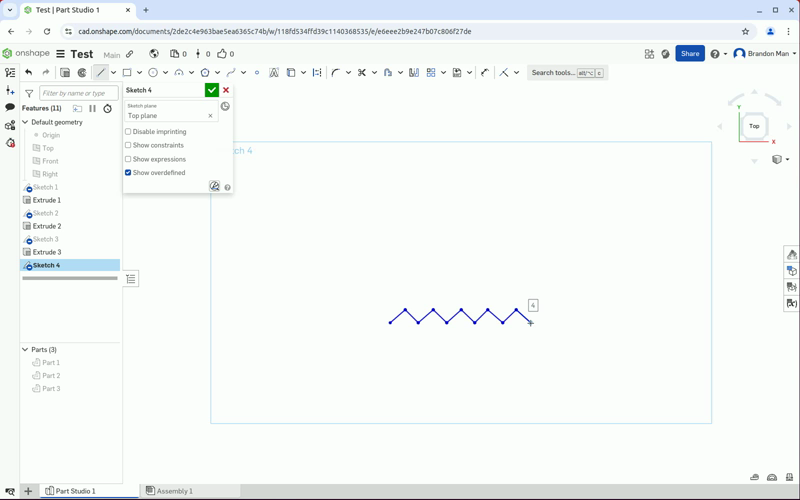
mouse_move(530, 243)
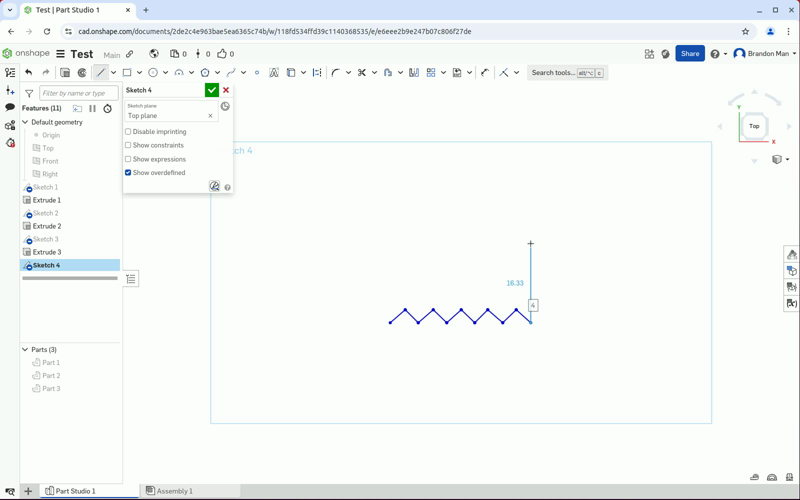
click(530, 243)
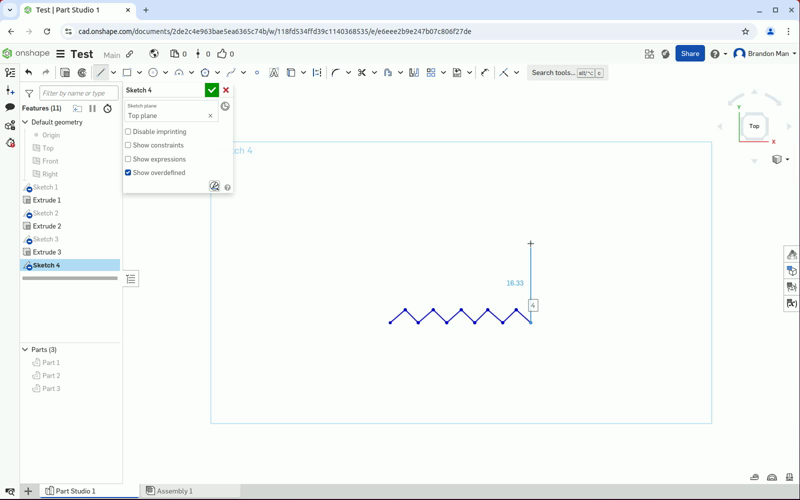
key_up(shift)
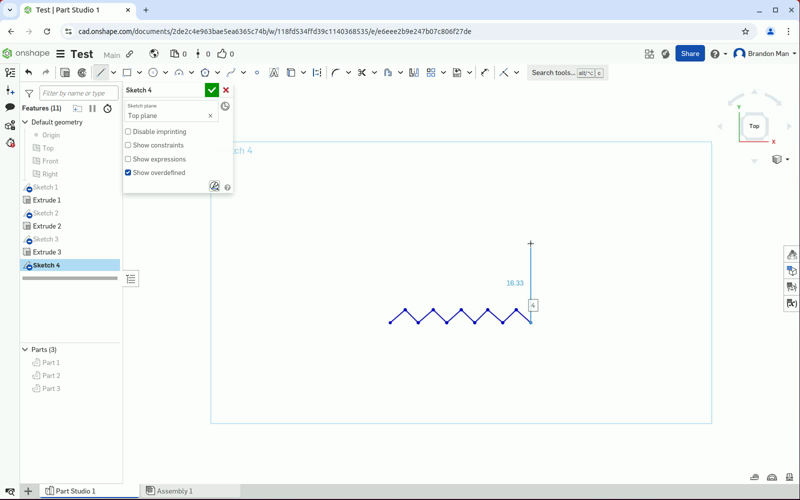
key_down(shift)
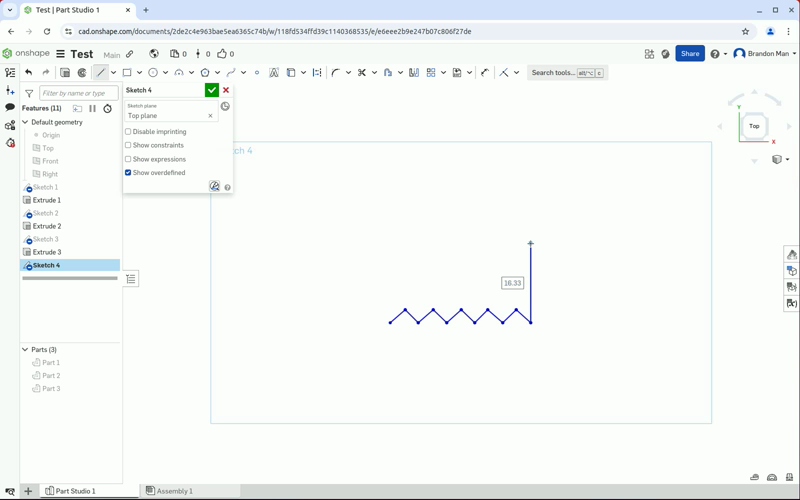
mouse_move(390, 243)
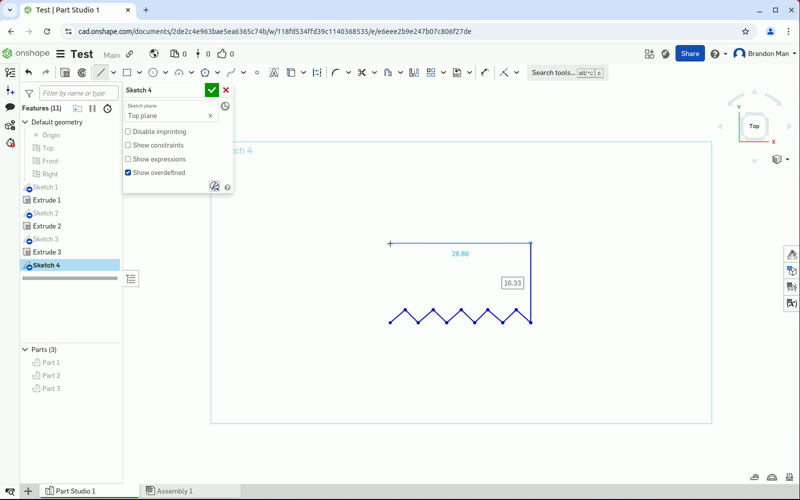
click(390, 243)
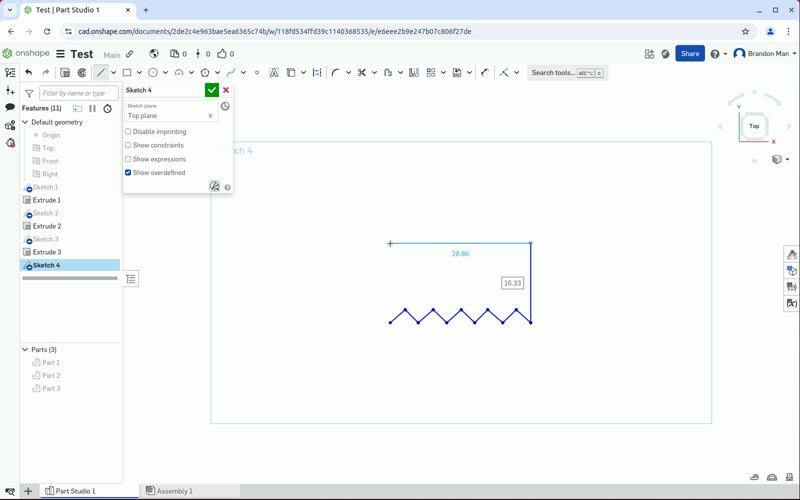
key_up(shift)
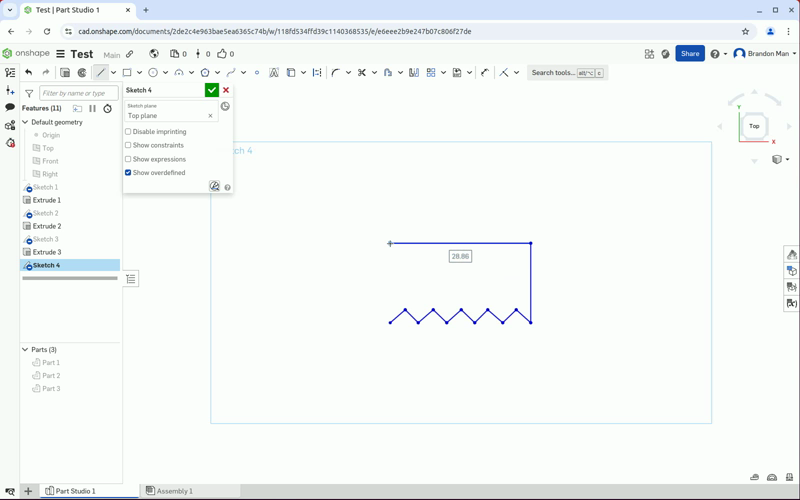
key_down(shift)
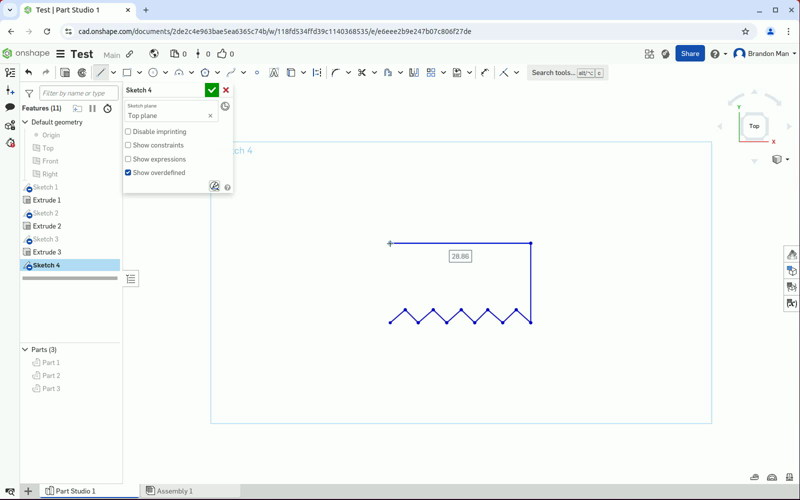
mouse_move(390, 322)
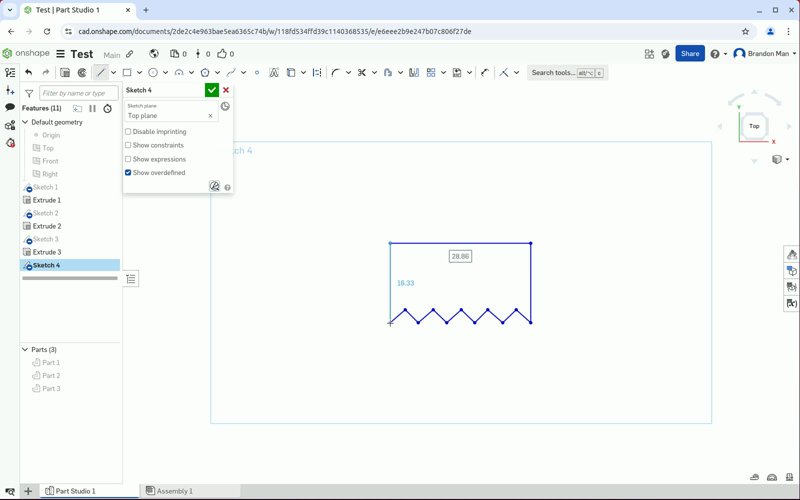
key_up(shift)
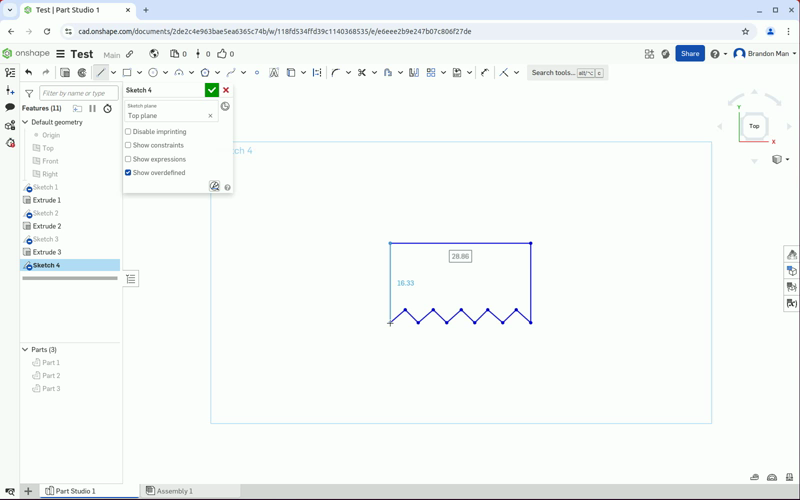
click(390, 322)
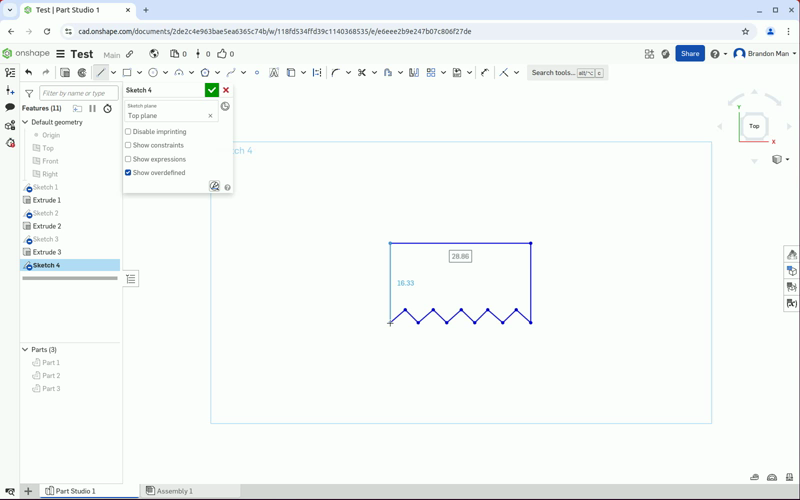
key(esc)
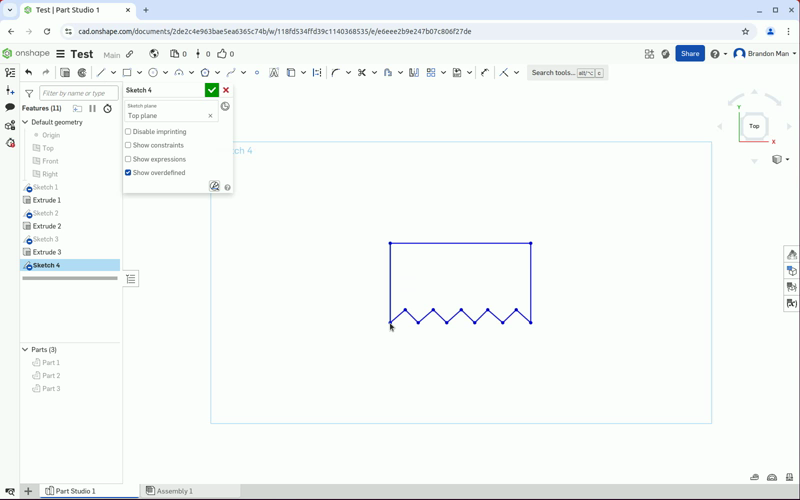
mouse_move(410, 264)
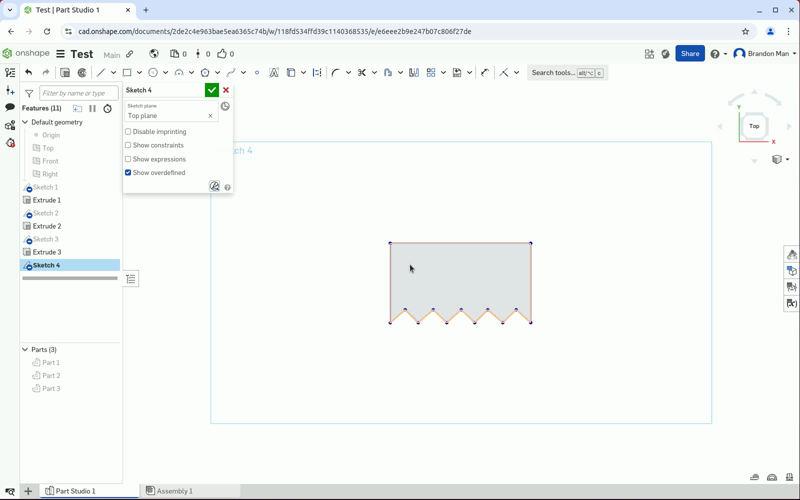
click(410, 264)
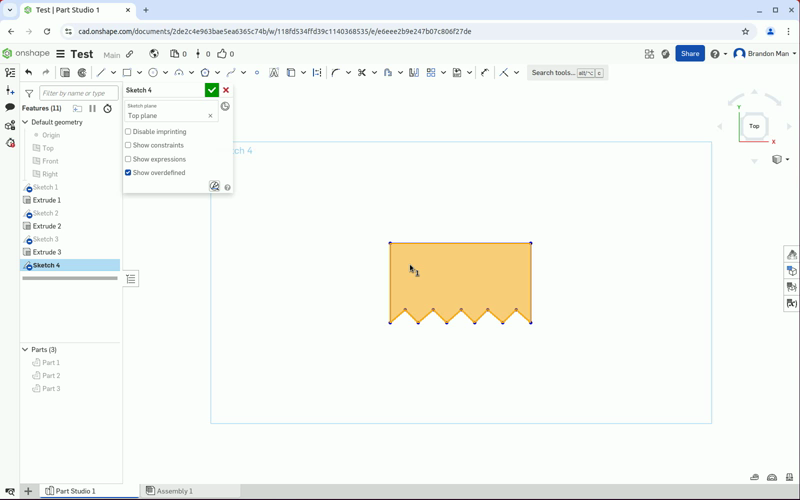
mouse_move(73, 352)
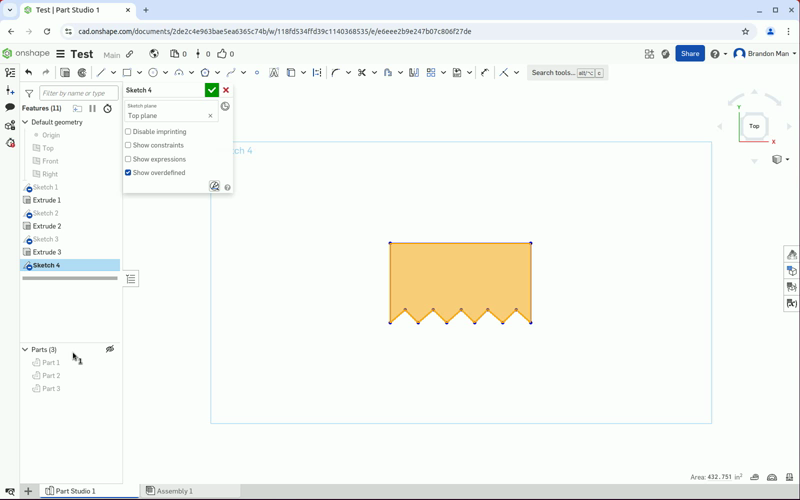
key(shift+y)
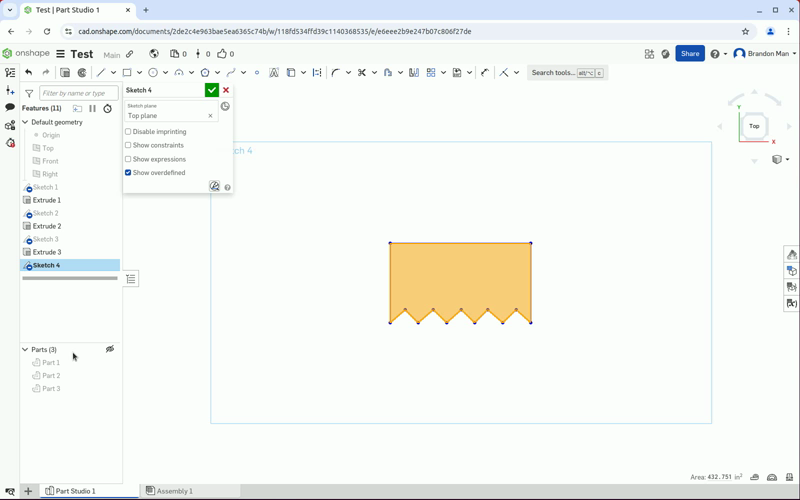
key(shift+e)
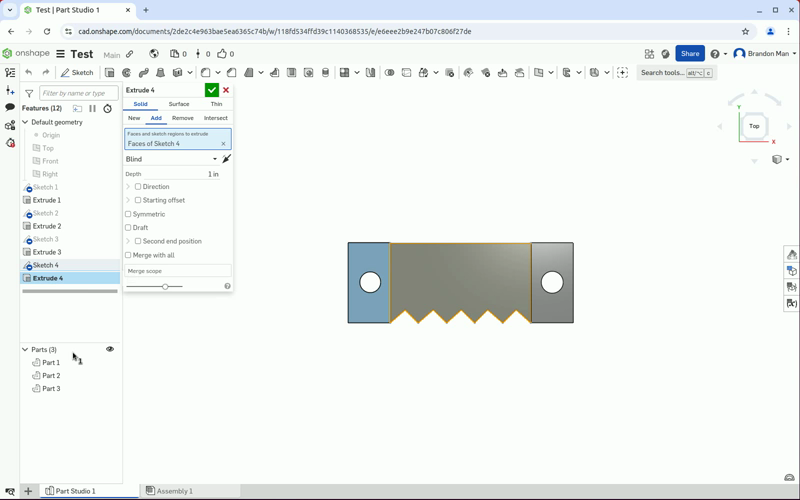
mouse_move(143, 106)
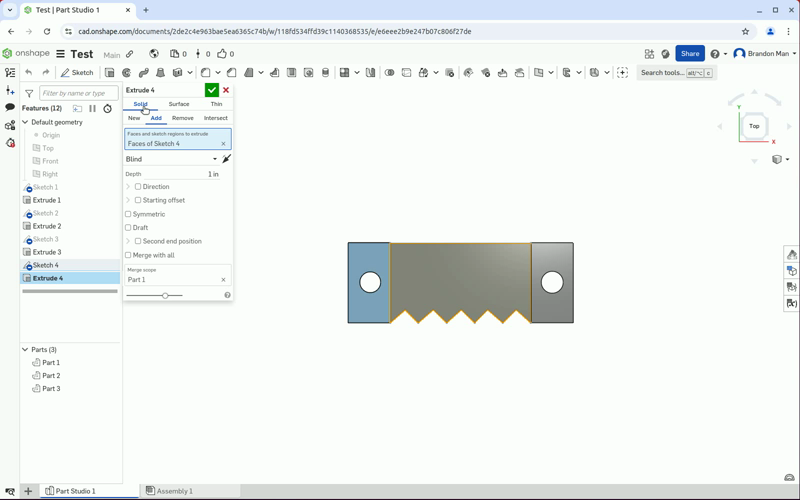
click(143, 106)
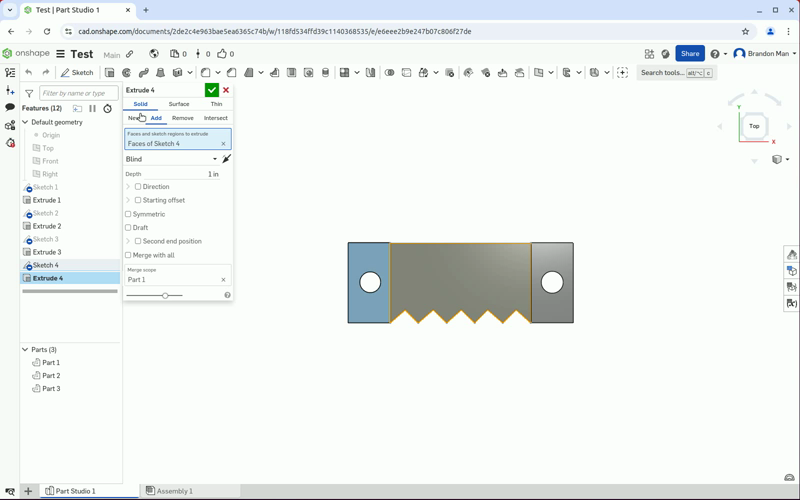
mouse_move(137, 120)
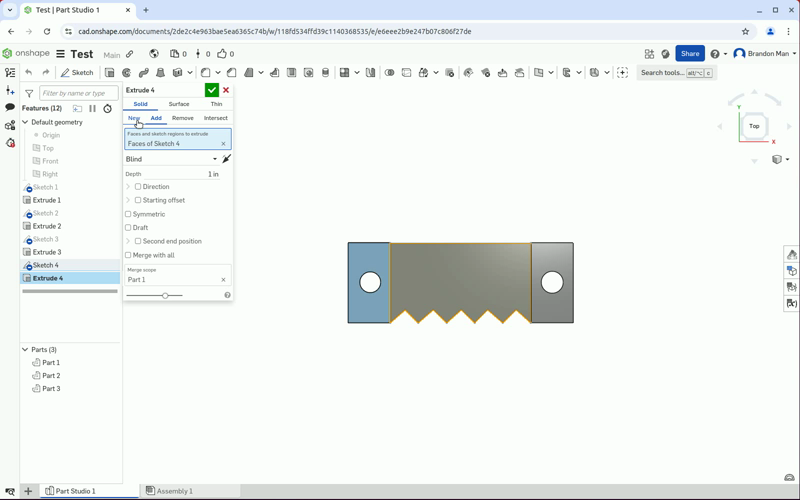
click(137, 120)
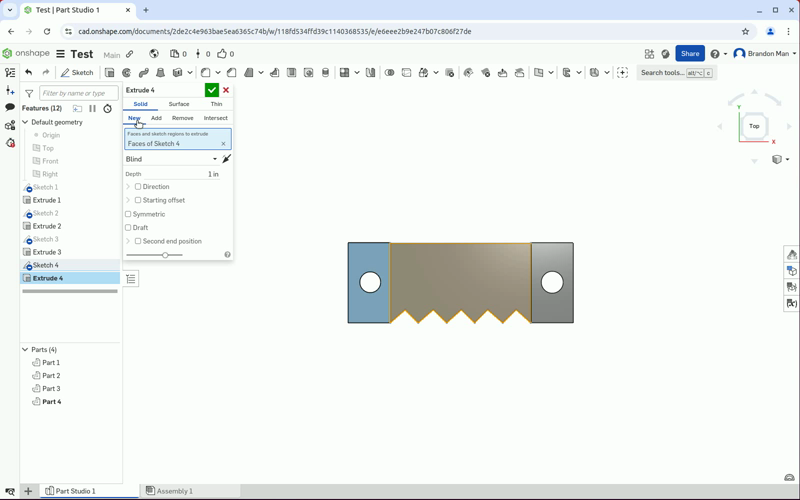
key(tab, 4)
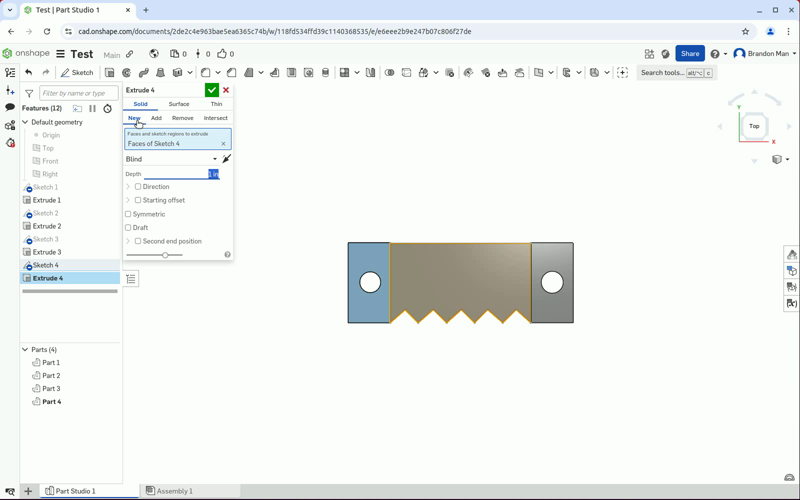
text(-1.204)
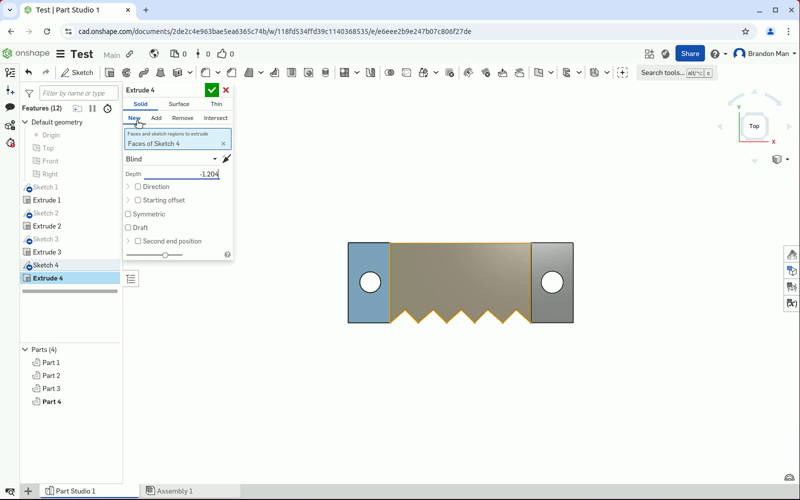
key(enter)
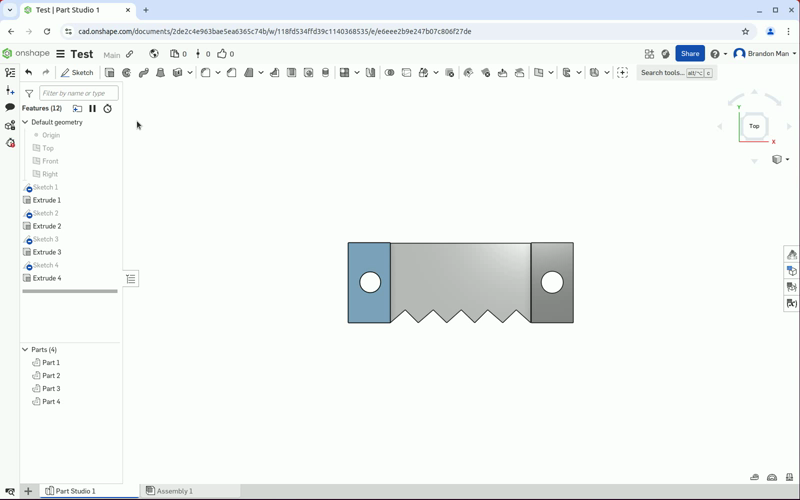
key(shift+h)
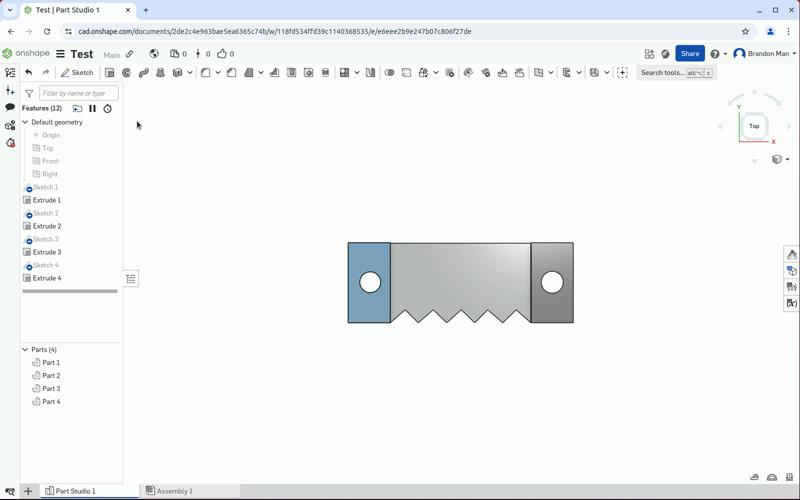
key(shift+h)
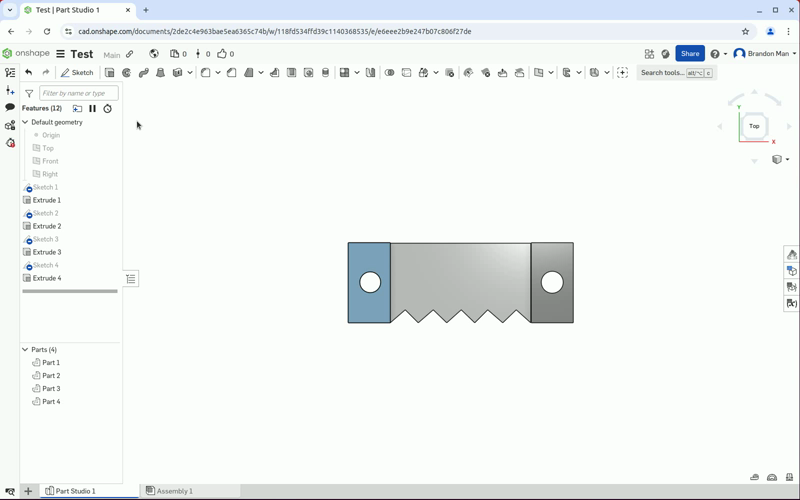
mouse_move(73, 189)
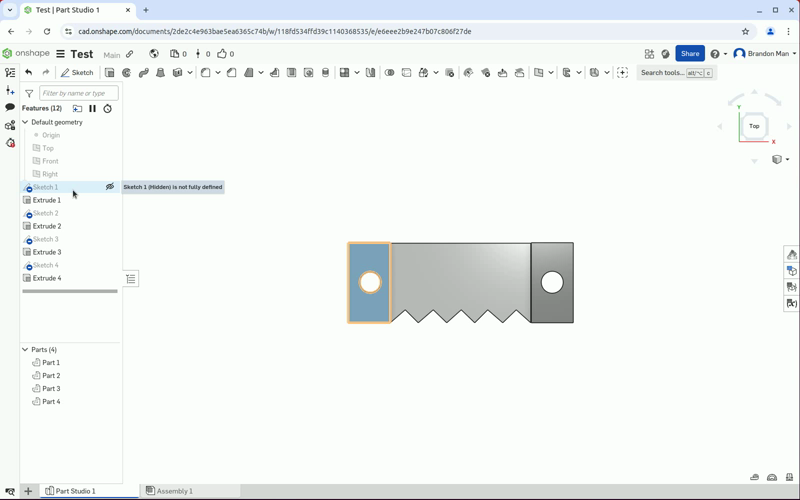
click(73, 189)
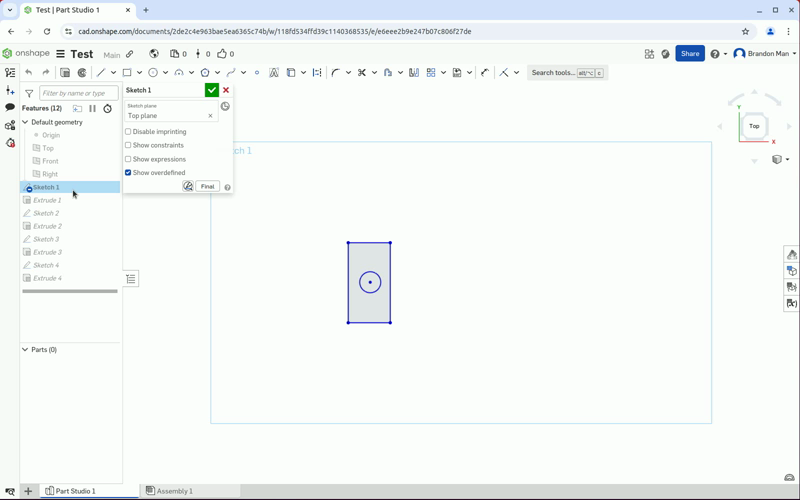
mouse_move(229, 92)
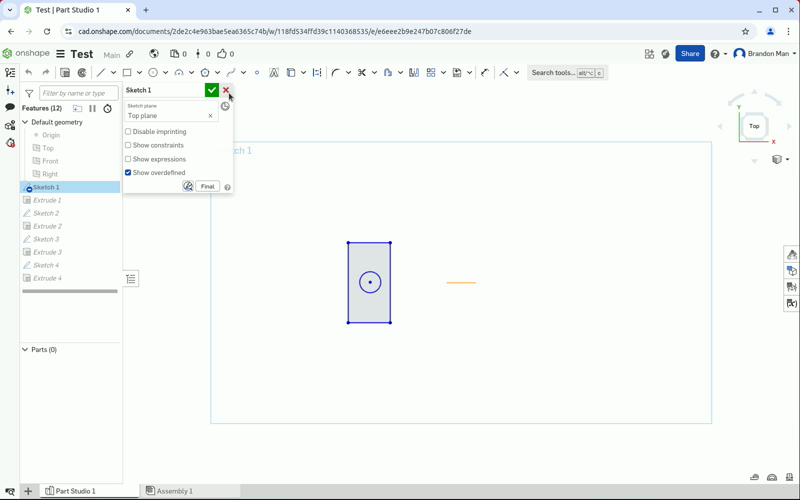
click(229, 92)
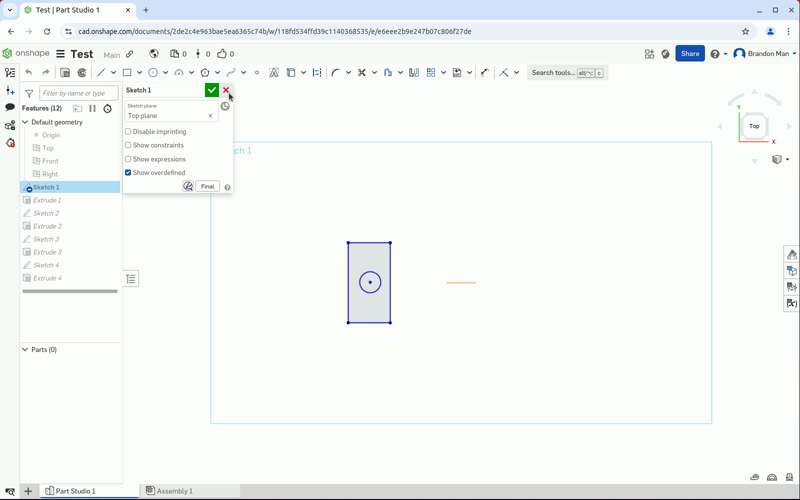
key(shift+s)
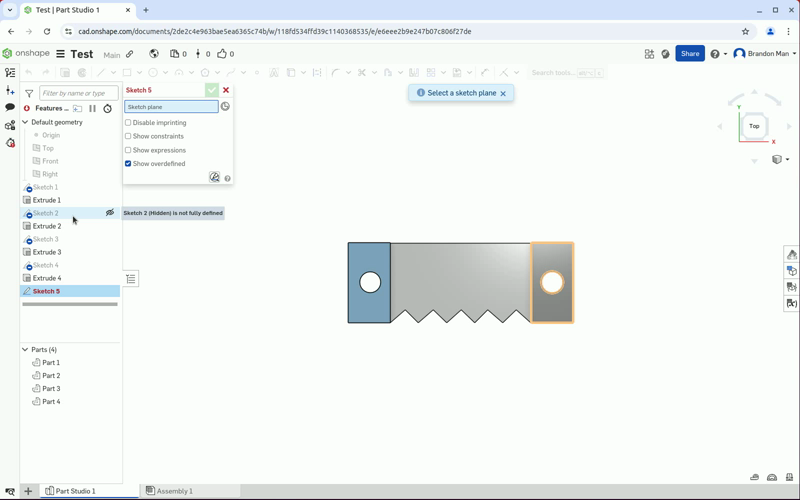
scroll(3)
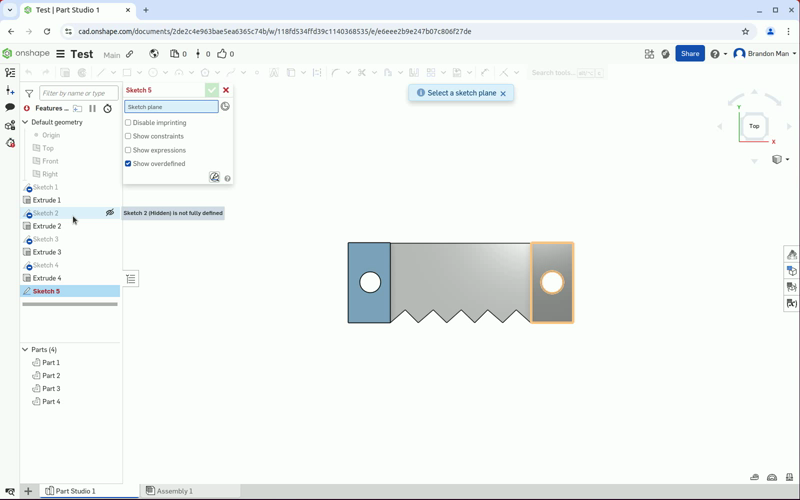
mouse_move(73, 150)
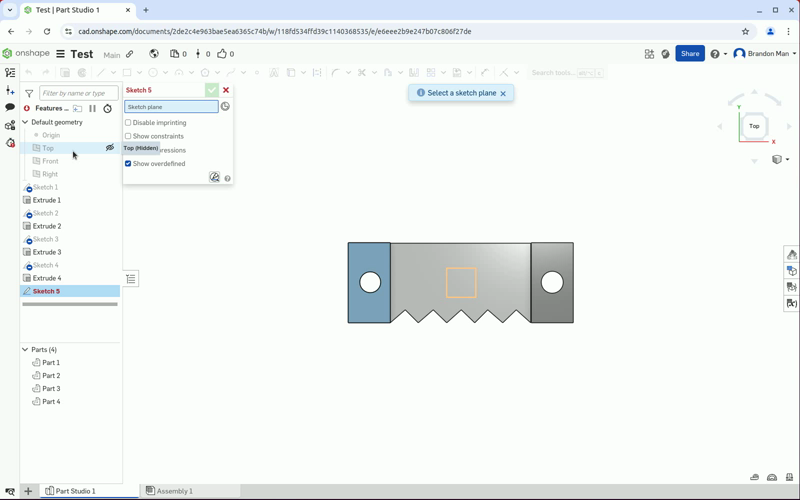
click(73, 150)
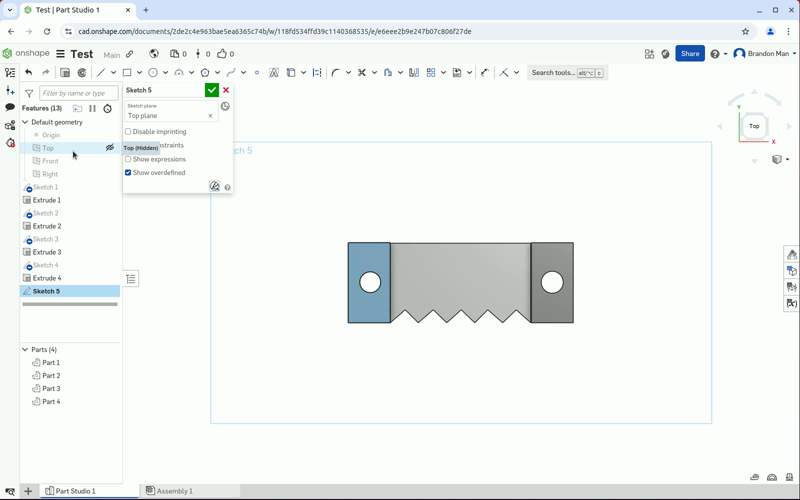
mouse_move(73, 352)
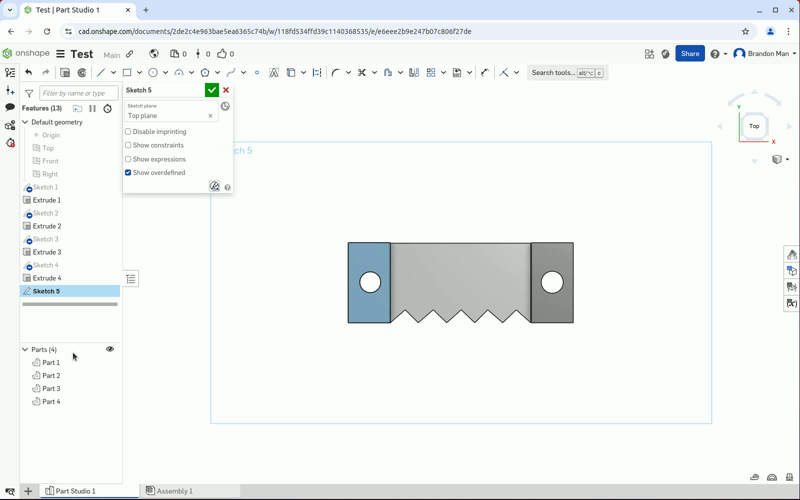
key(y)
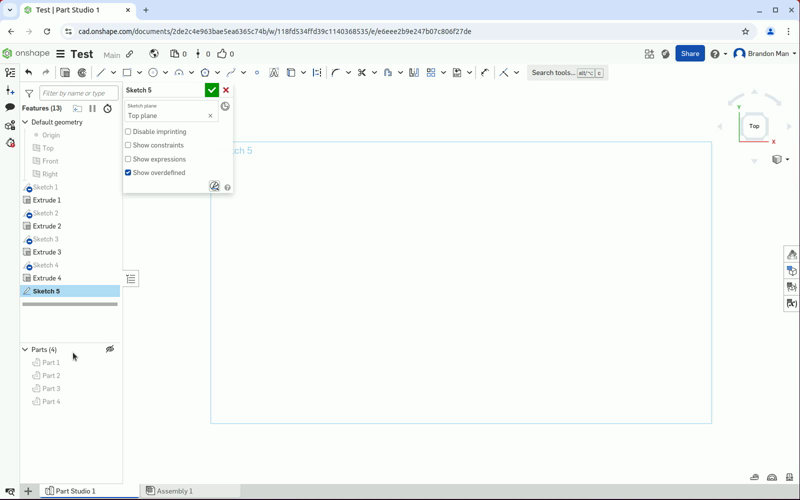
key(l)
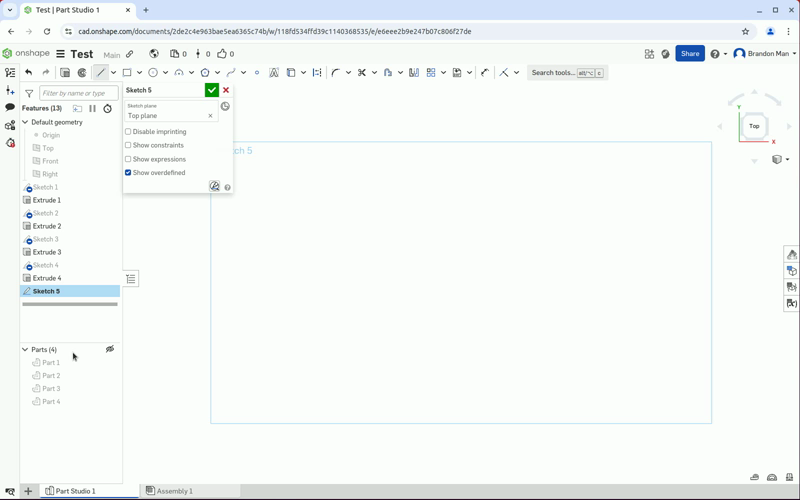
key_down(shift)
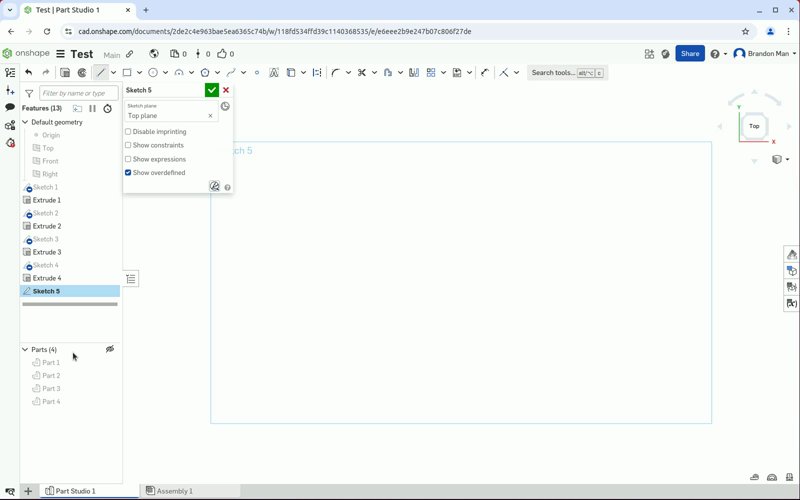
mouse_move(531, 322)
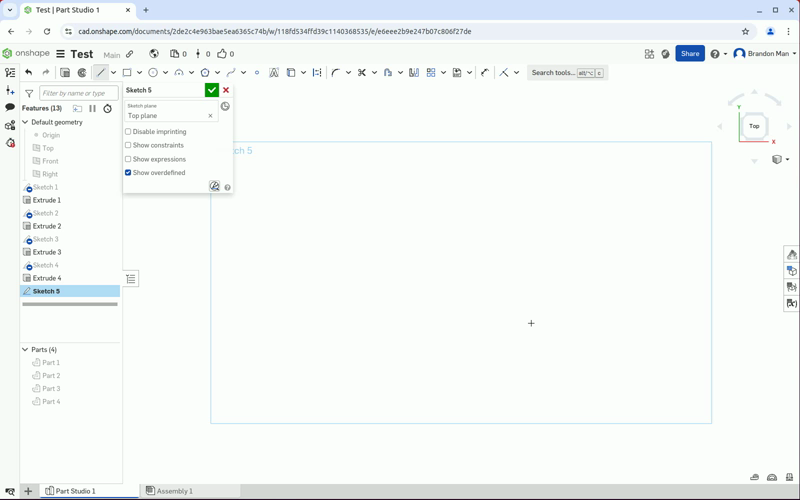
click(531, 322)
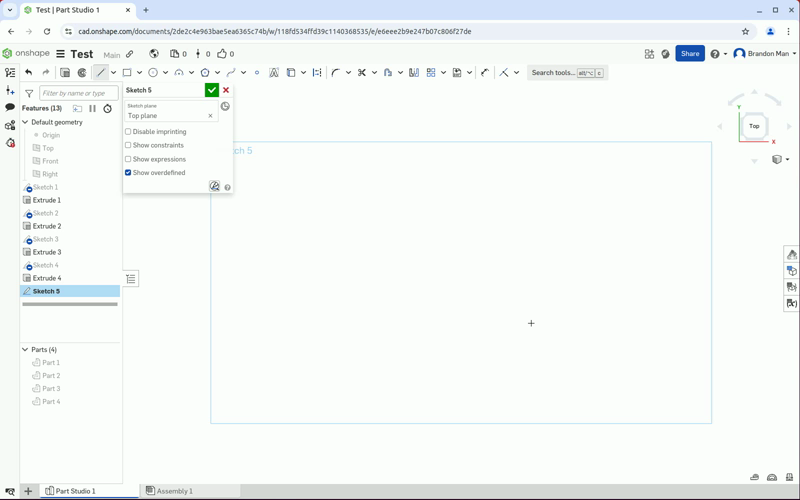
key_up(shift)
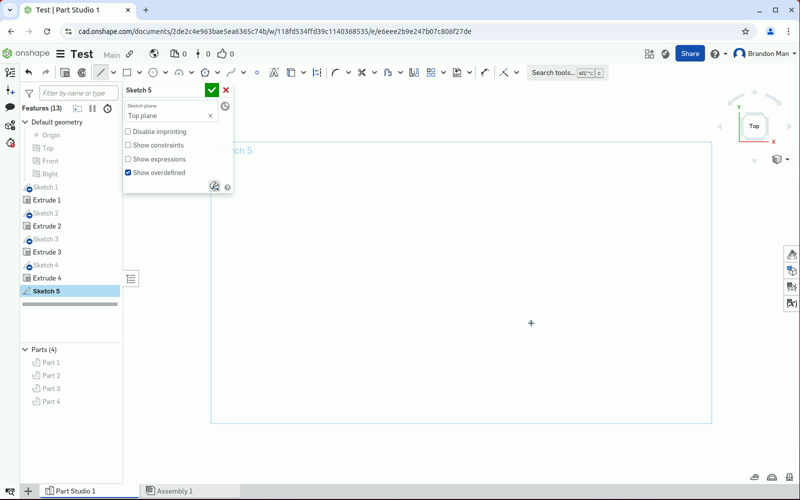
key_down(shift)
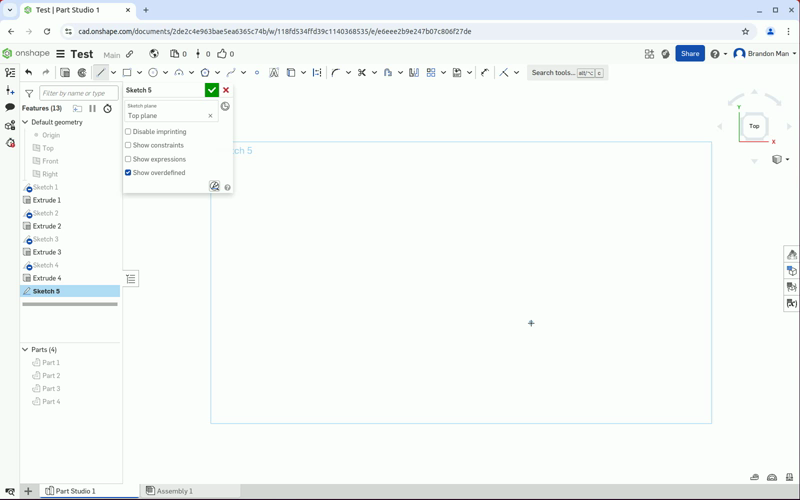
mouse_move(561, 322)
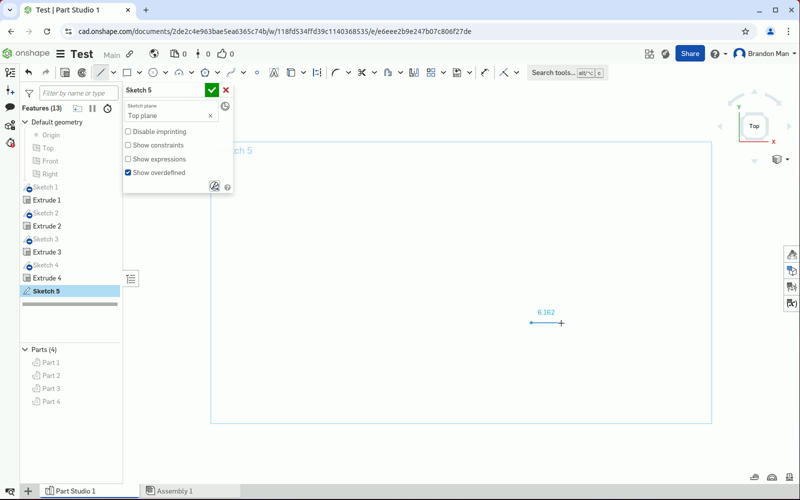
mouse_move(573, 322)
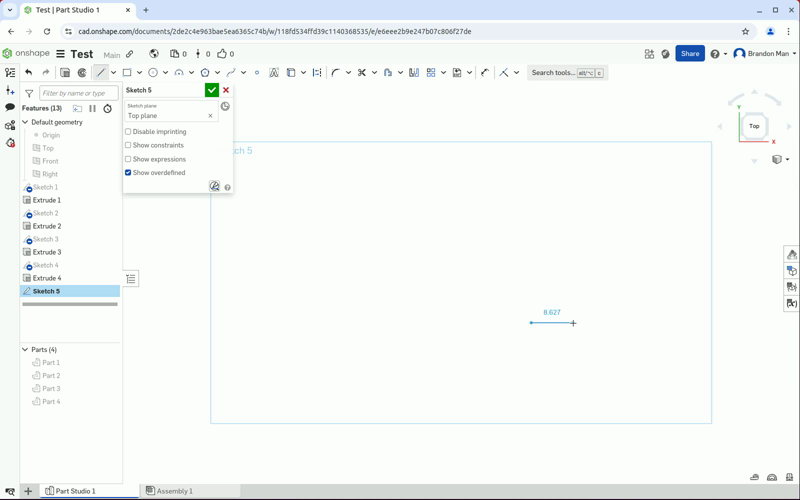
click(573, 322)
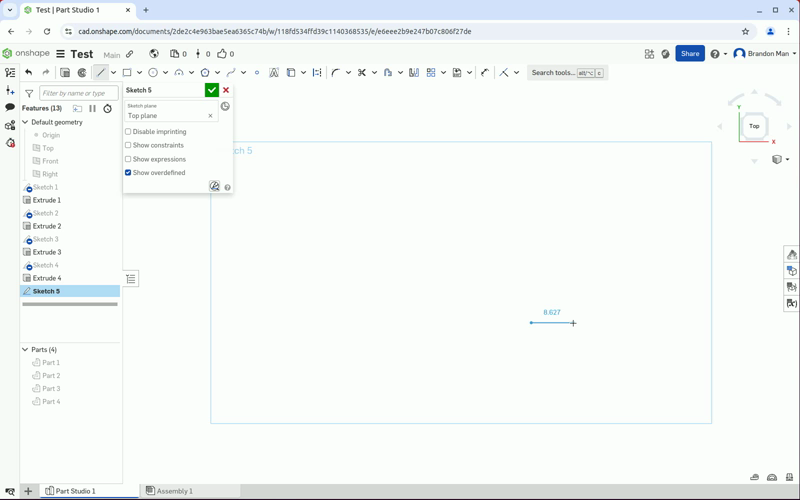
key_up(shift)
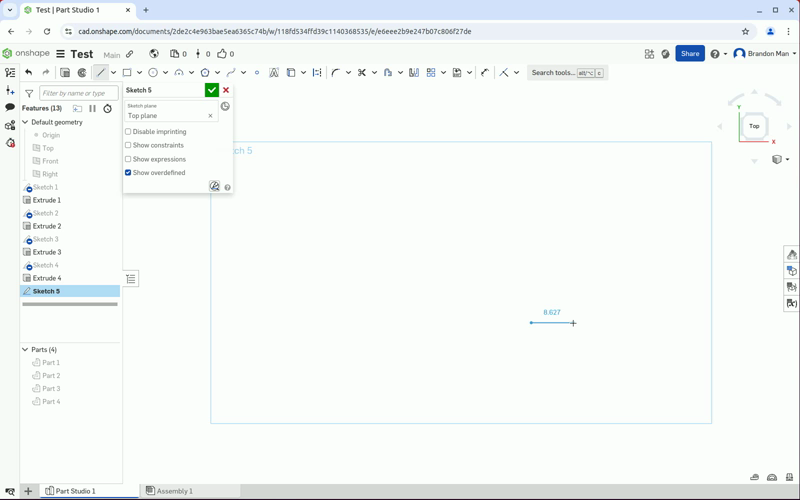
key_down(shift)
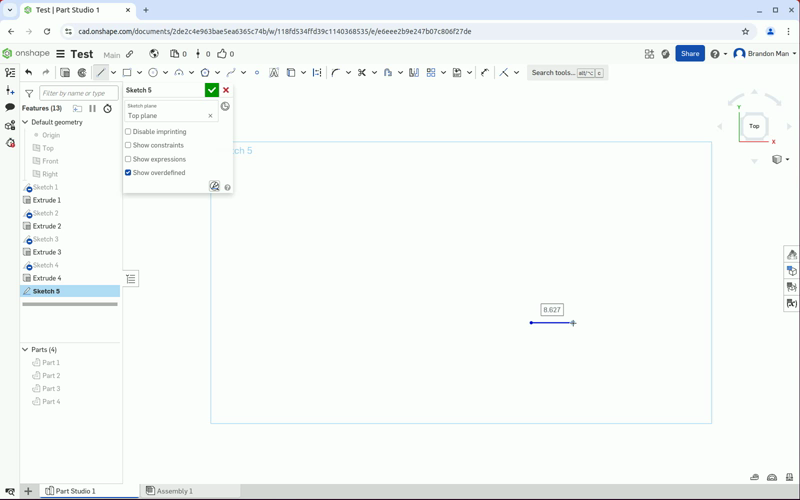
mouse_move(573, 242)
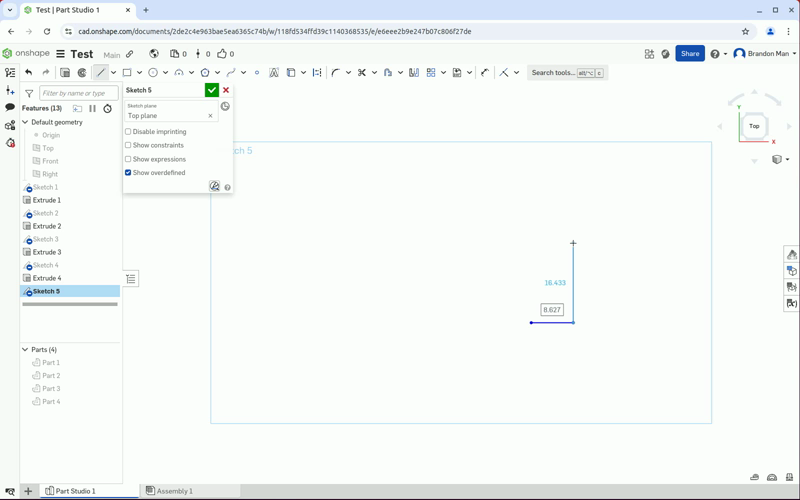
click(573, 242)
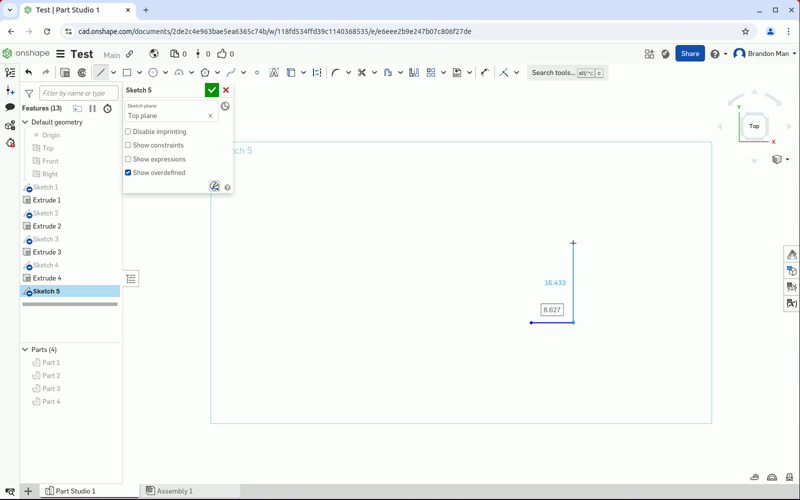
key_up(shift)
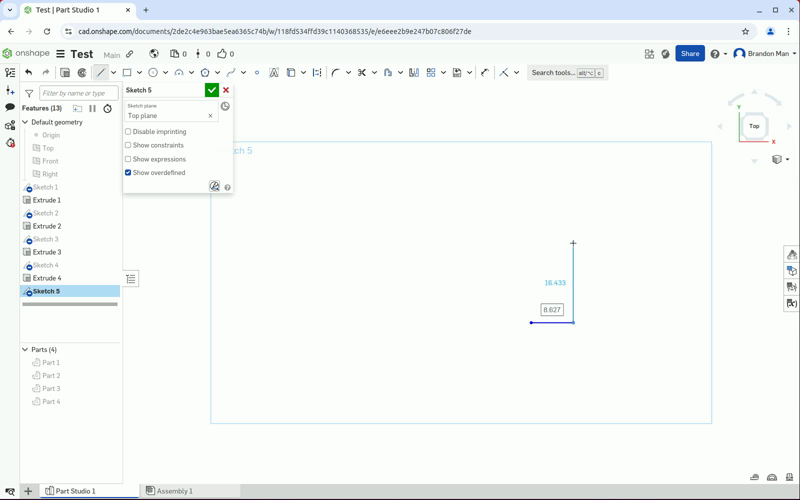
key_down(shift)
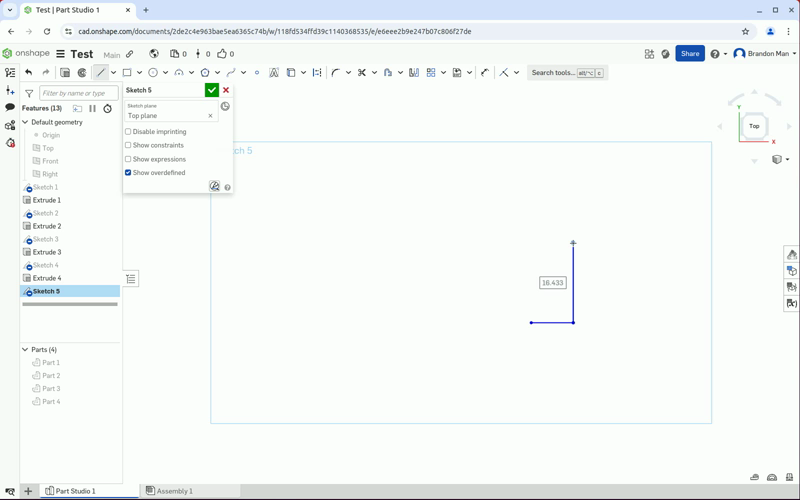
mouse_move(589, 242)
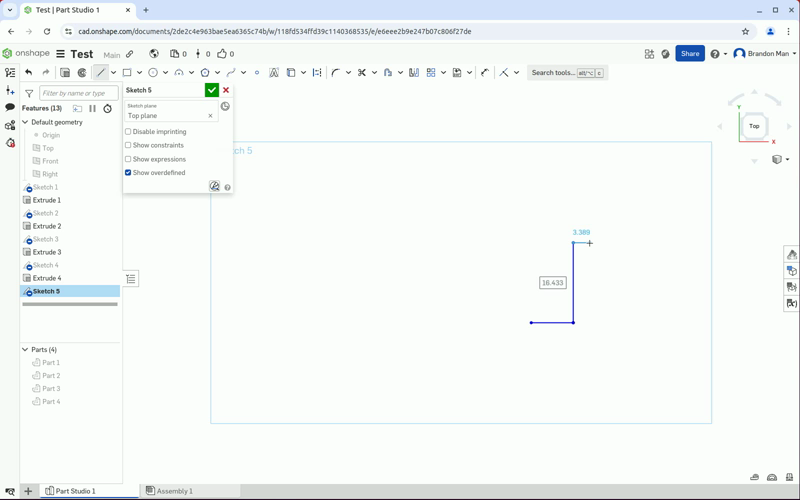
mouse_move(531, 242)
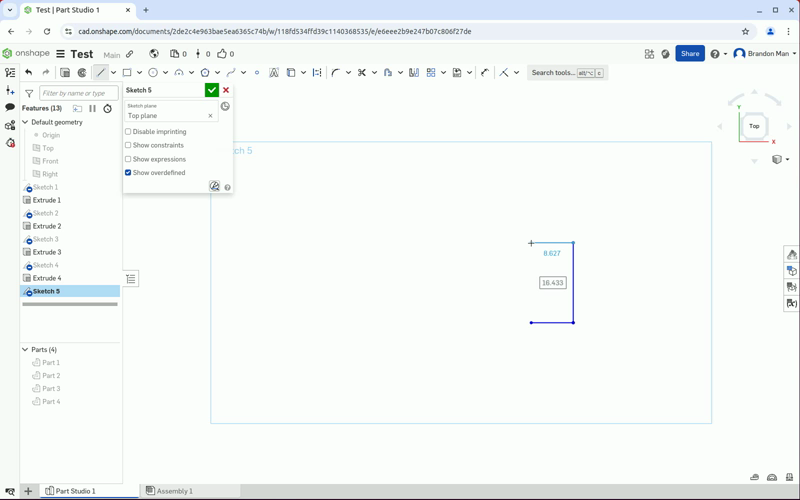
click(531, 242)
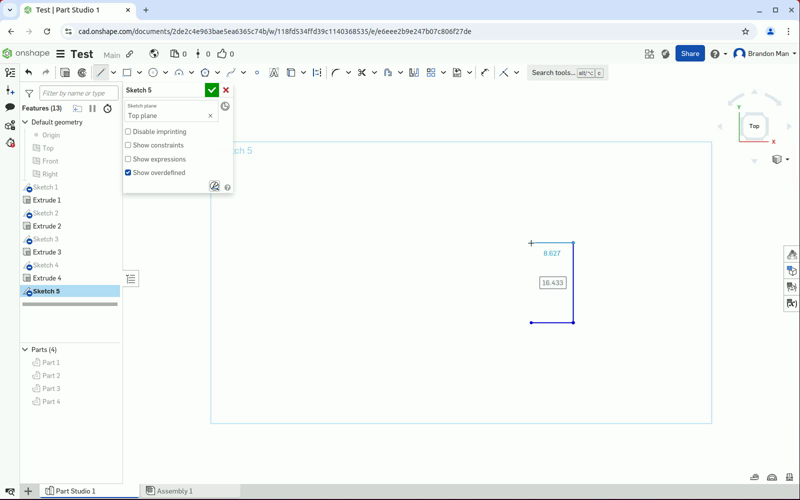
key_up(shift)
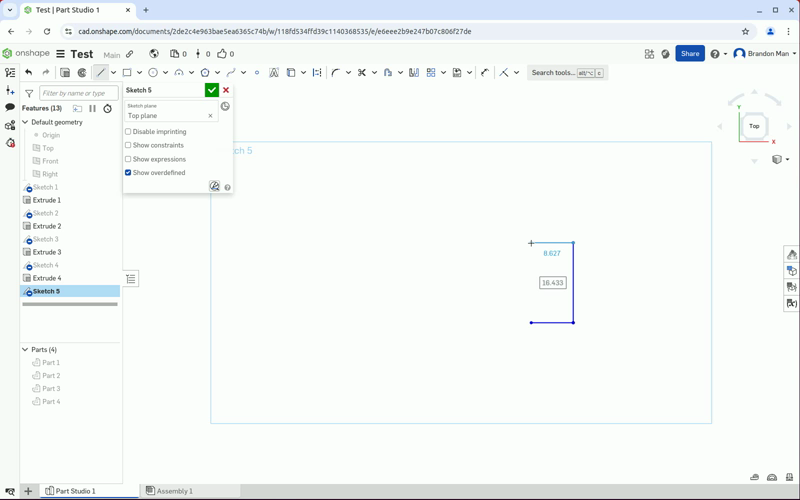
key_down(shift)
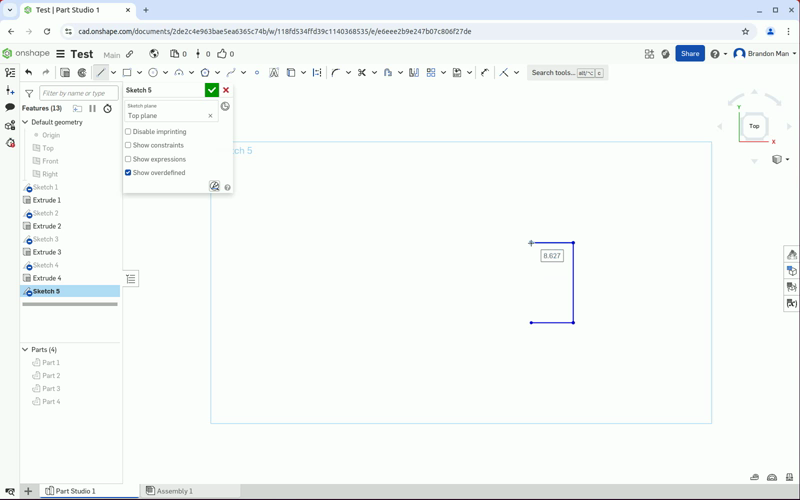
mouse_move(531, 322)
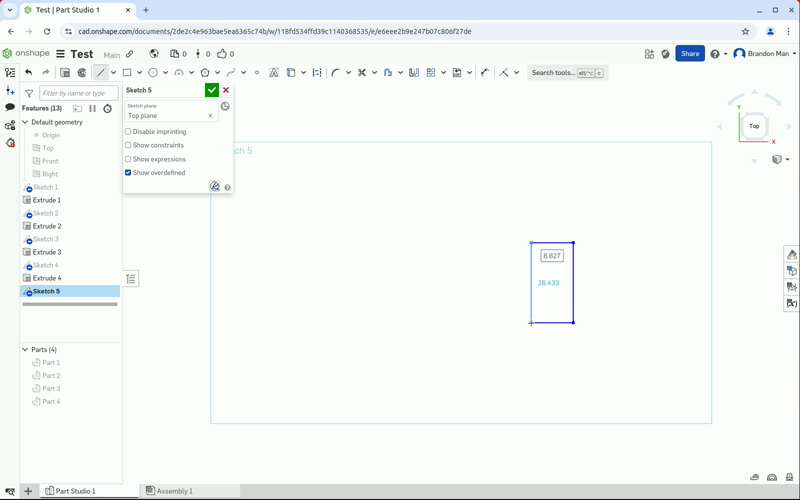
key_up(shift)
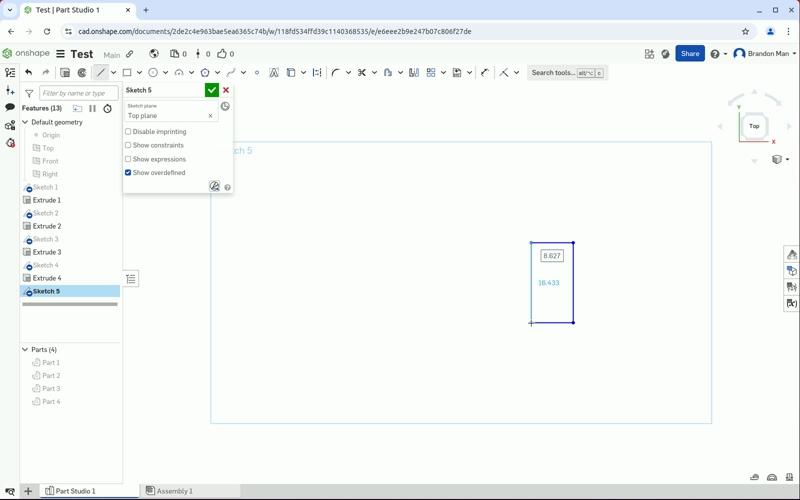
click(531, 322)
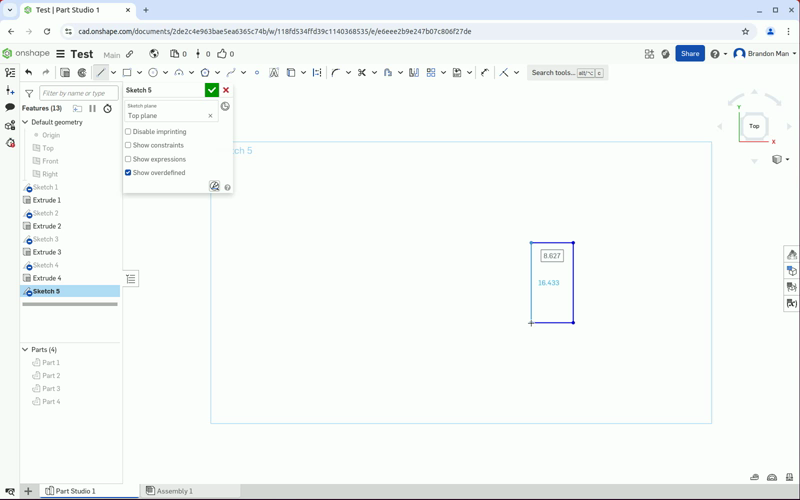
key(esc)
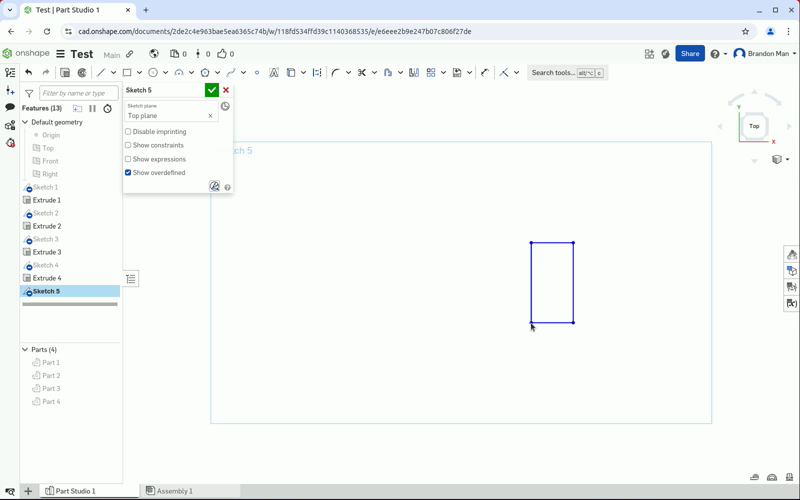
key(c)
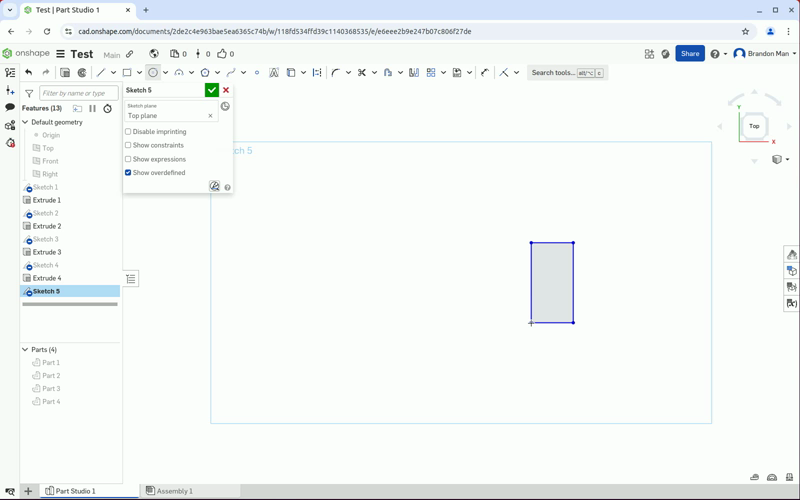
key_down(shift)
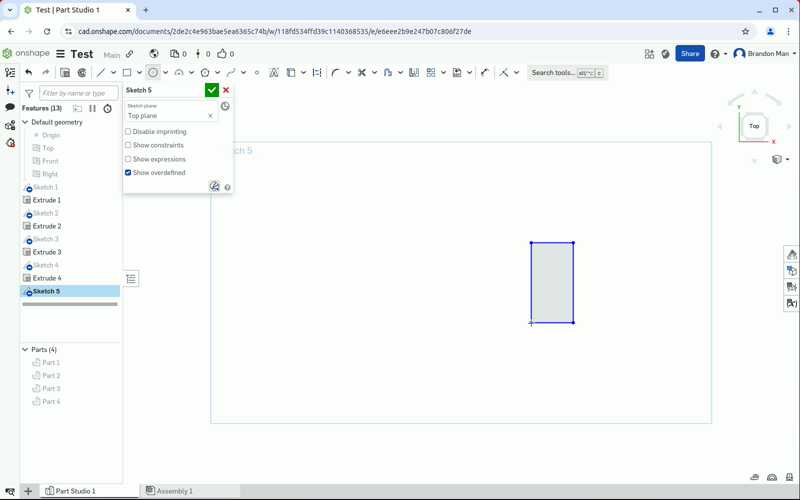
mouse_move(552, 282)
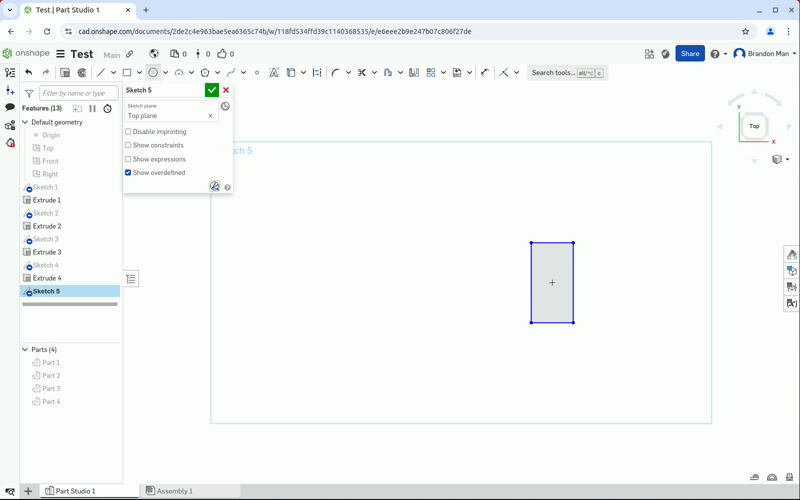
click(552, 282)
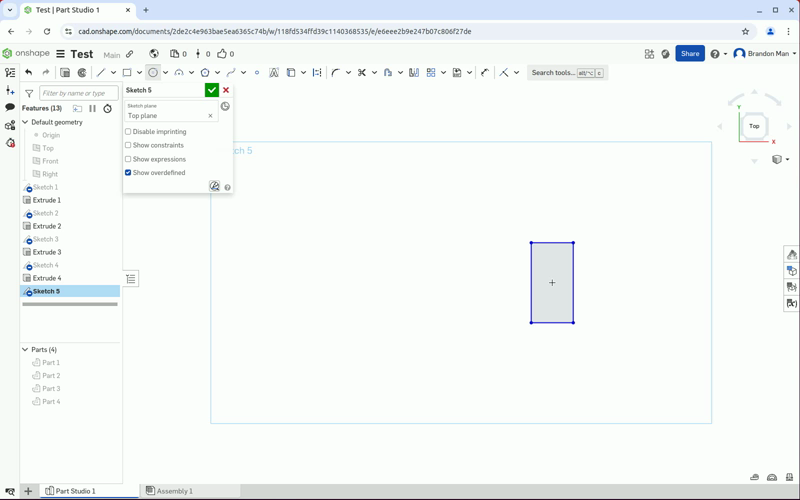
key_up(shift)
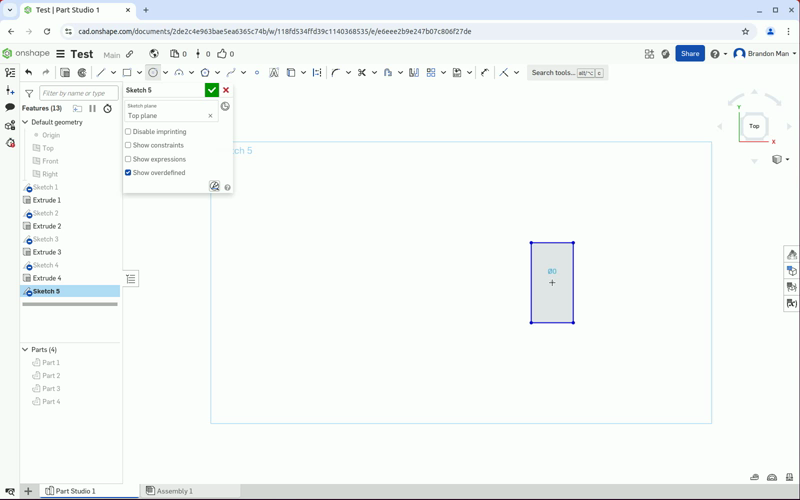
mouse_move(563, 282)
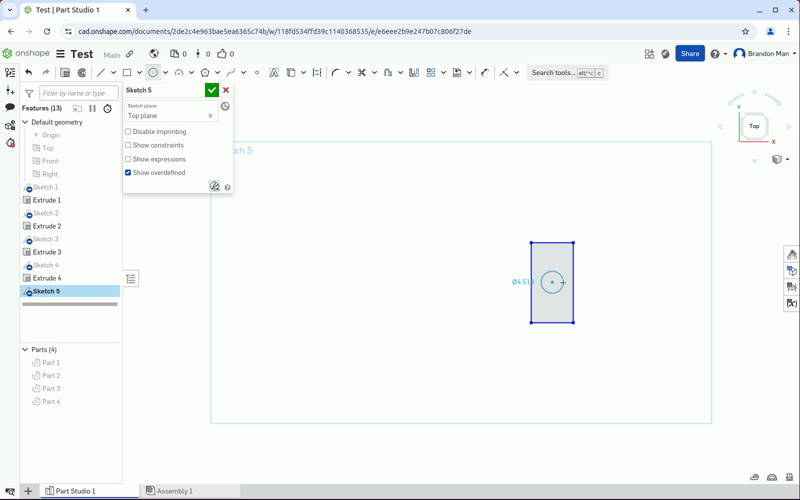
click(563, 282)
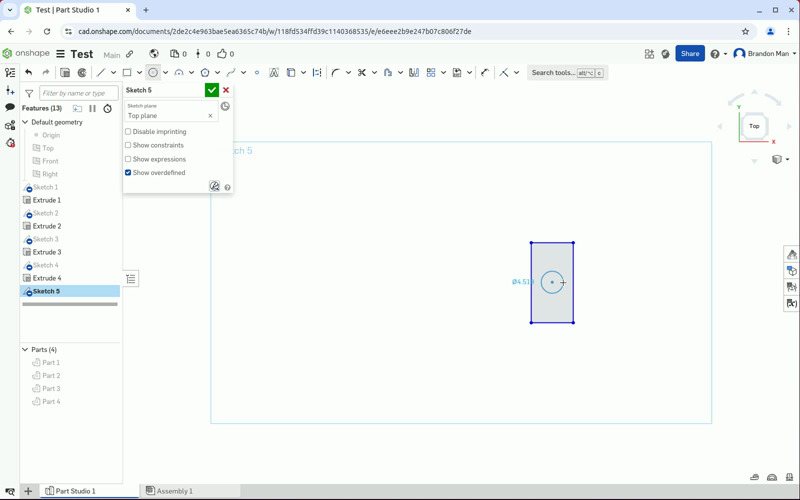
key(esc)
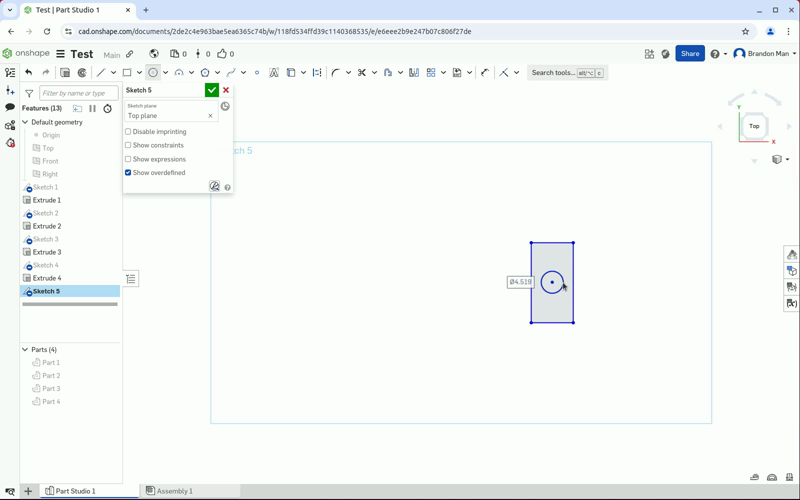
mouse_move(564, 246)
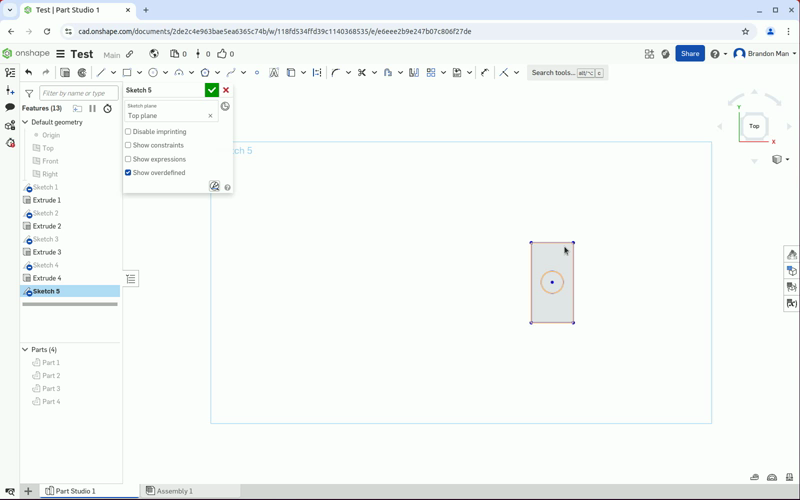
click(564, 246)
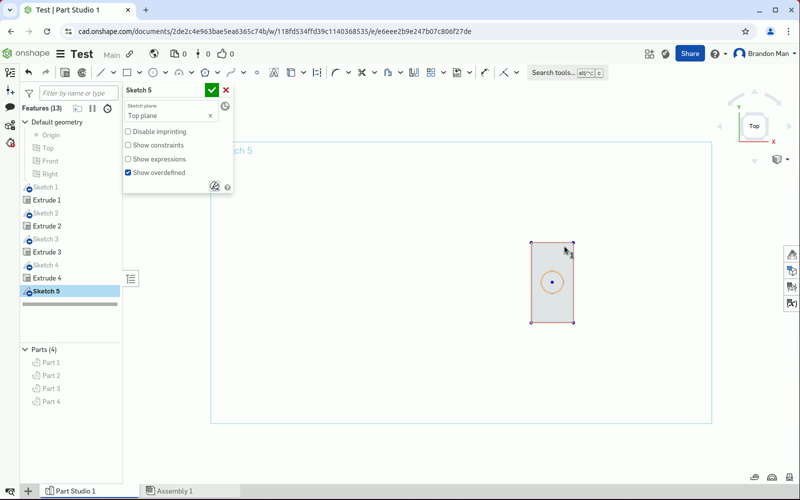
mouse_move(73, 352)
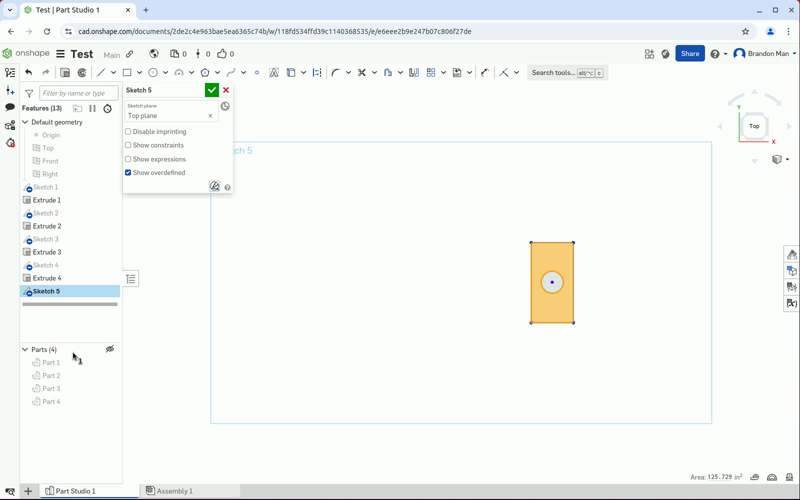
key(shift+y)
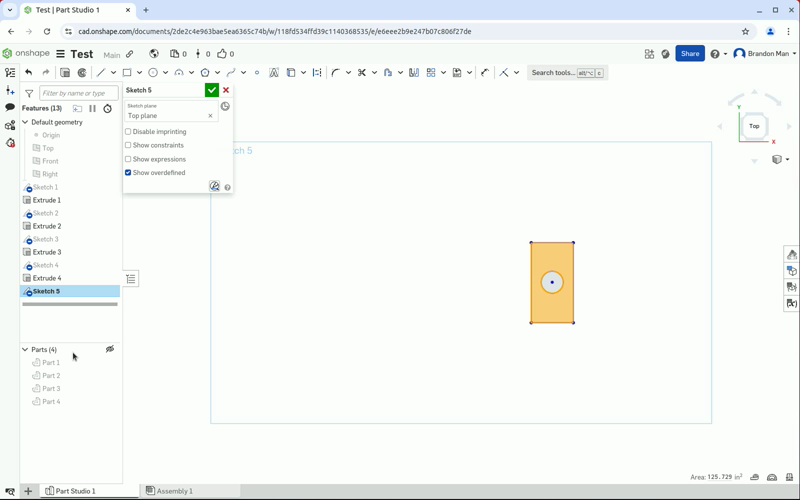
key(shift+e)
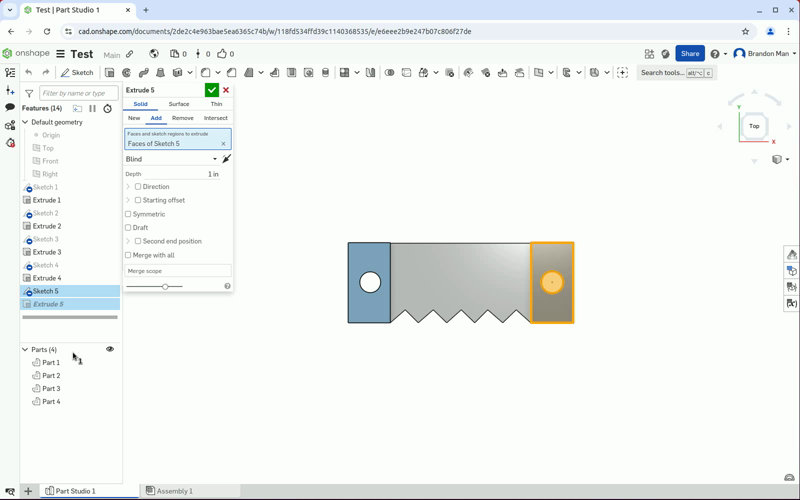
mouse_move(143, 106)
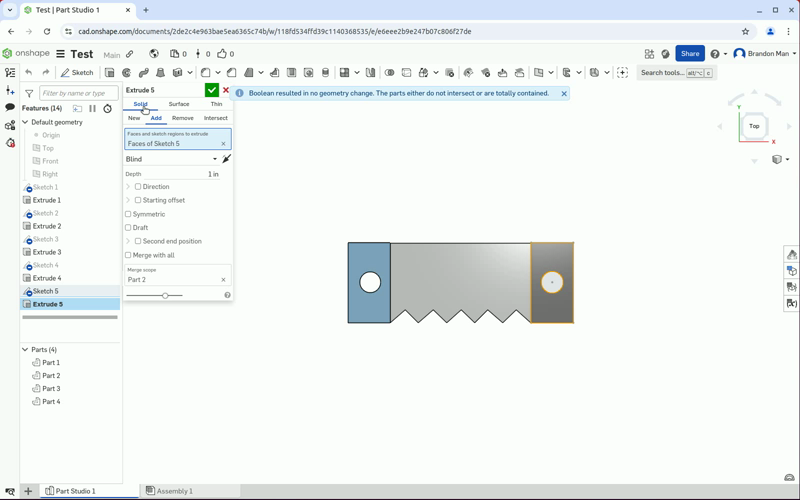
click(143, 106)
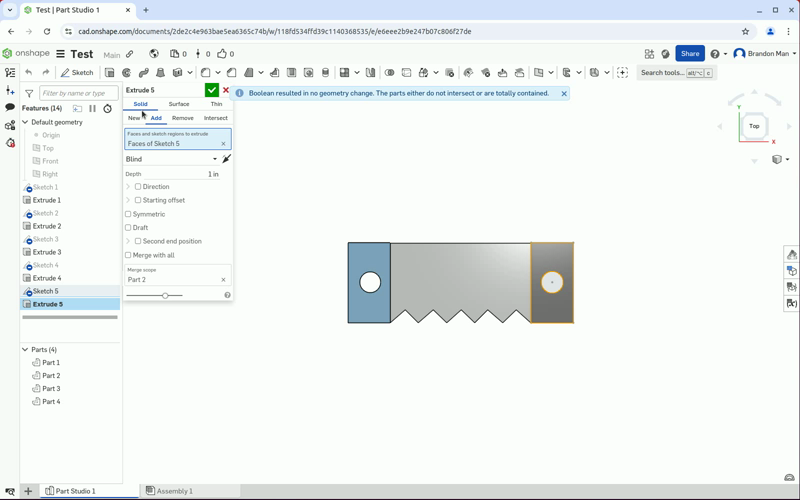
mouse_move(137, 120)
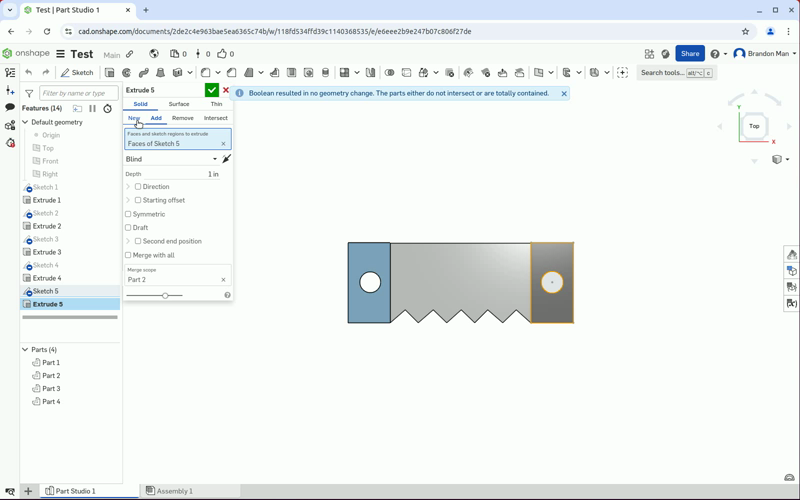
click(137, 120)
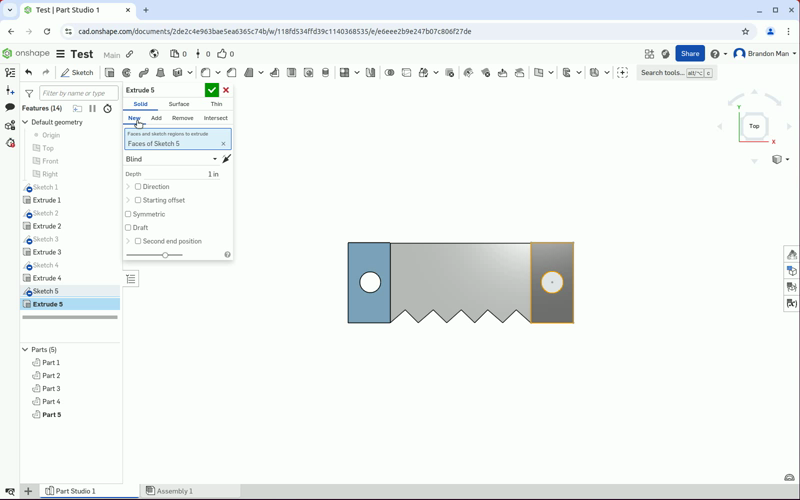
key(tab, 4)
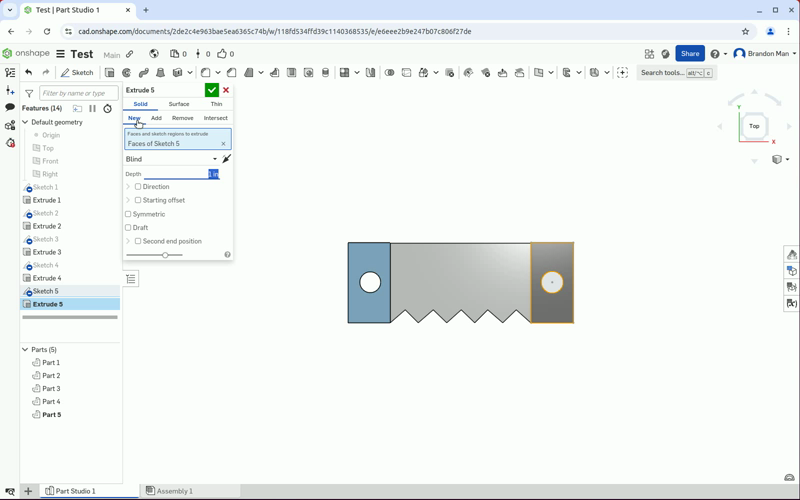
text(-1.204)
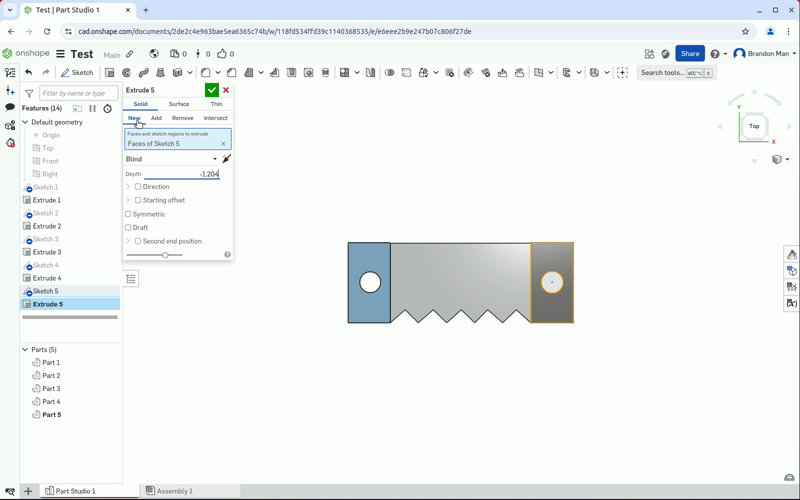
key(enter)
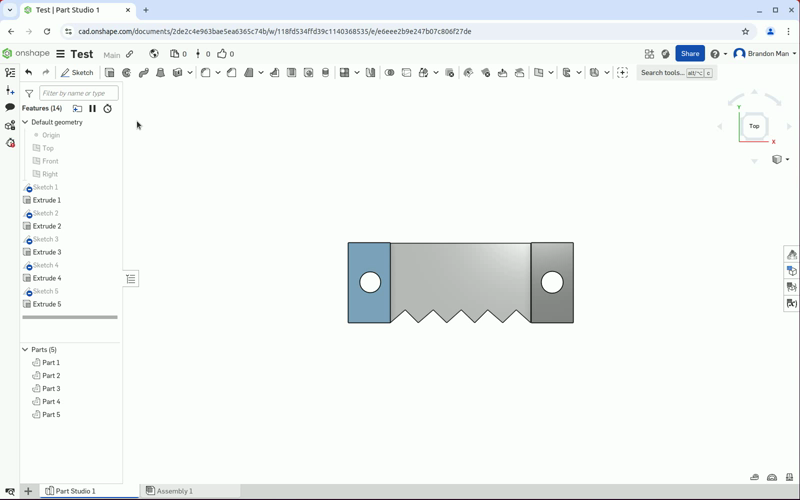
key(shift+h)
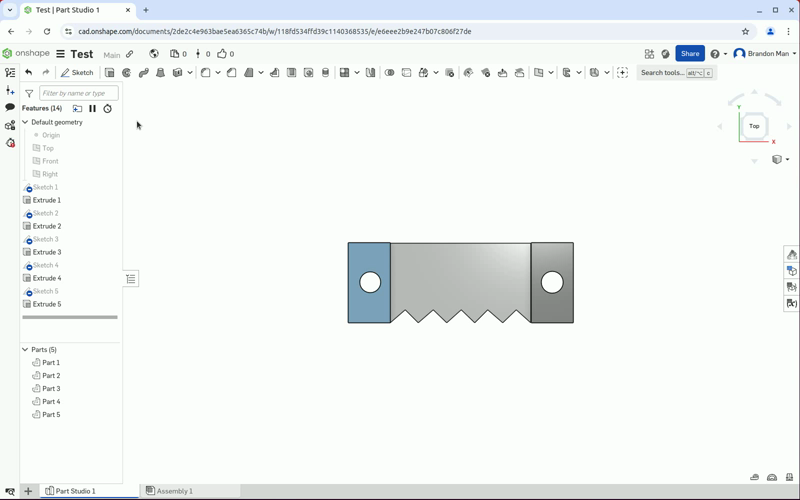
key(shift+h)
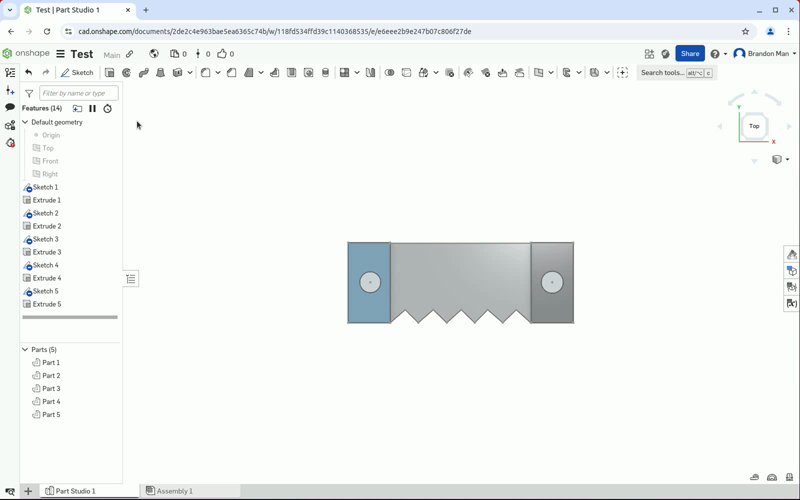
key(shift+7)
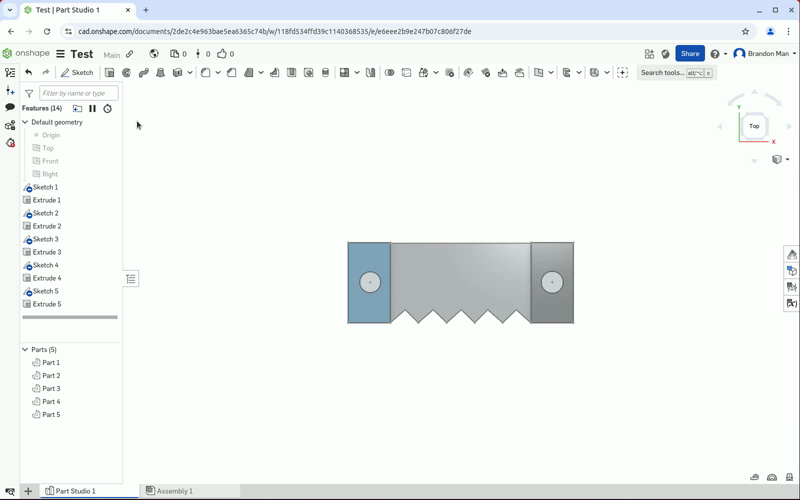
key(up, 3)
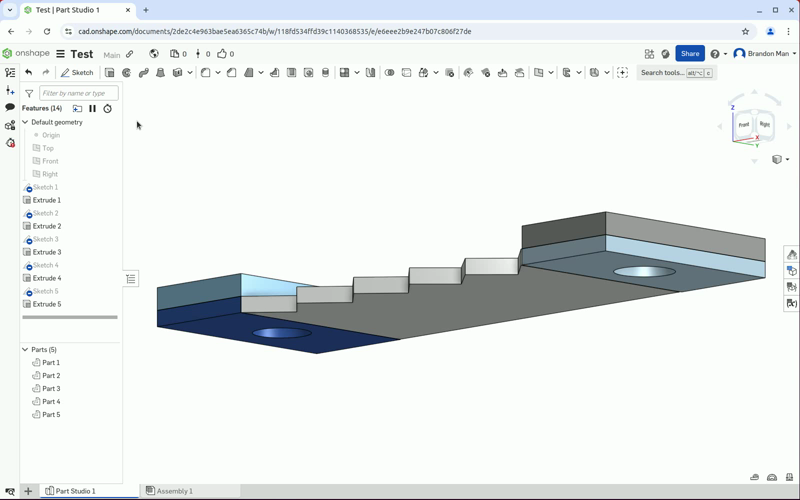
key(left, 3)
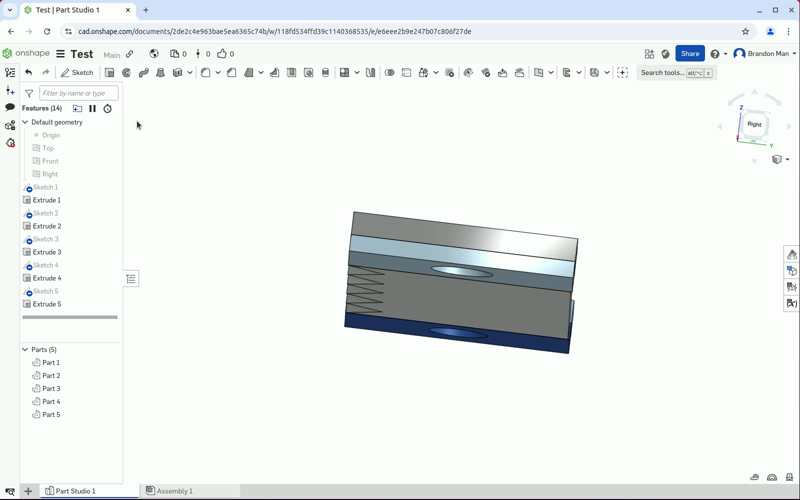
key(right, 3)
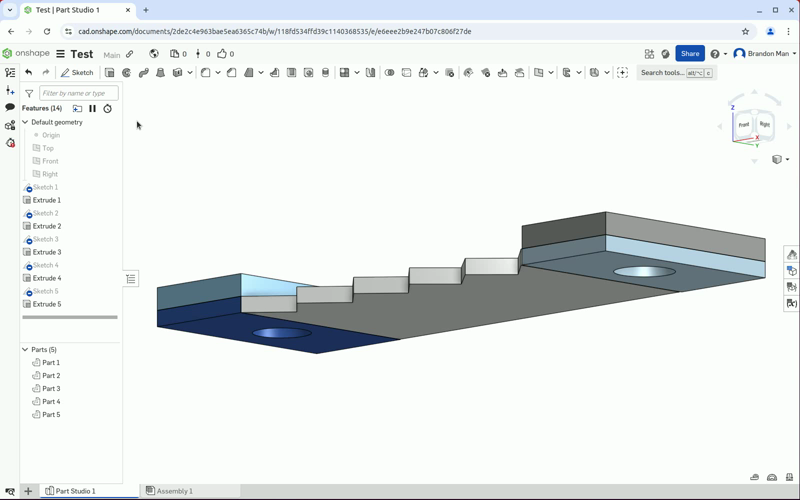
key(down, 3)
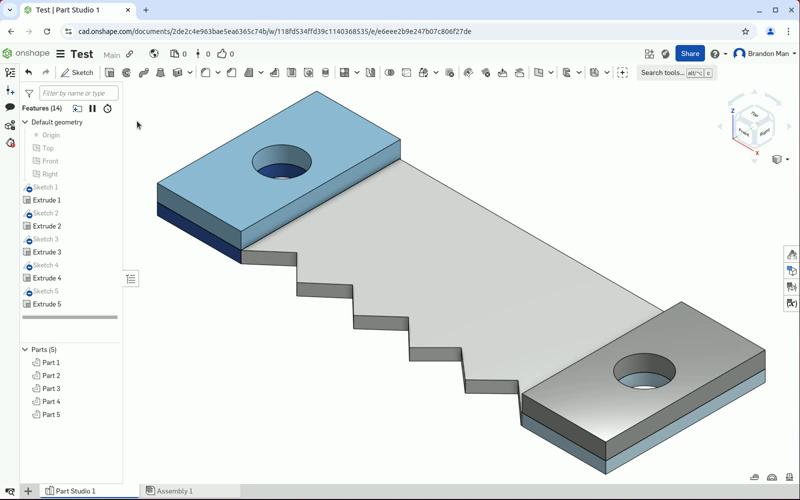
mouse_move(73, 189)
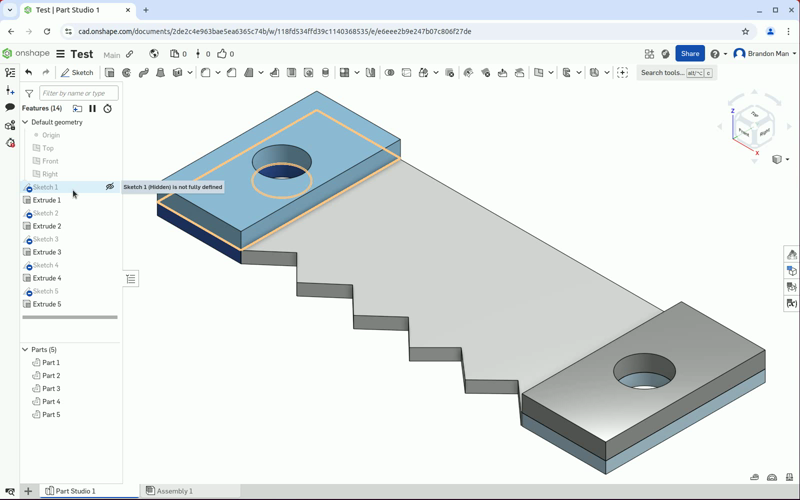
click(73, 189)